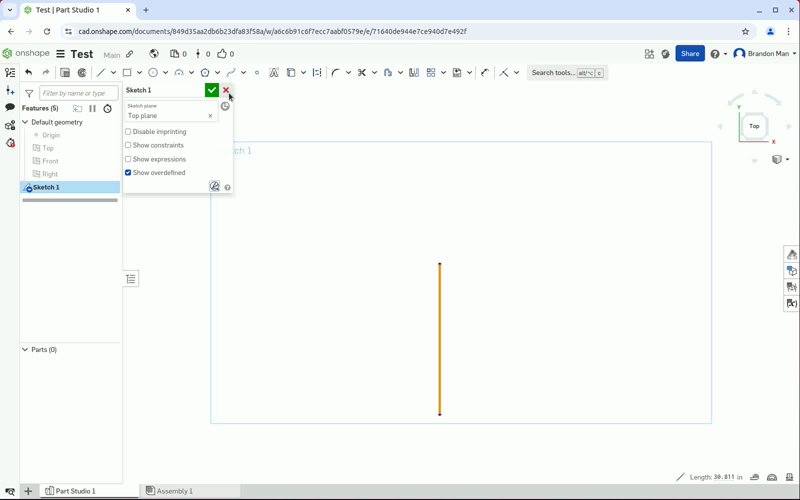
key(shift+h)
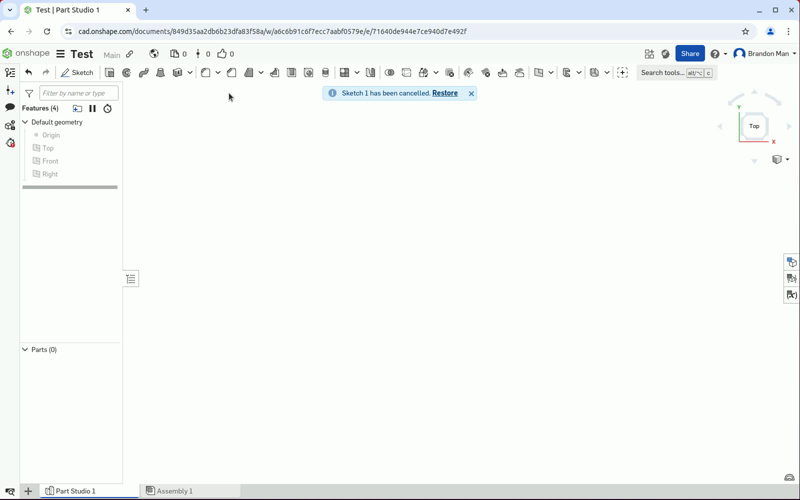
mouse_move(73, 352)
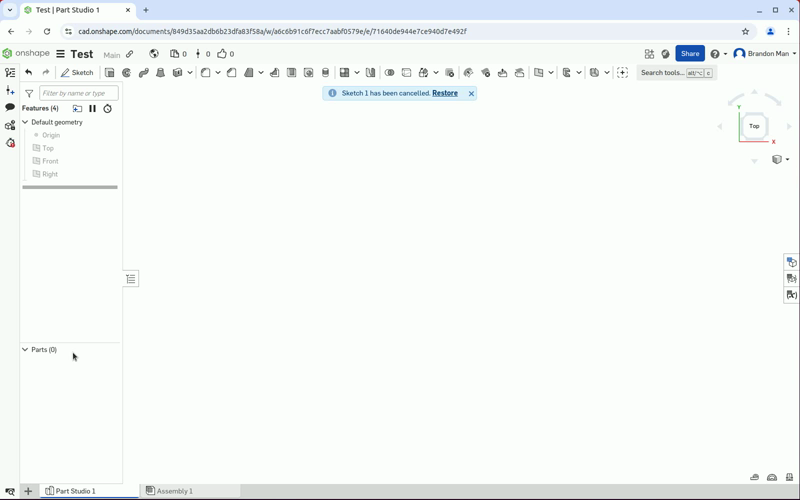
key(y)
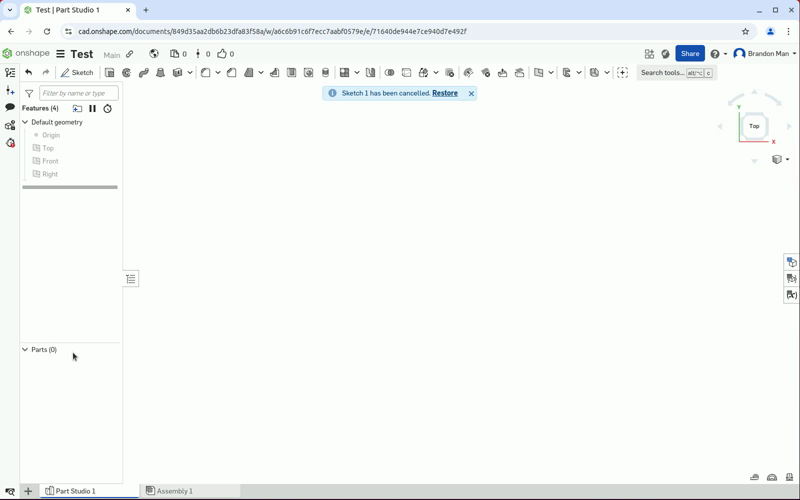
key(shift+p)
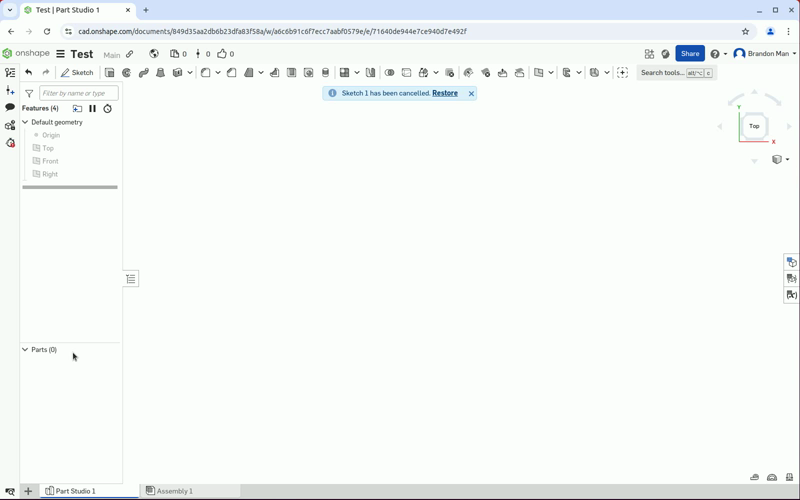
key(space)
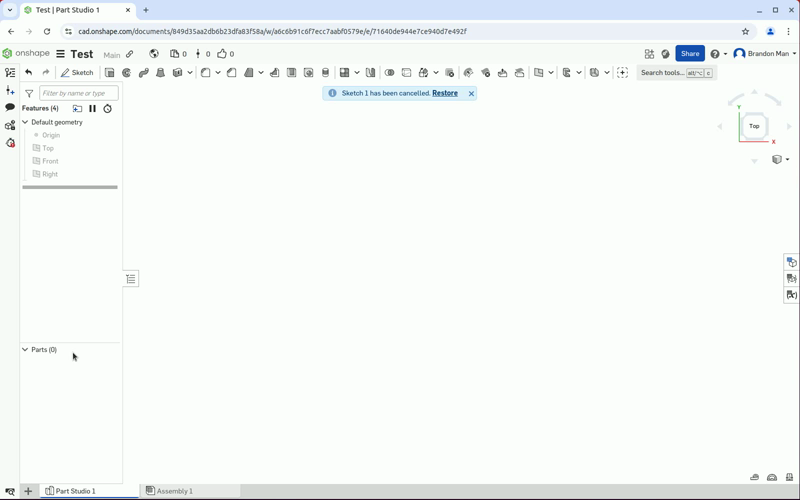
key_down(shift)
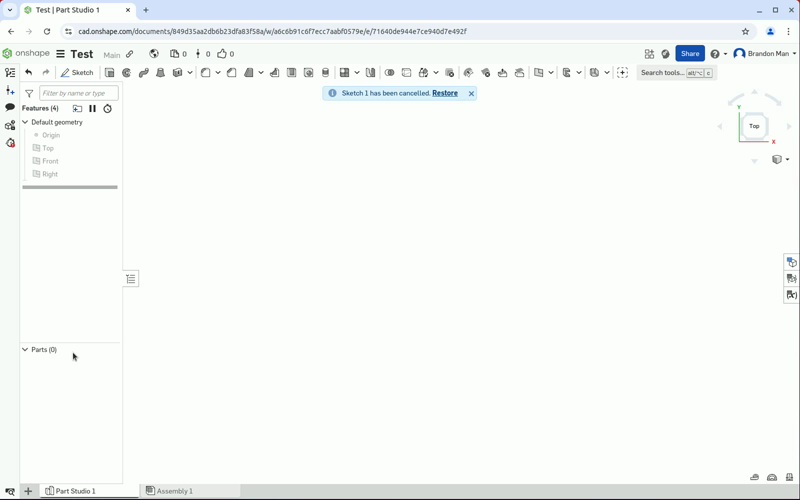
key(up)
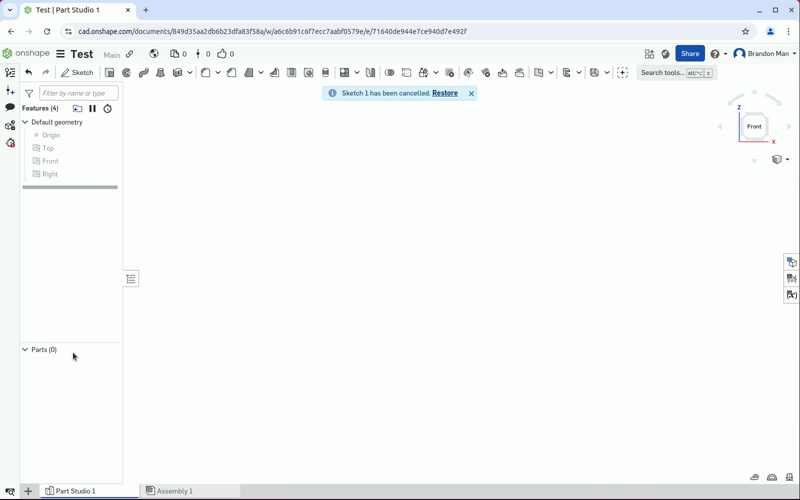
key_up(shift)
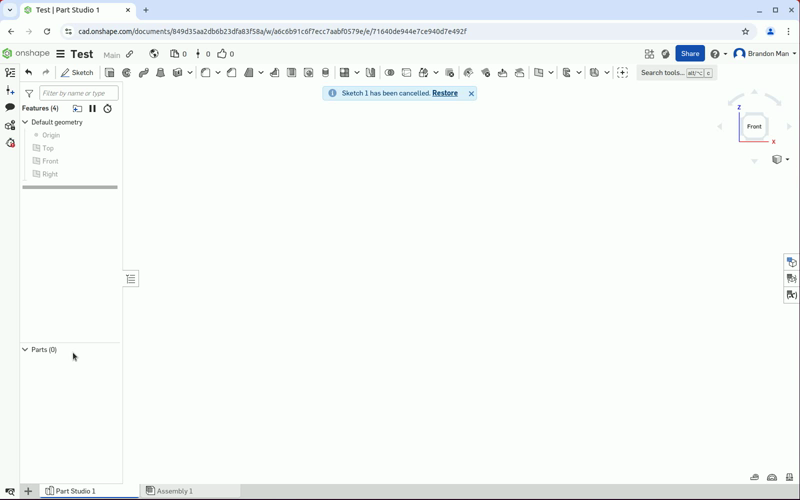
mouse_move(73, 352)
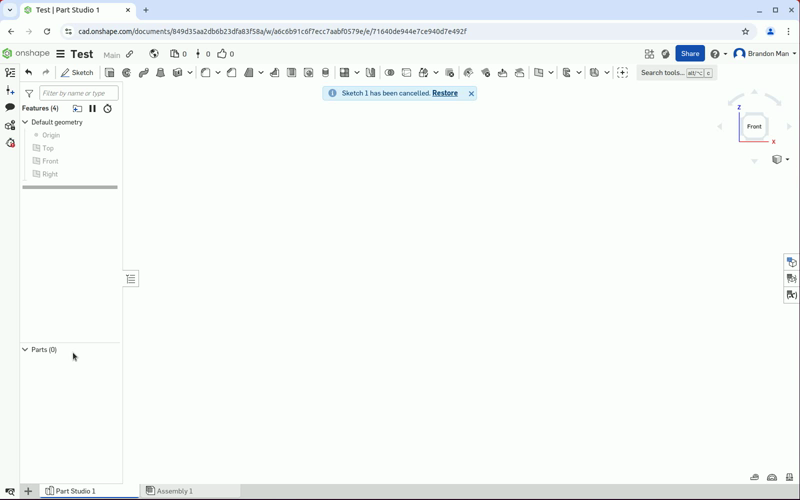
key(shift+y)
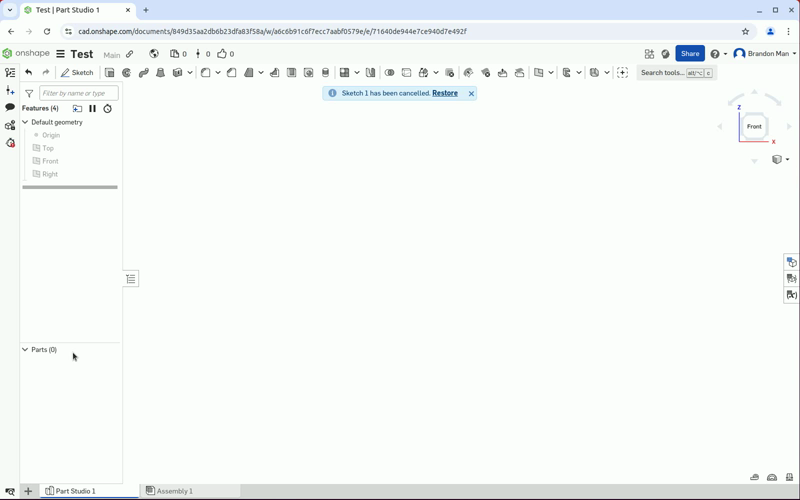
key(shift+s)
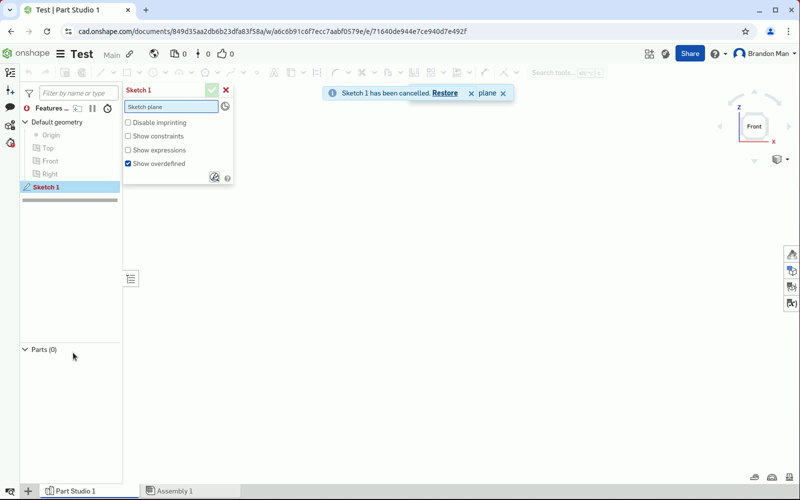
mouse_move(73, 163)
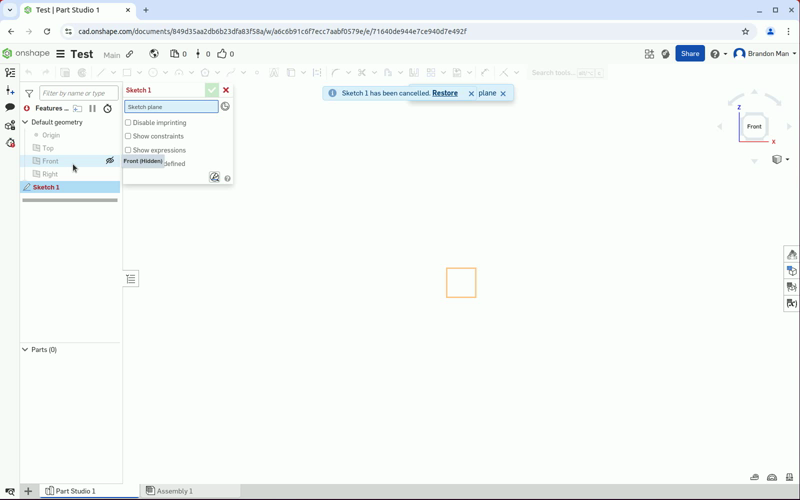
click(73, 163)
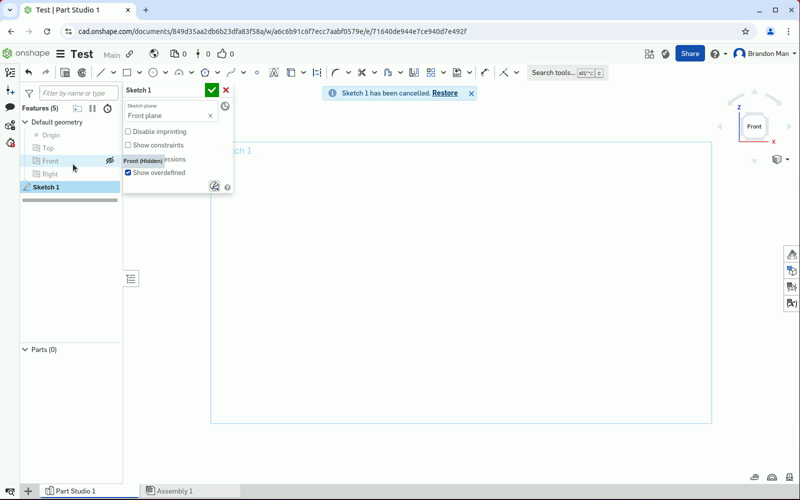
mouse_move(73, 352)
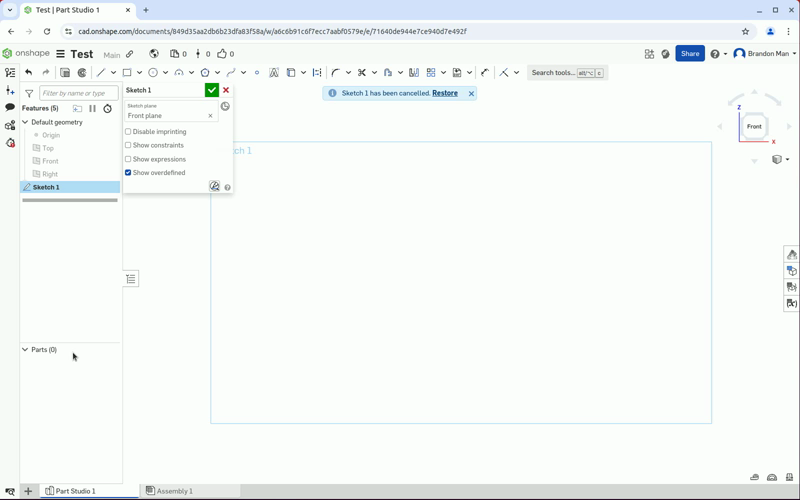
key(y)
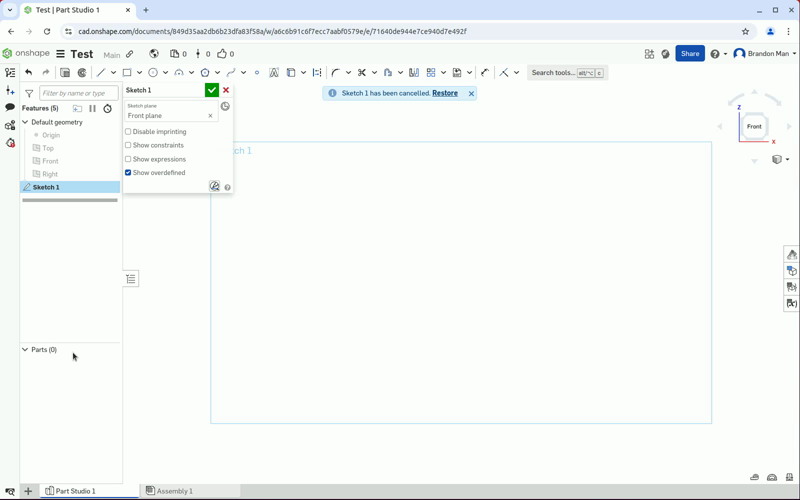
key(l)
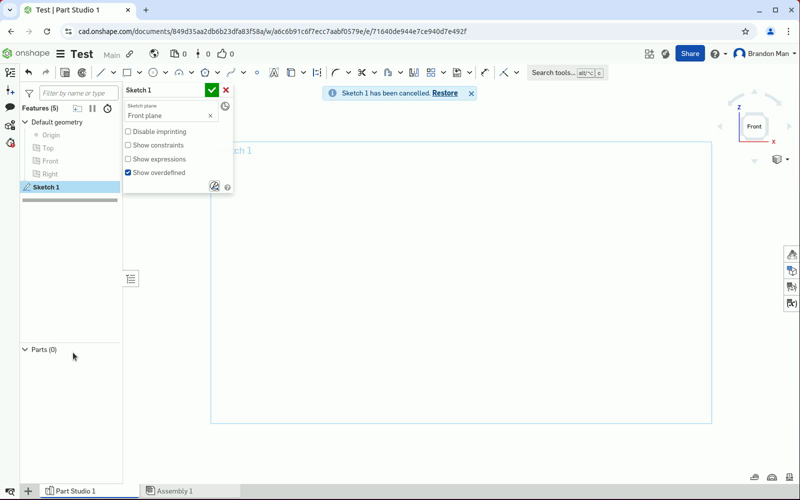
key_down(shift)
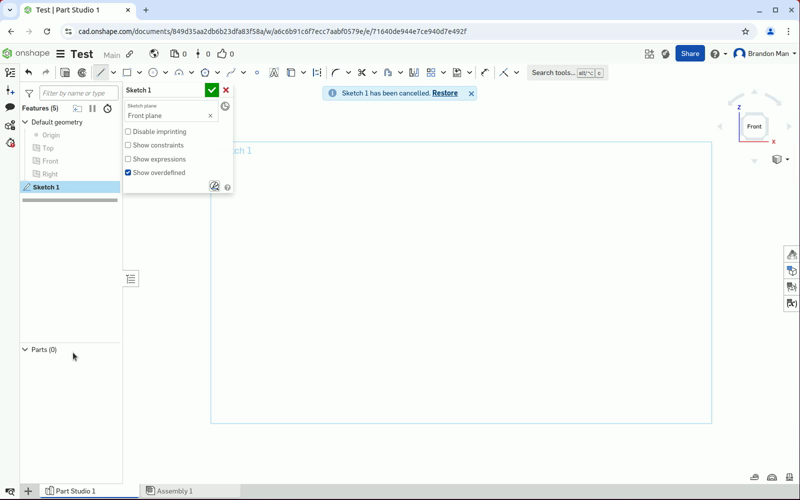
mouse_move(449, 205)
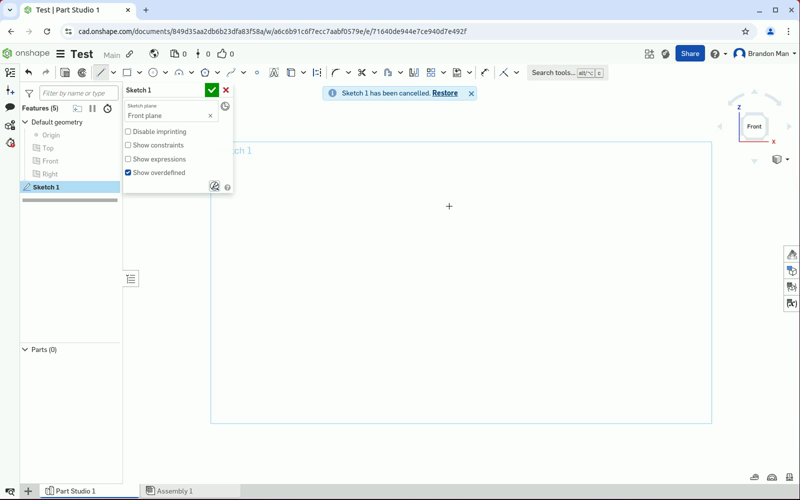
click(449, 205)
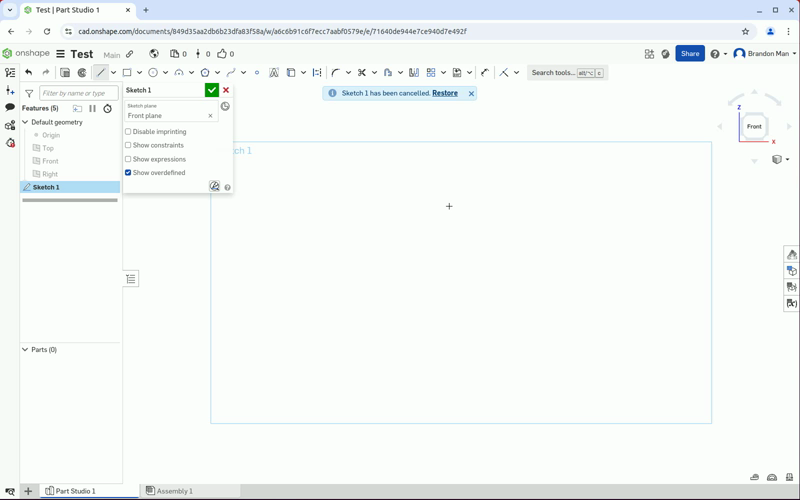
key_up(shift)
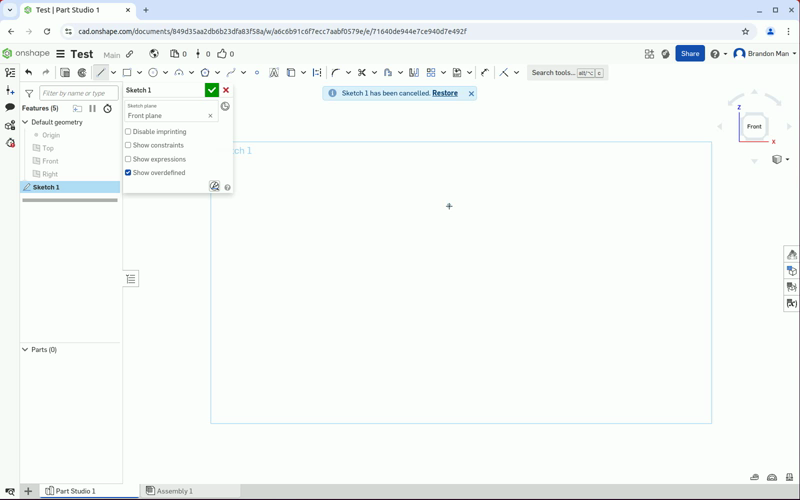
key_down(shift)
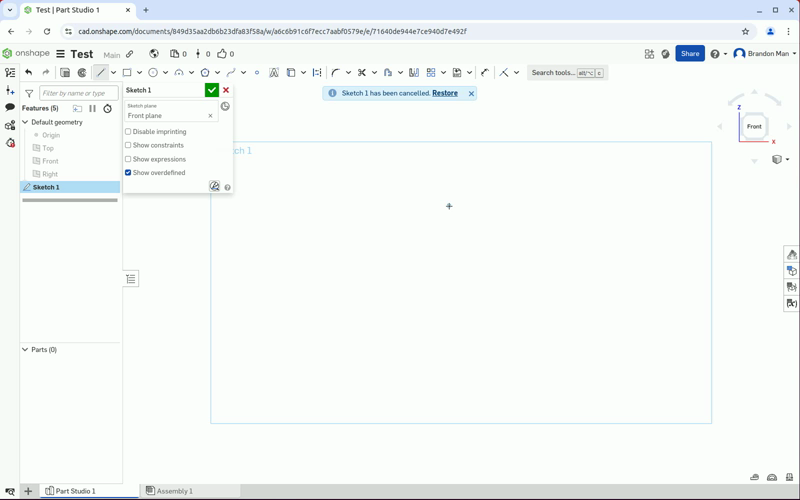
mouse_move(479, 205)
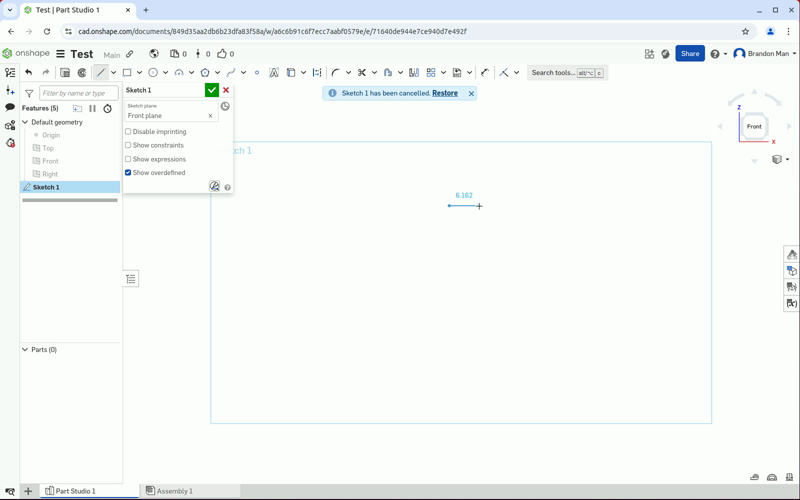
mouse_move(473, 205)
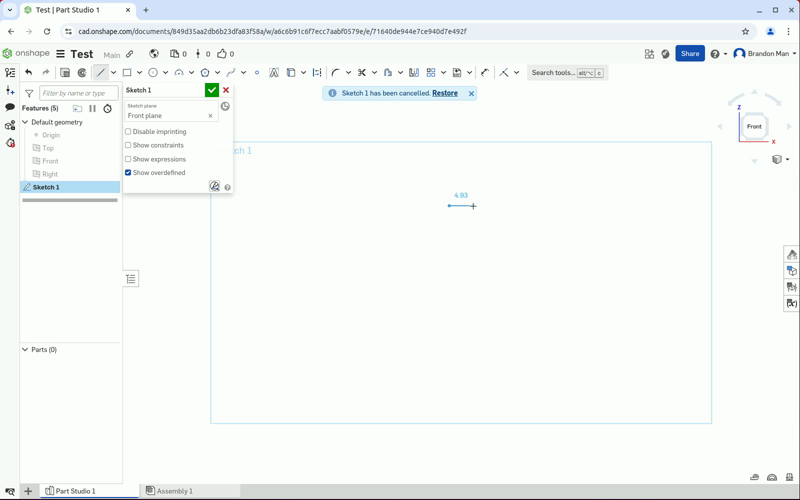
click(473, 205)
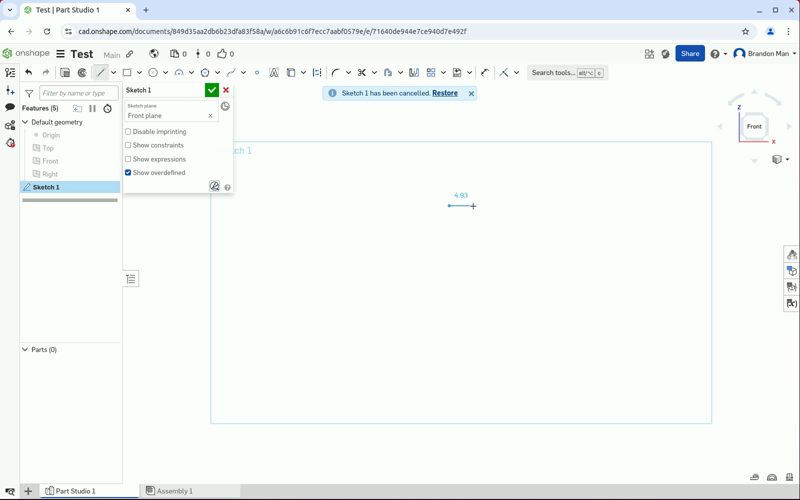
key_up(shift)
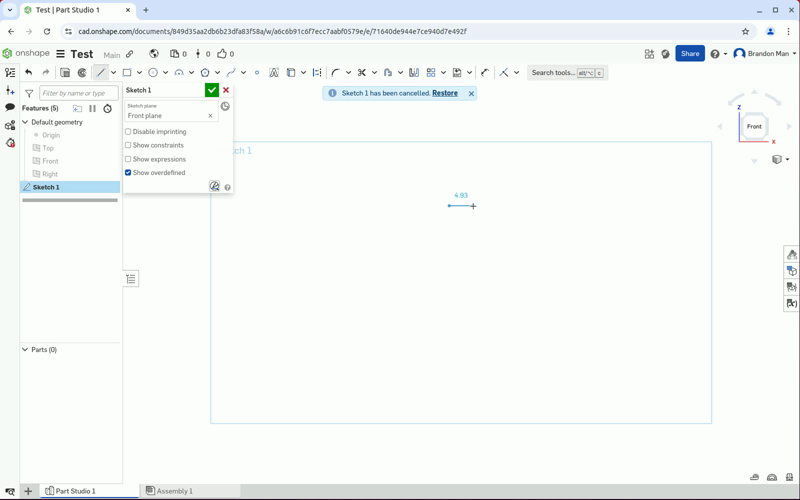
key_down(shift)
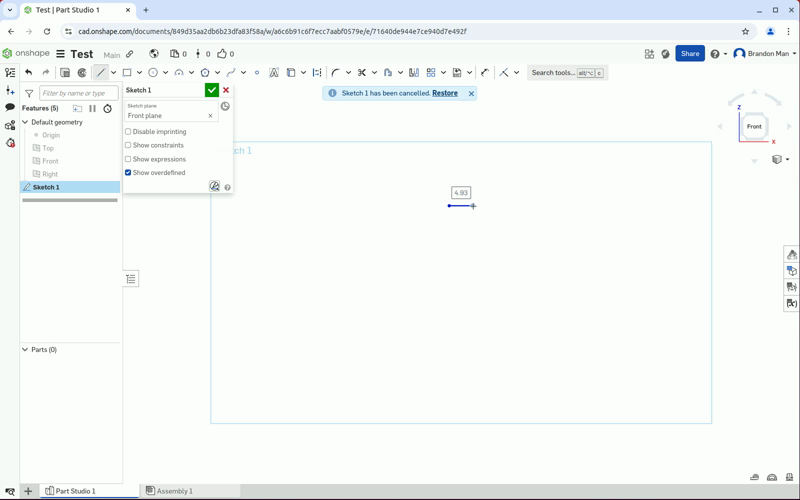
mouse_move(503, 205)
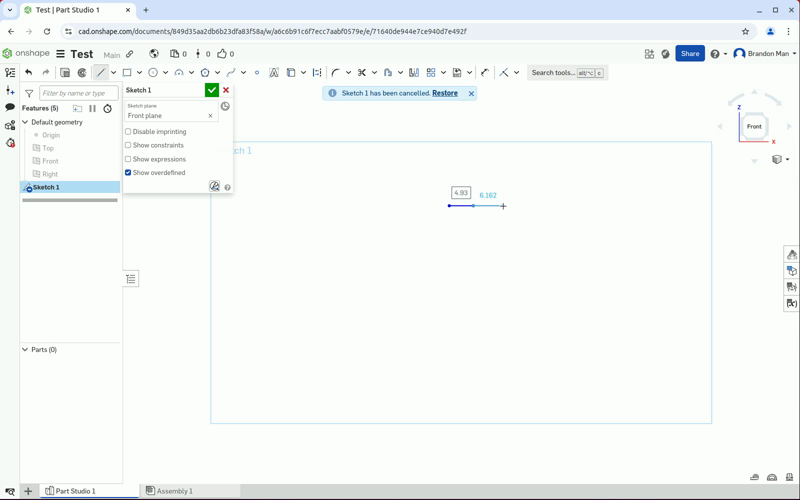
mouse_move(473, 181)
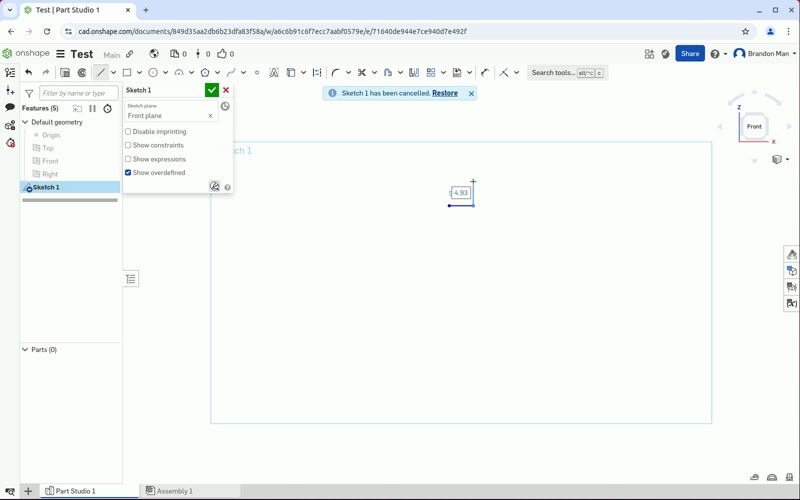
click(473, 181)
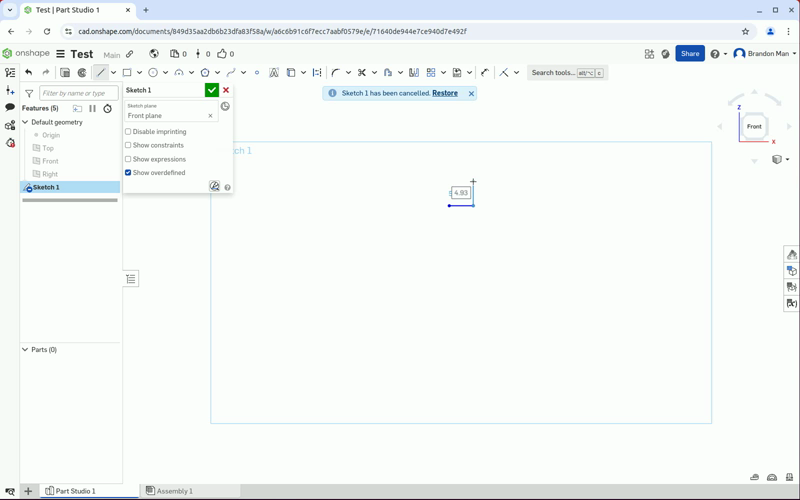
key_up(shift)
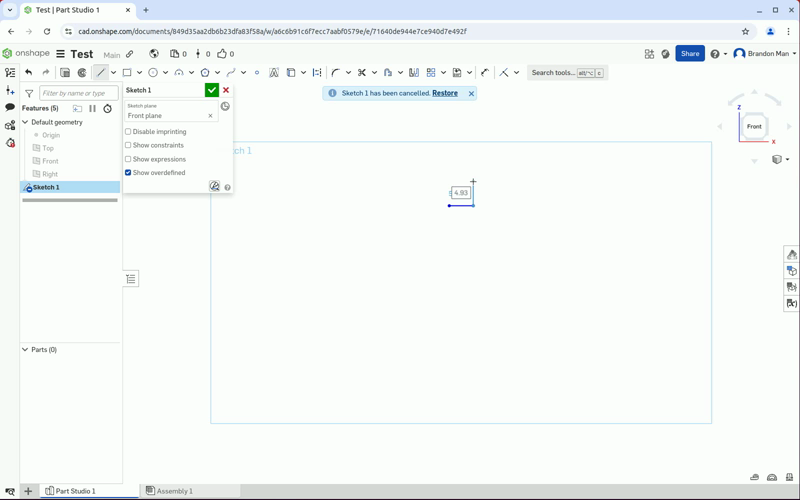
key_down(shift)
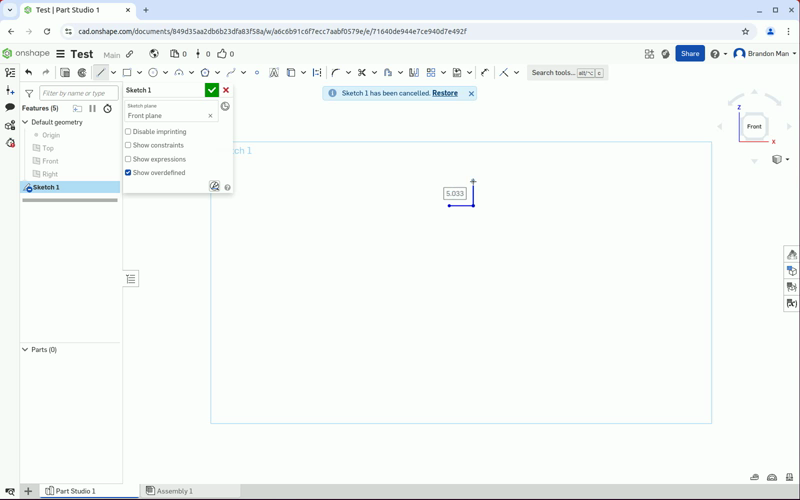
mouse_move(503, 181)
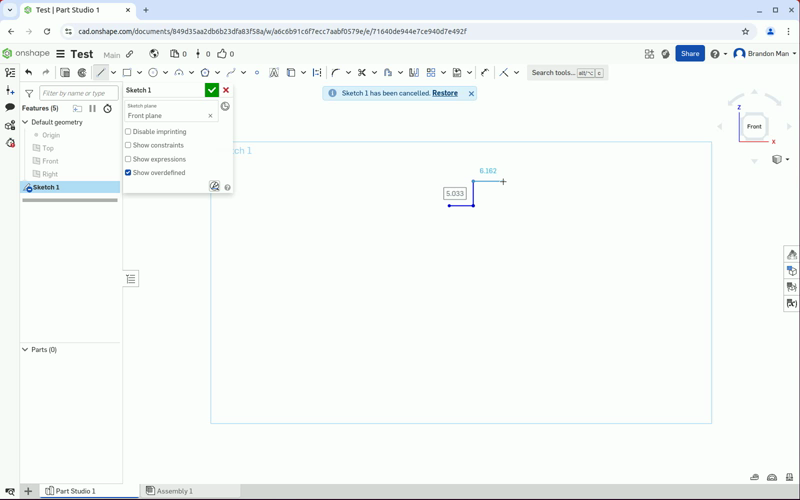
mouse_move(449, 181)
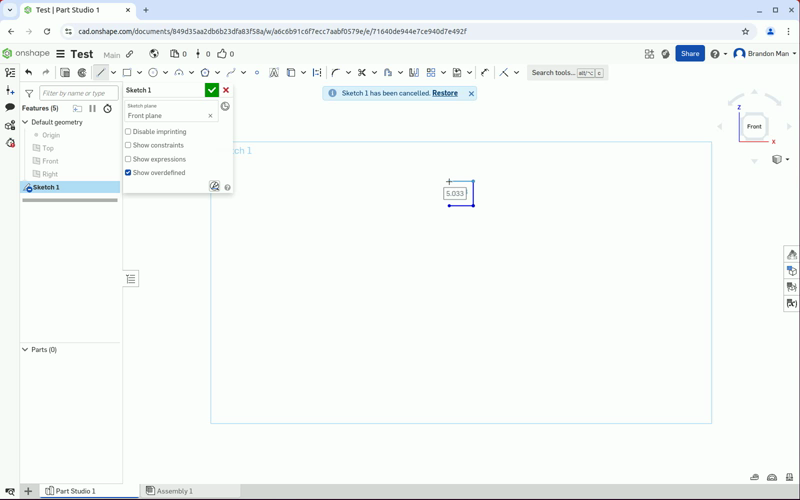
click(449, 181)
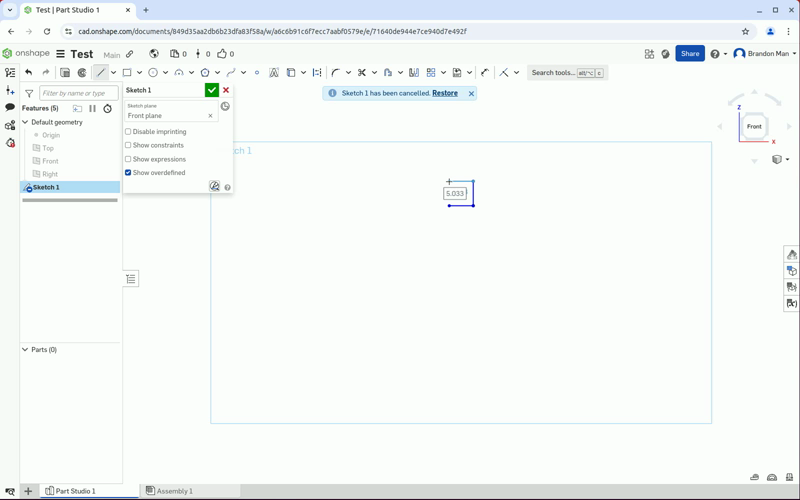
key_up(shift)
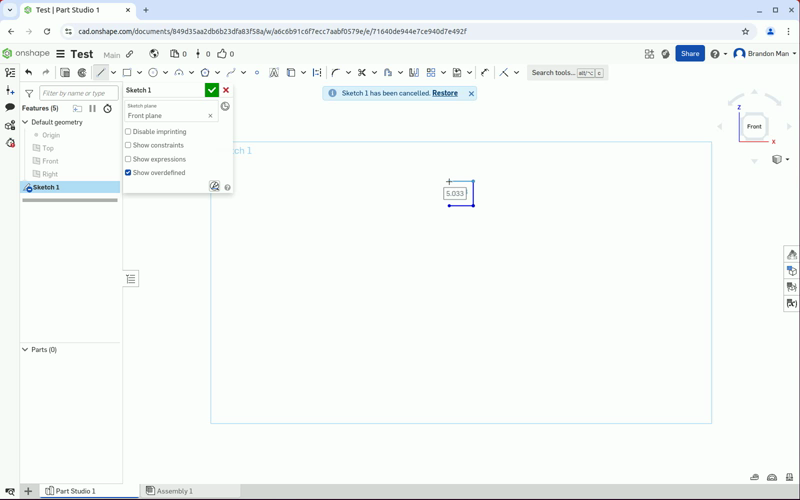
mouse_move(479, 181)
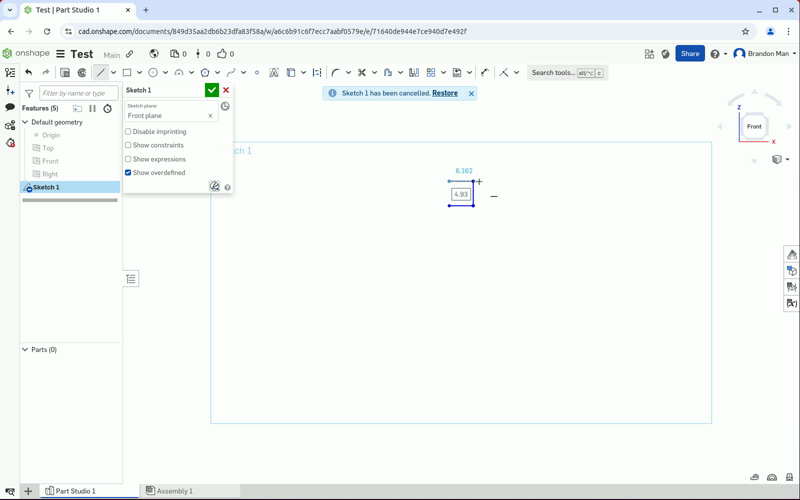
key_down(shift)
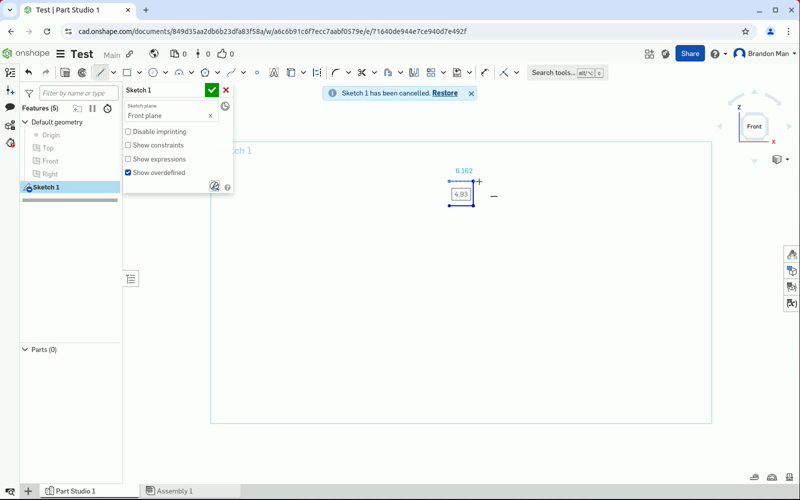
mouse_move(449, 205)
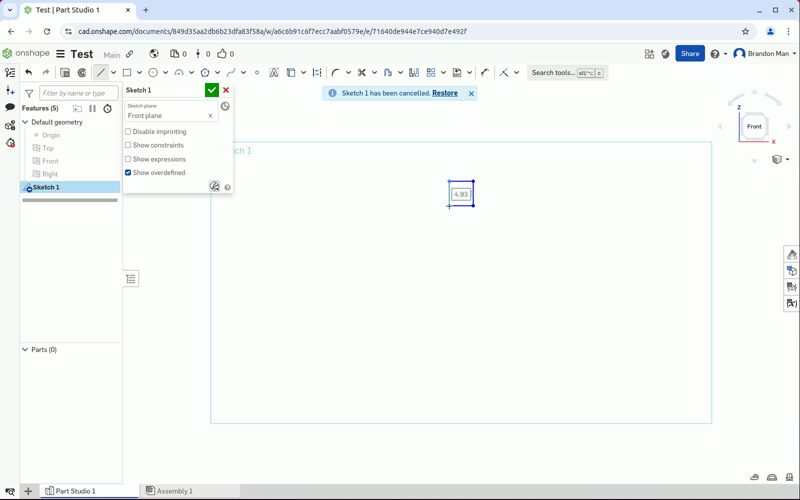
key_up(shift)
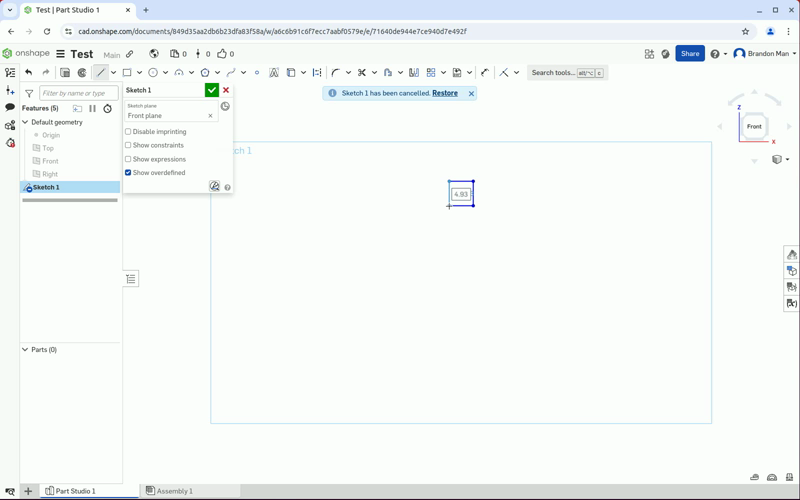
click(449, 205)
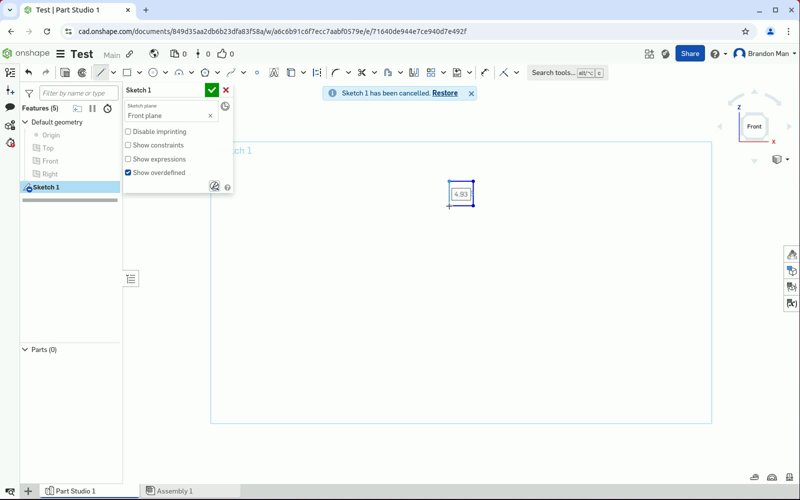
key(esc)
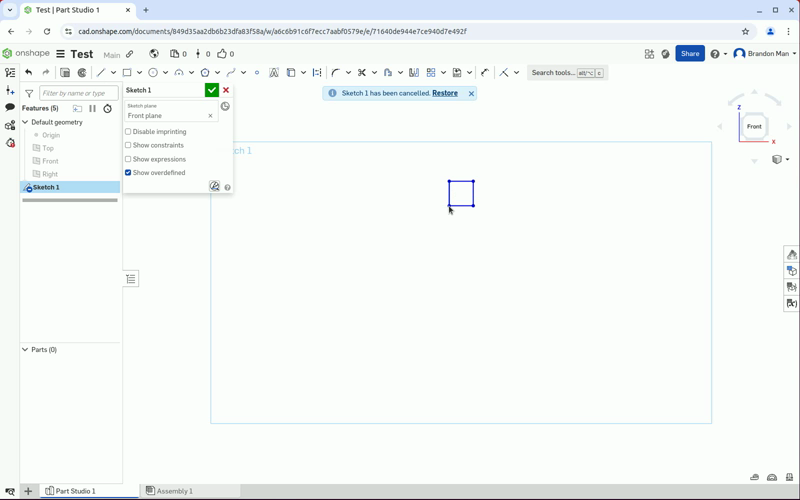
key(c)
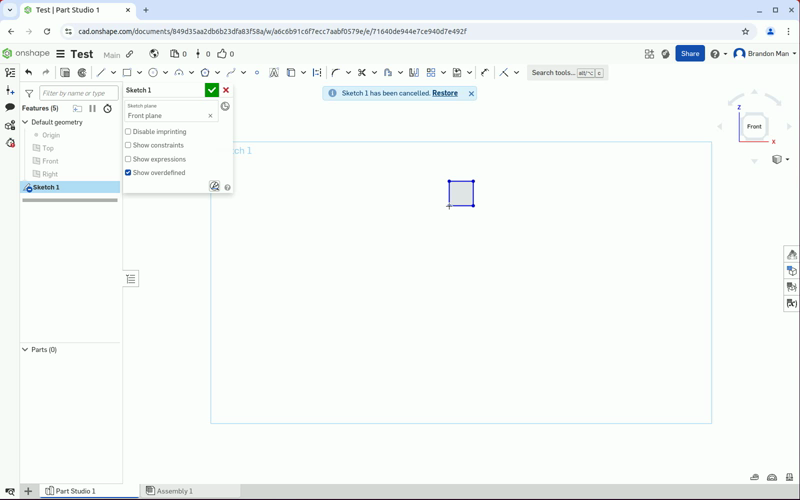
key_down(shift)
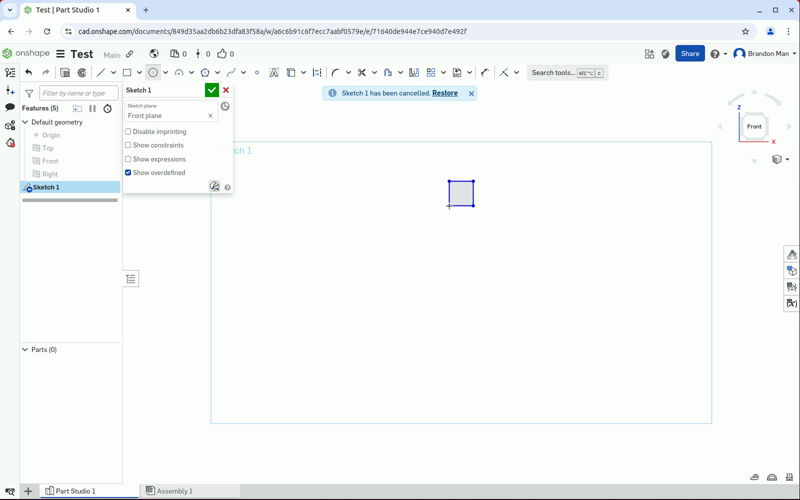
mouse_move(461, 193)
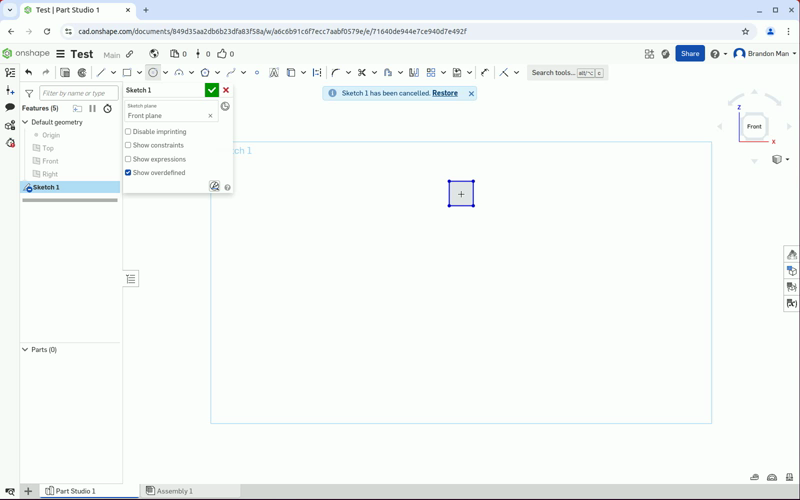
click(461, 193)
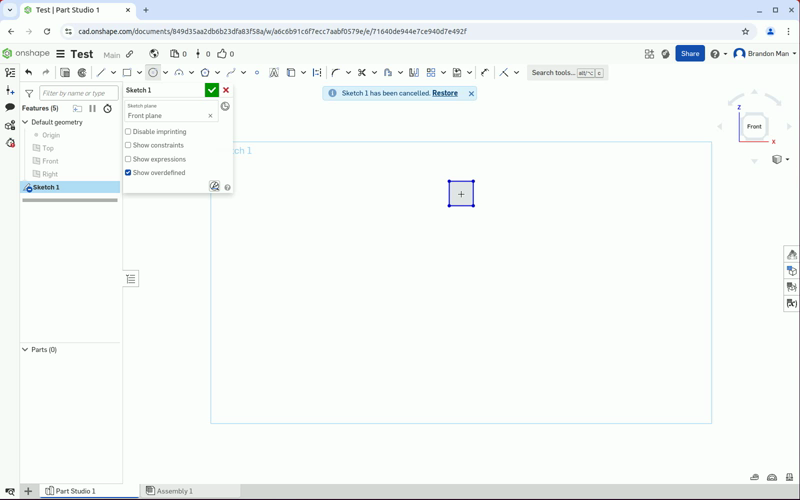
key_up(shift)
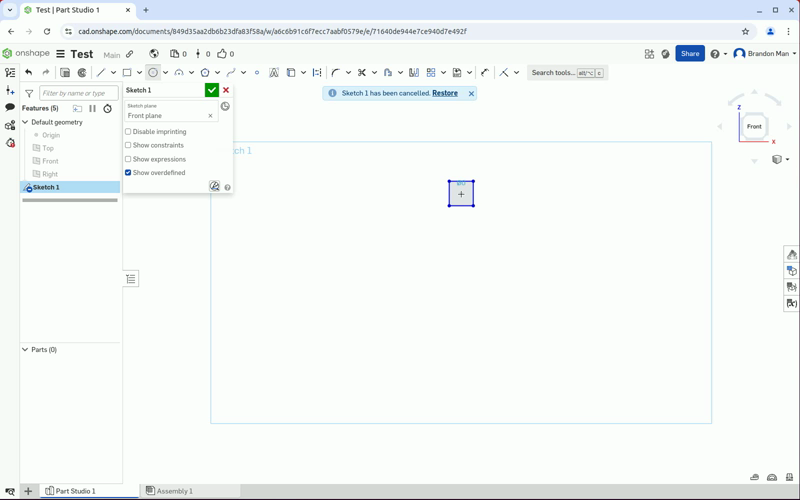
mouse_move(470, 193)
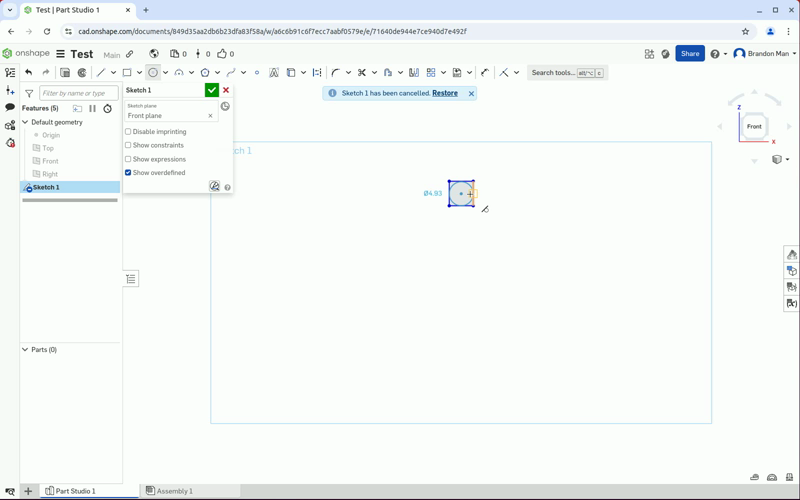
click(470, 193)
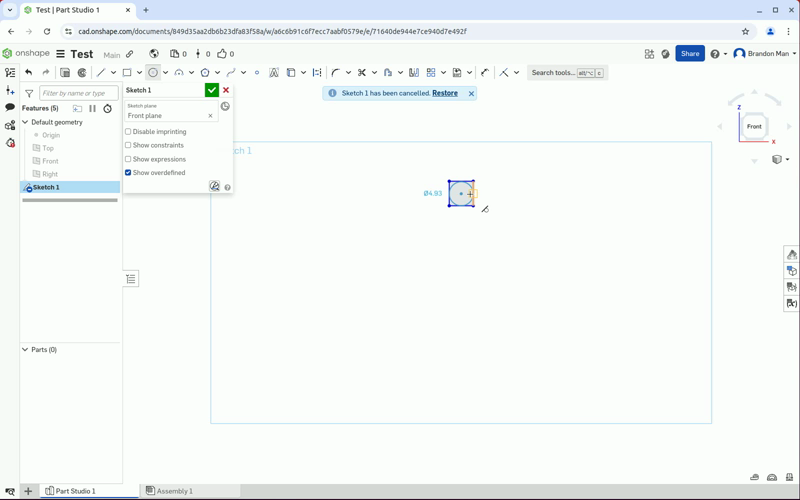
key(esc)
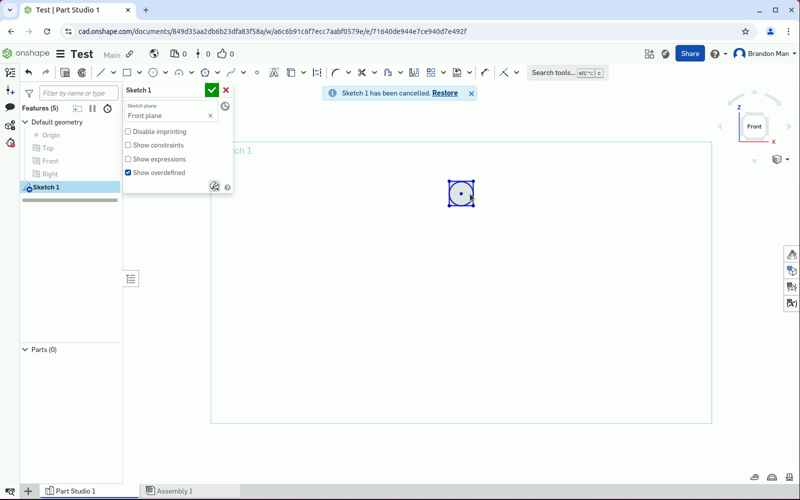
mouse_move(454, 186)
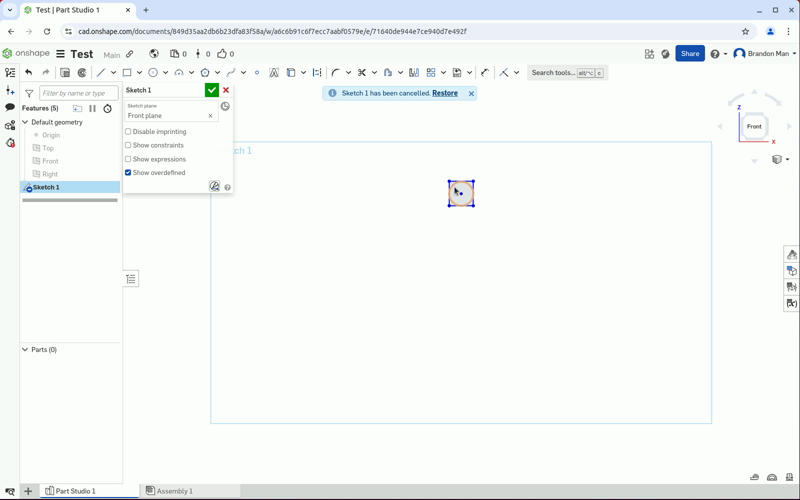
scroll(6)
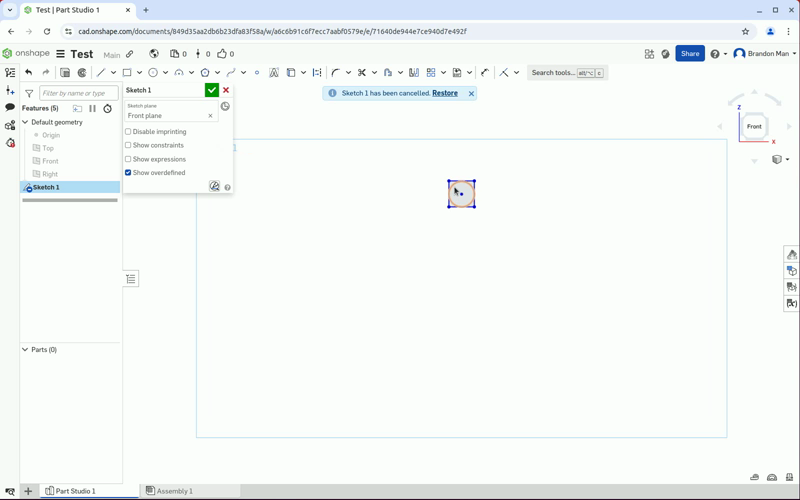
scroll(6)
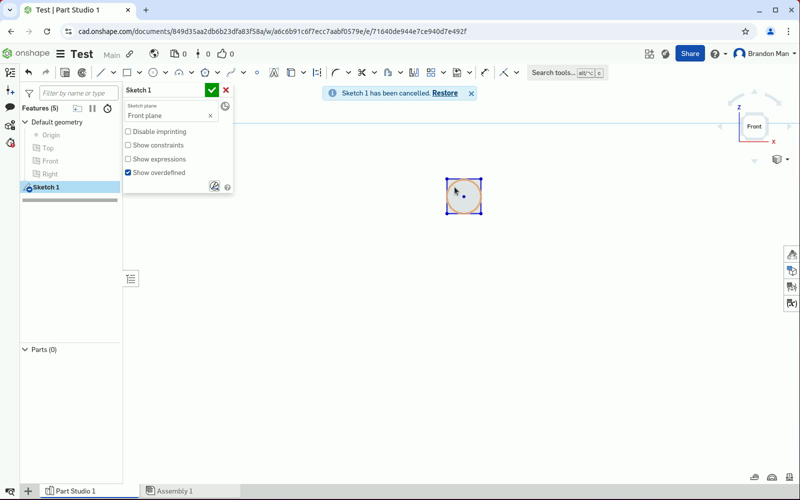
scroll(6)
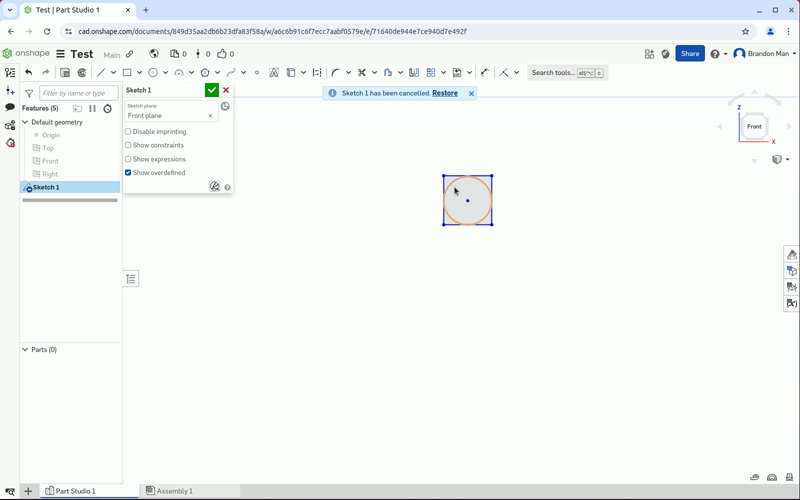
scroll(6)
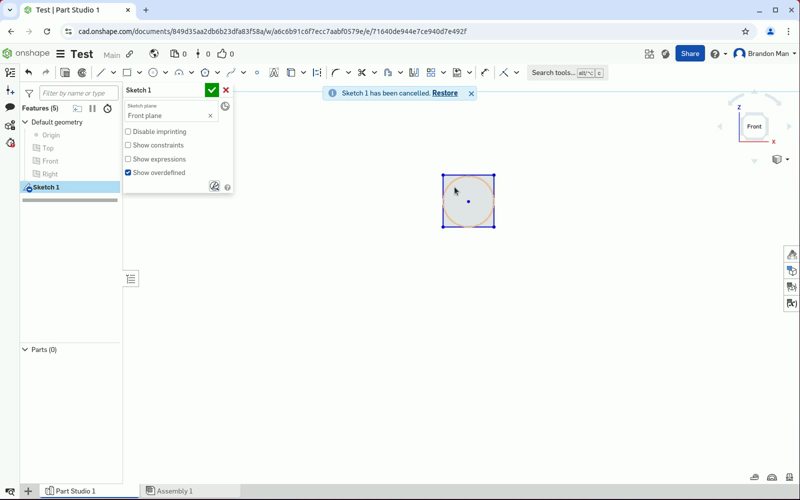
scroll(6)
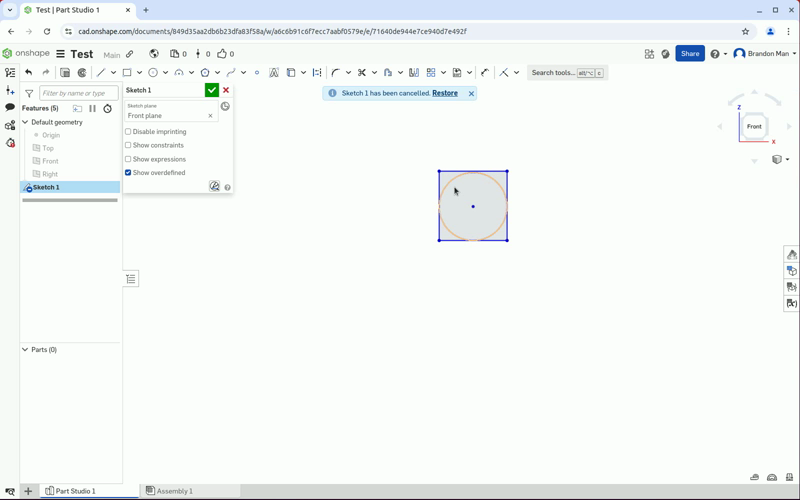
scroll(6)
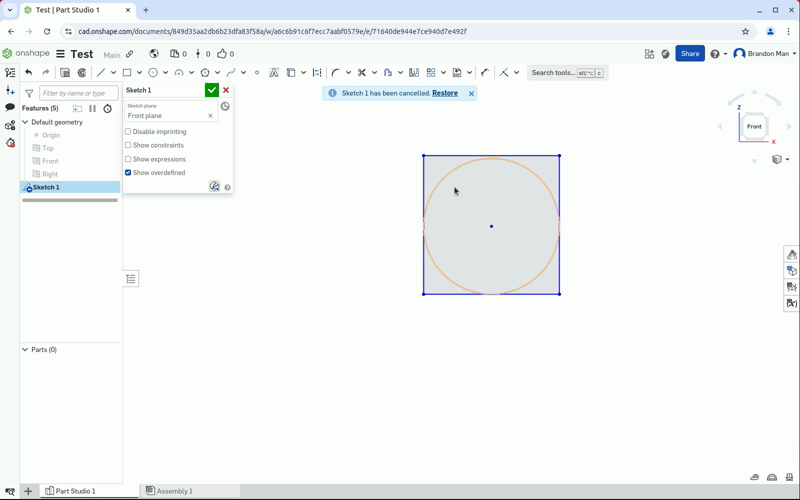
scroll(6)
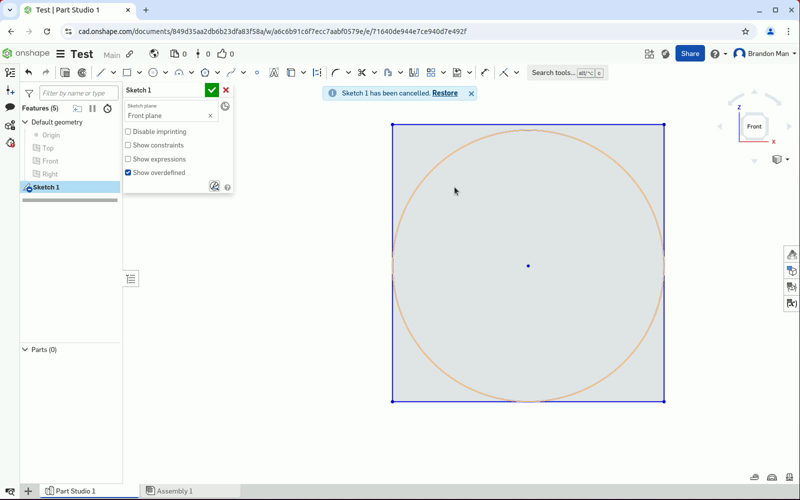
click(454, 186)
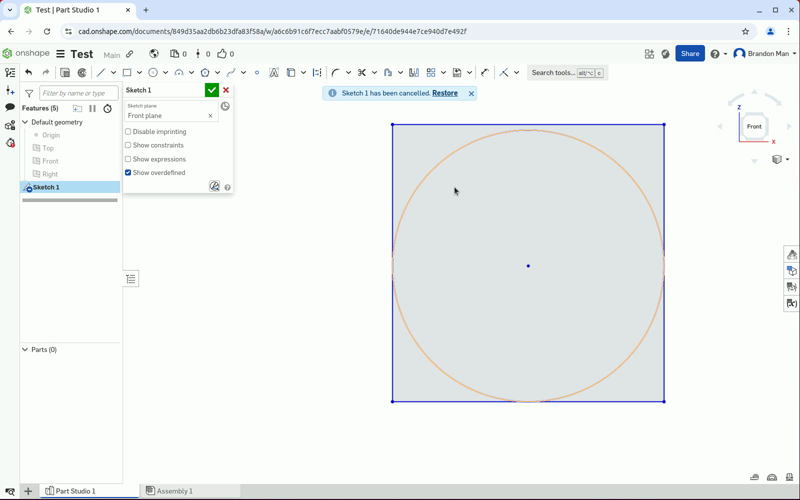
scroll(-6)
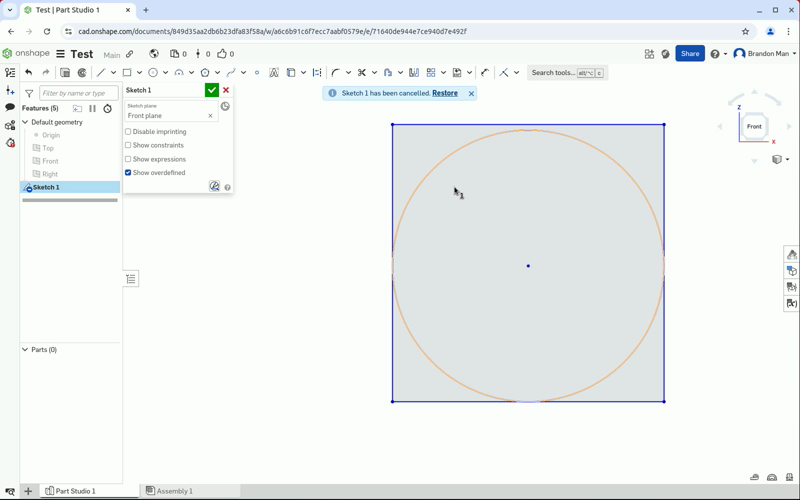
scroll(-6)
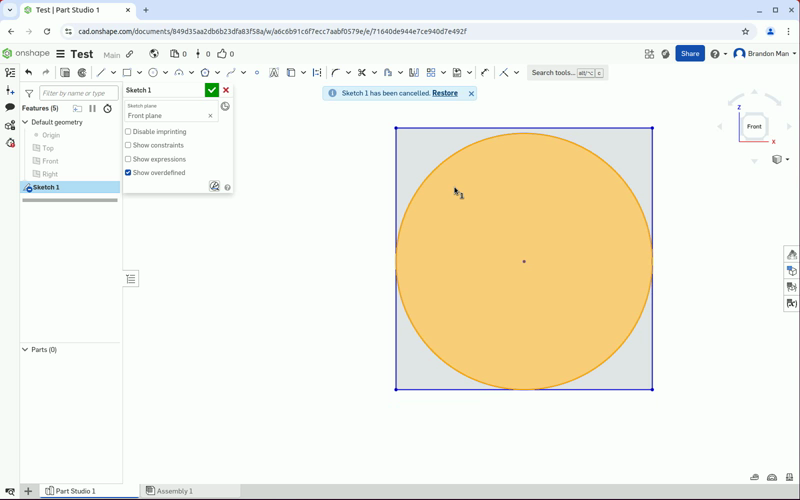
scroll(-6)
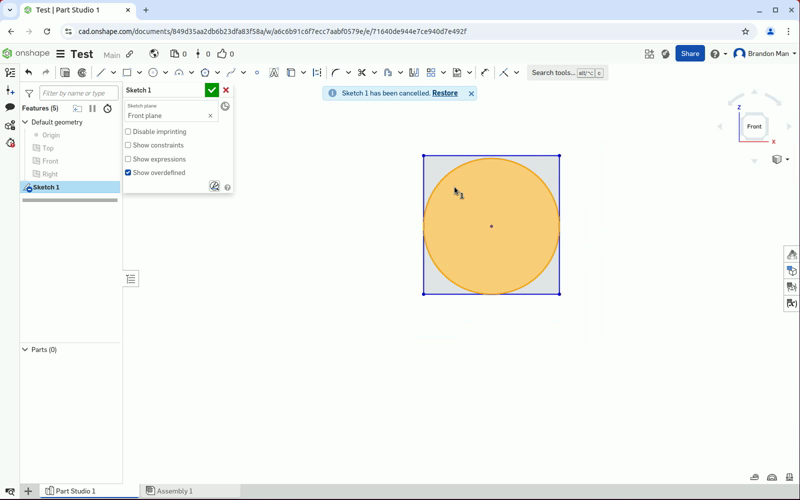
scroll(-6)
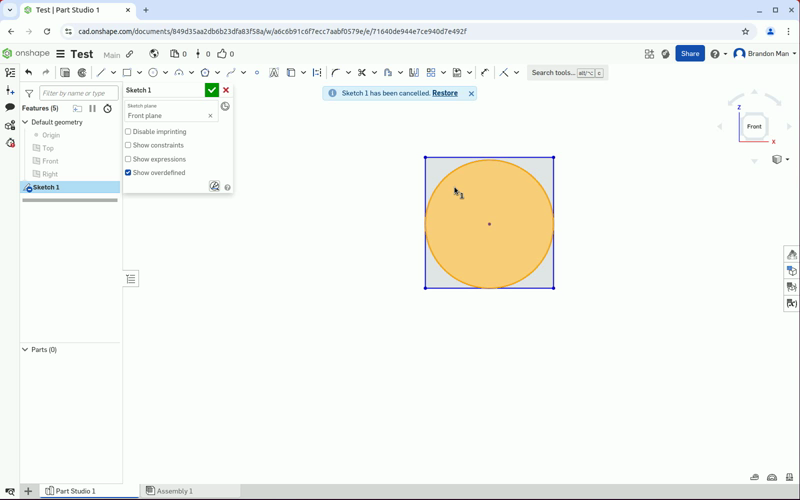
scroll(-6)
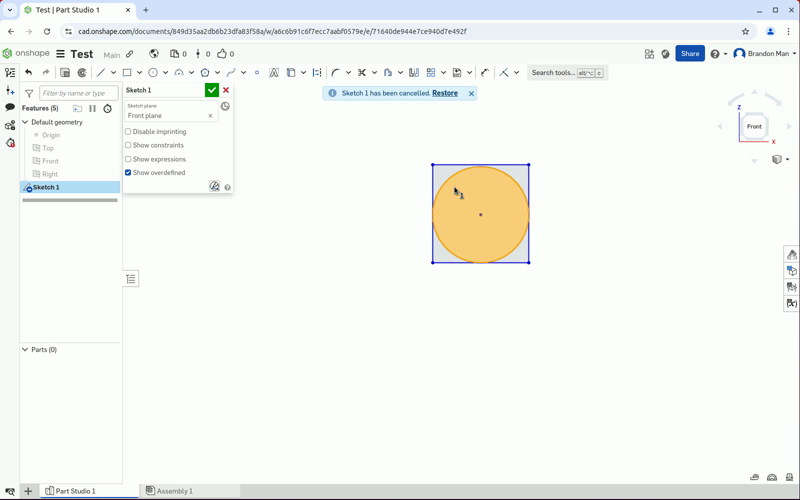
scroll(-6)
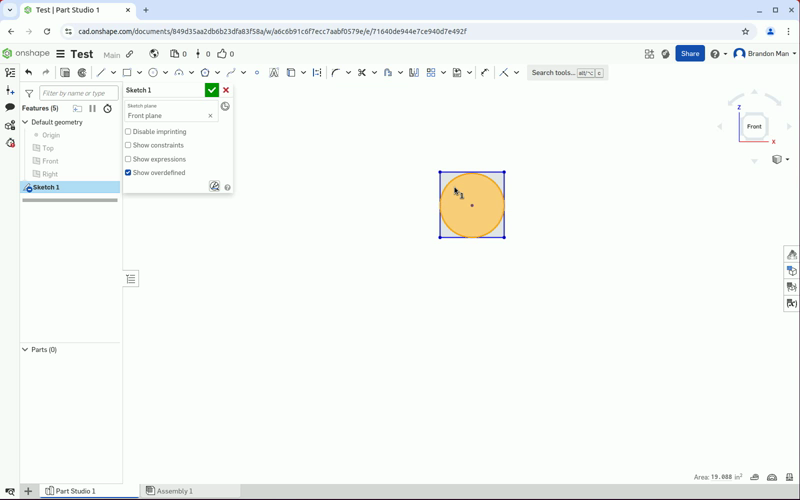
scroll(-6)
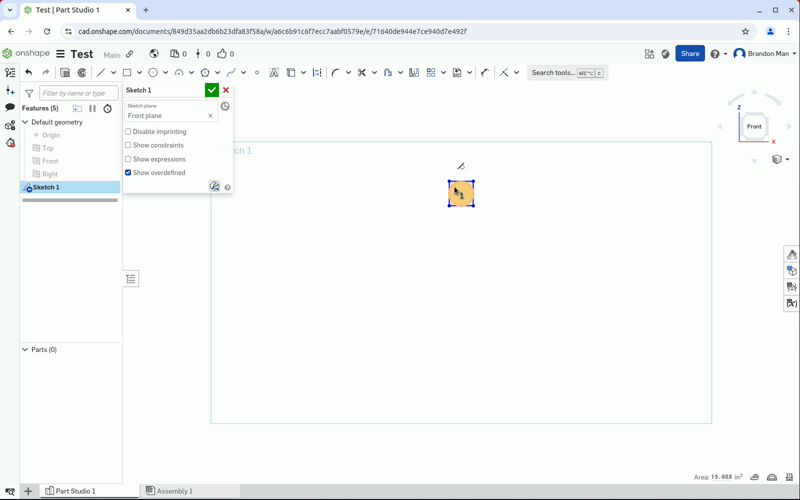
mouse_move(73, 352)
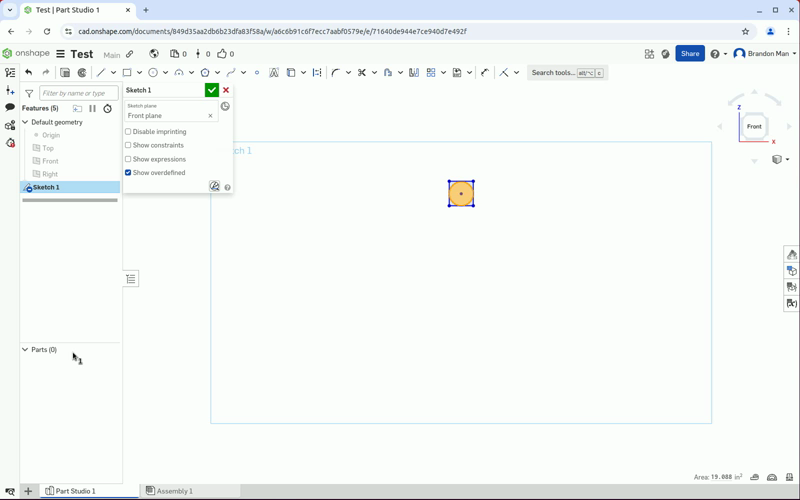
key(shift+y)
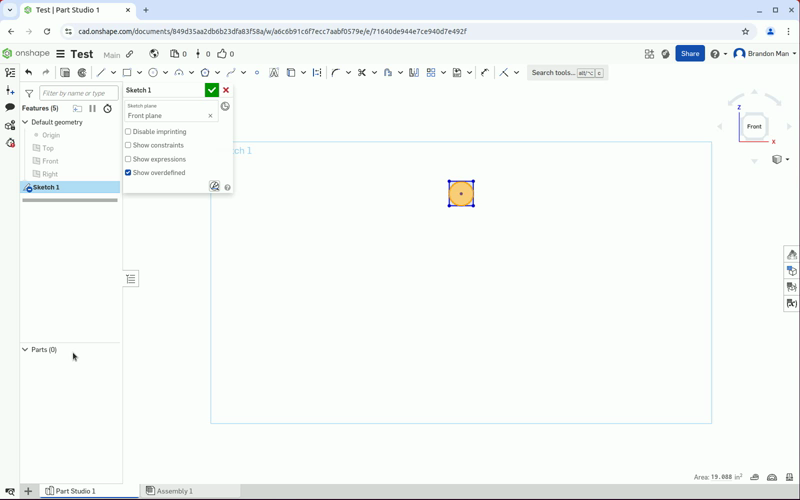
key(shift+e)
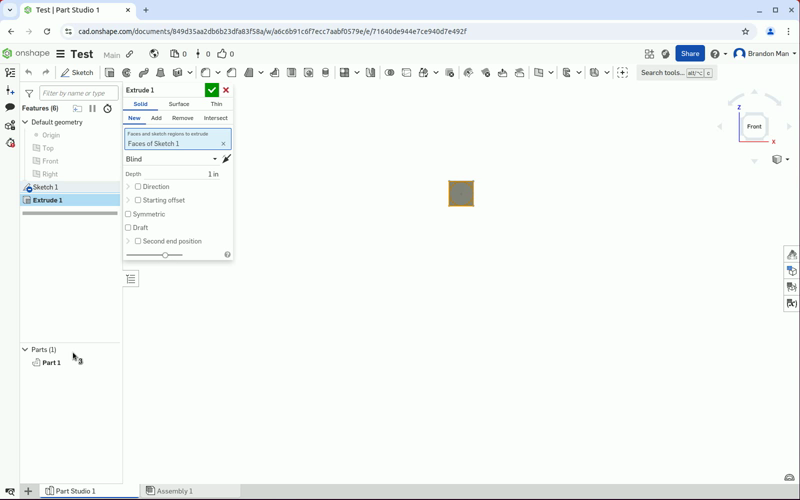
mouse_move(143, 106)
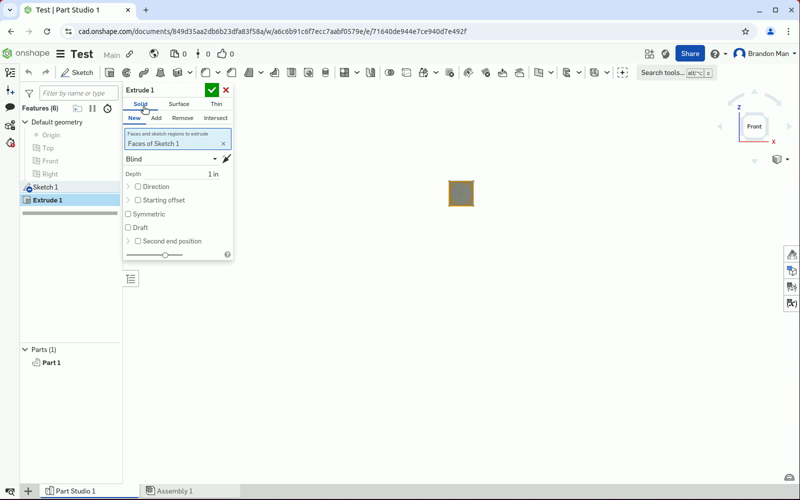
click(143, 106)
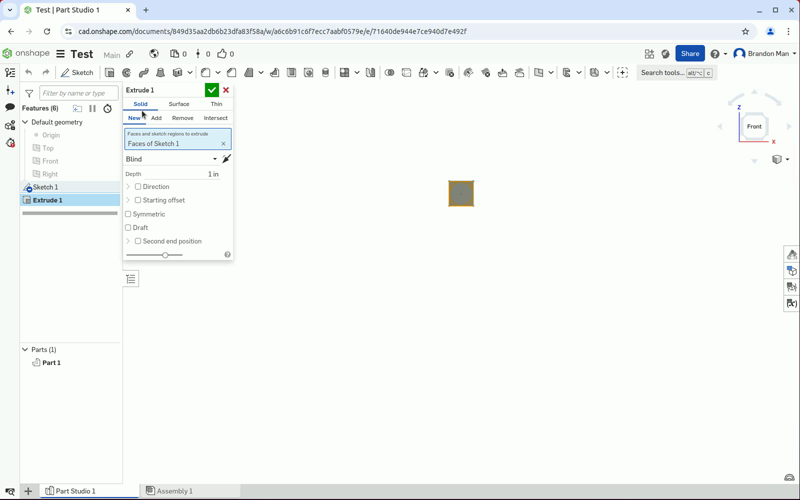
mouse_move(137, 120)
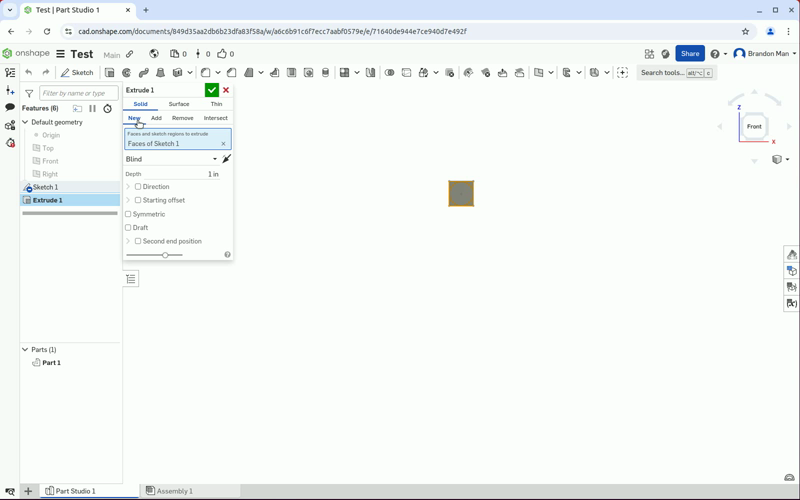
click(137, 120)
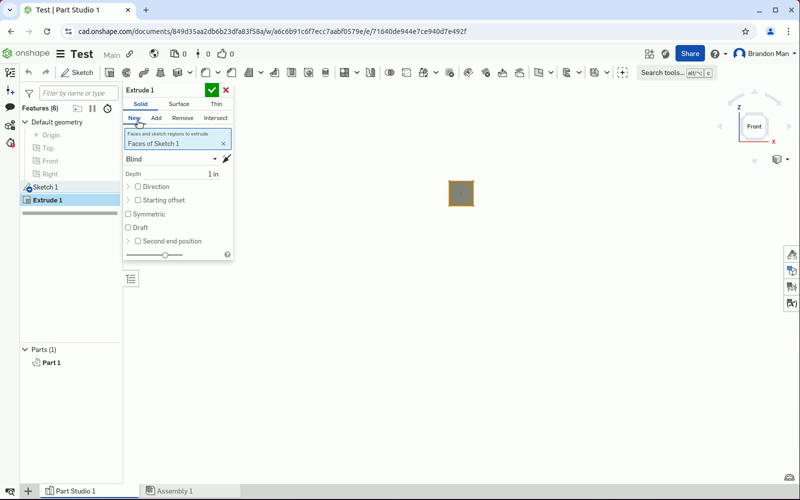
key(tab, 4)
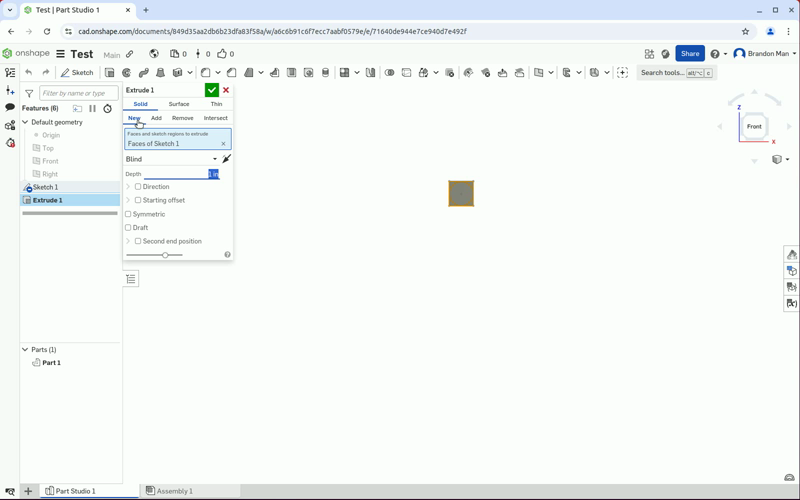
text(1.685)
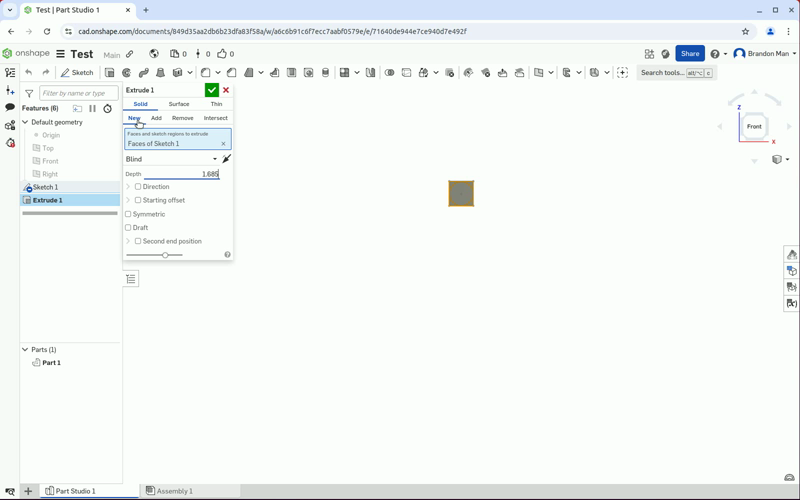
key(enter)
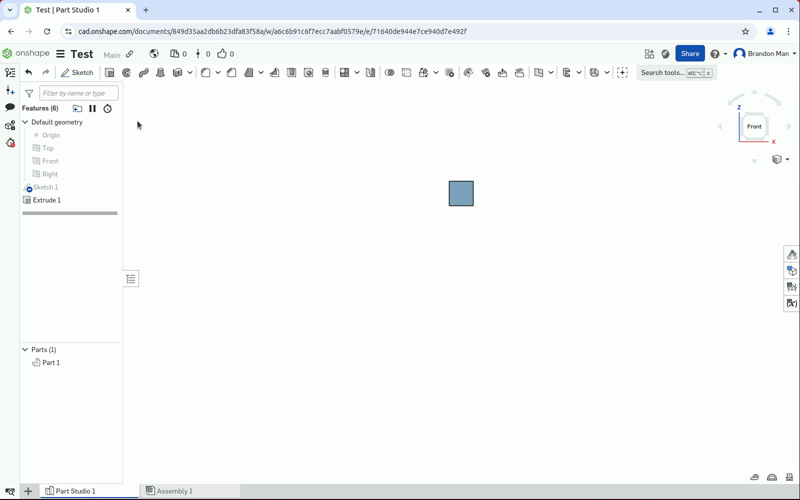
key(shift+h)
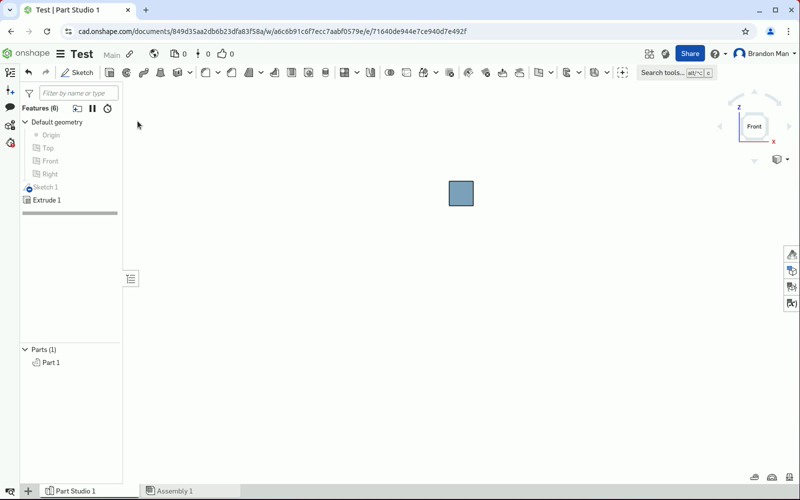
key(shift+h)
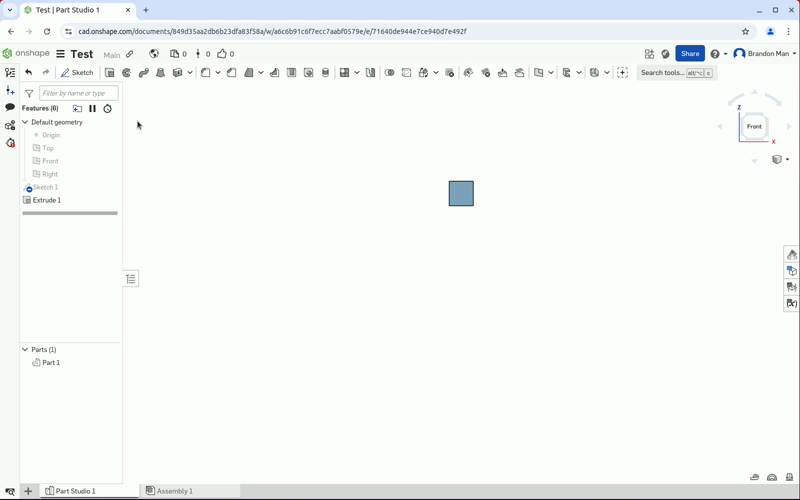
mouse_move(73, 189)
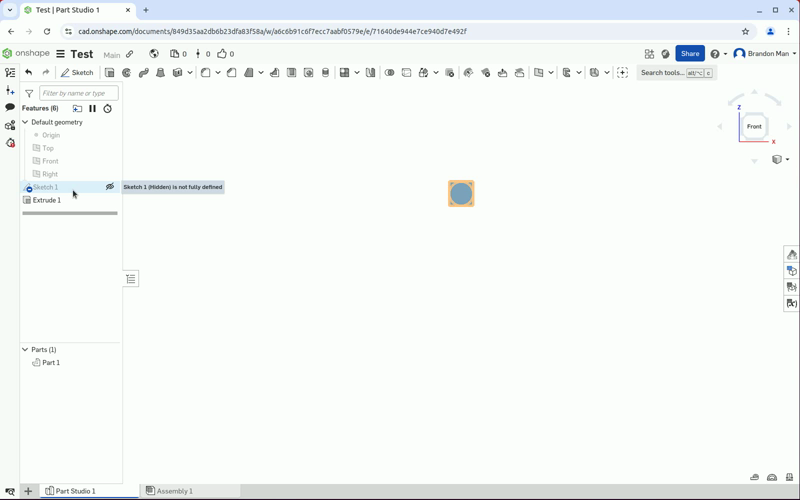
click(73, 189)
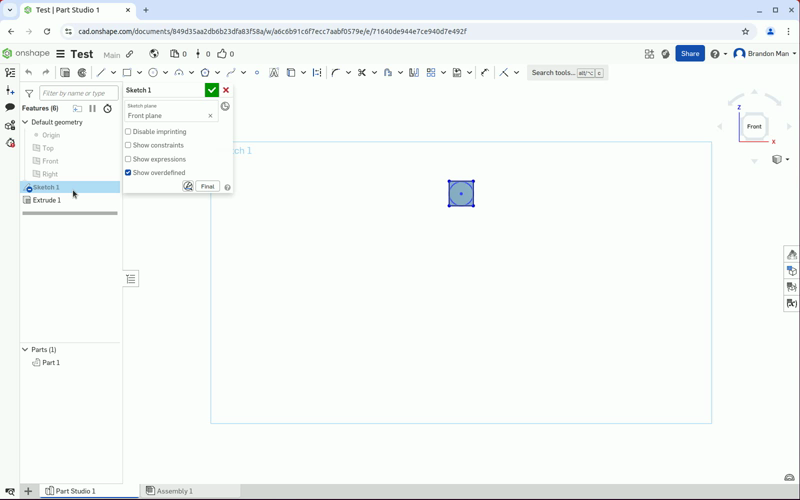
mouse_move(229, 92)
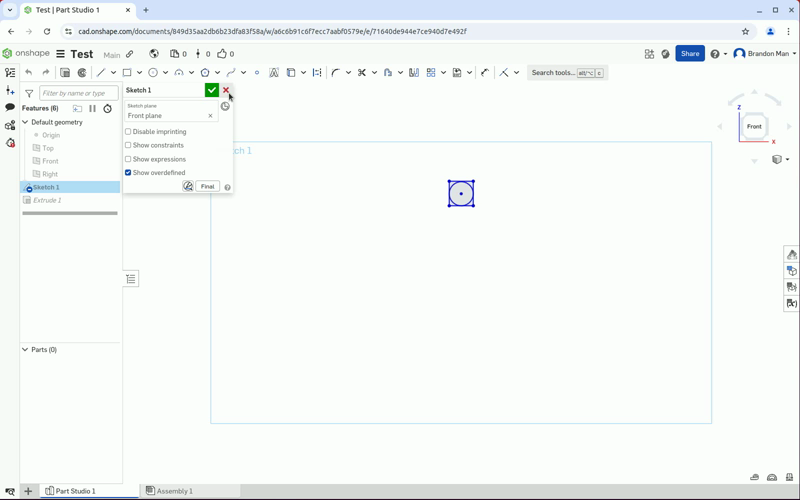
click(229, 92)
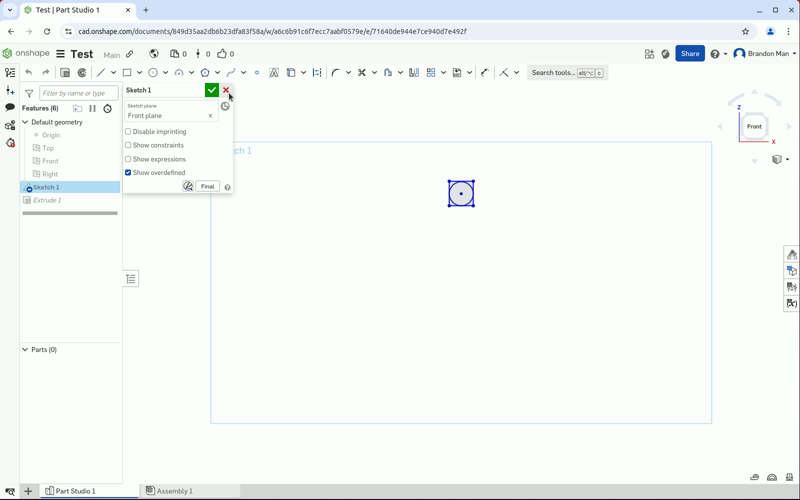
key(shift+s)
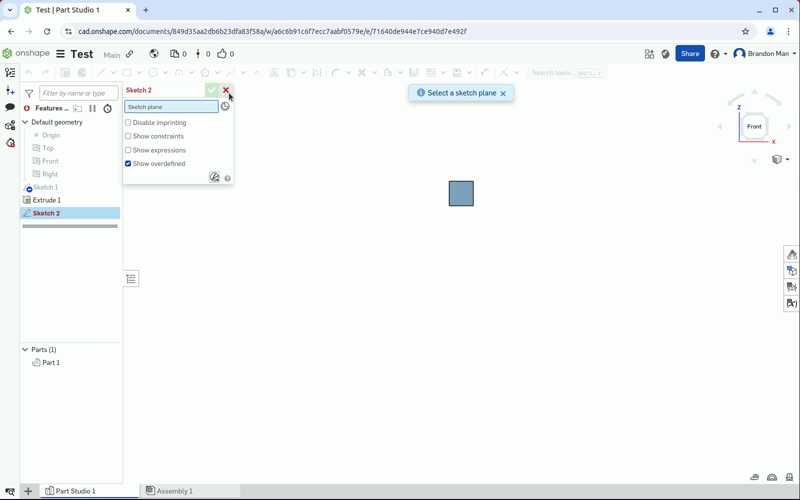
mouse_move(73, 163)
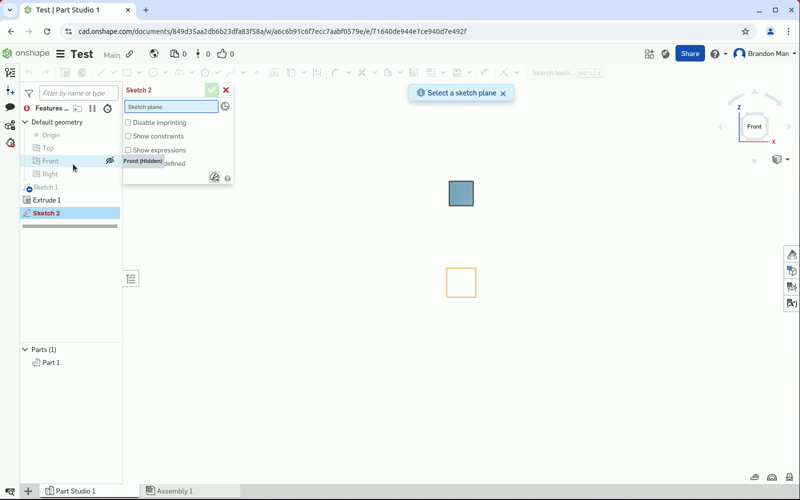
click(73, 163)
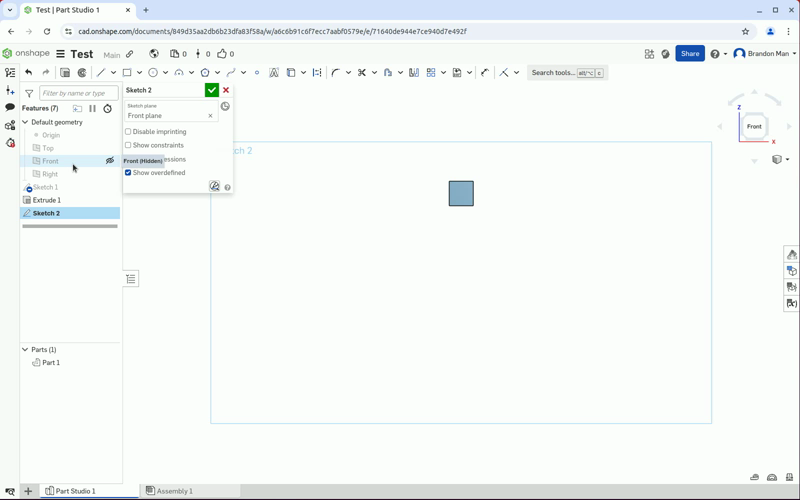
mouse_move(73, 352)
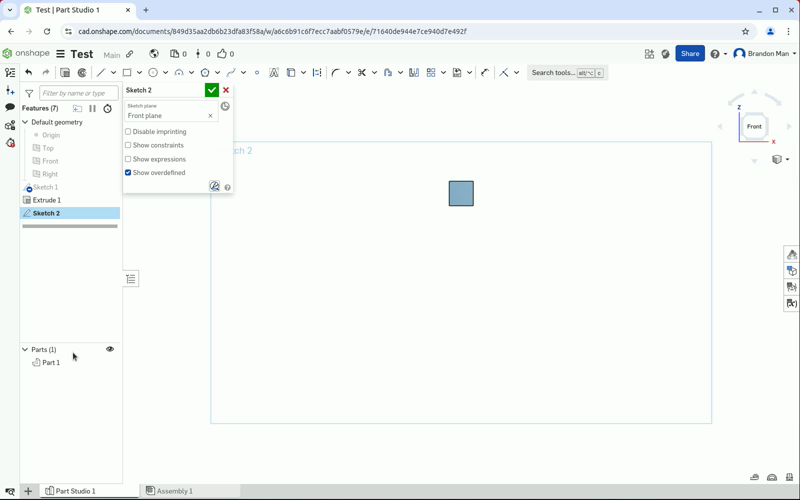
key(y)
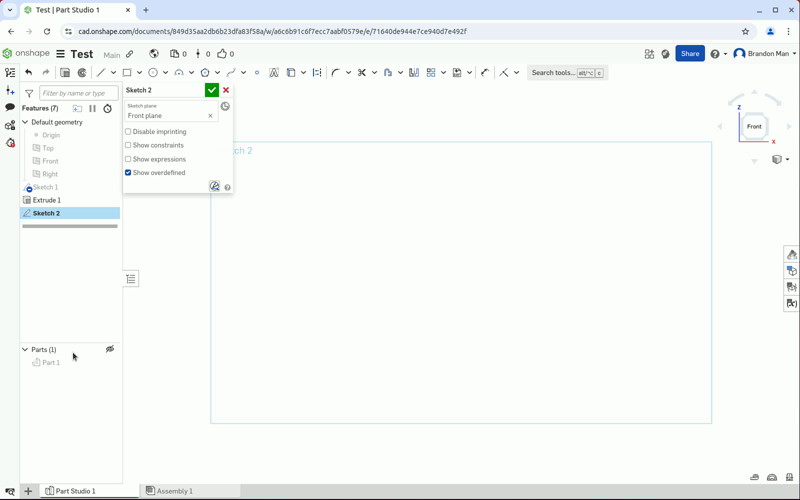
key(l)
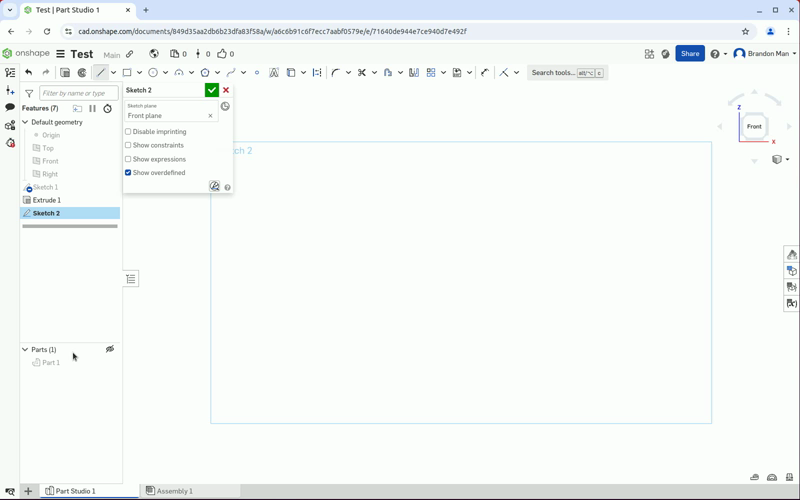
key_down(shift)
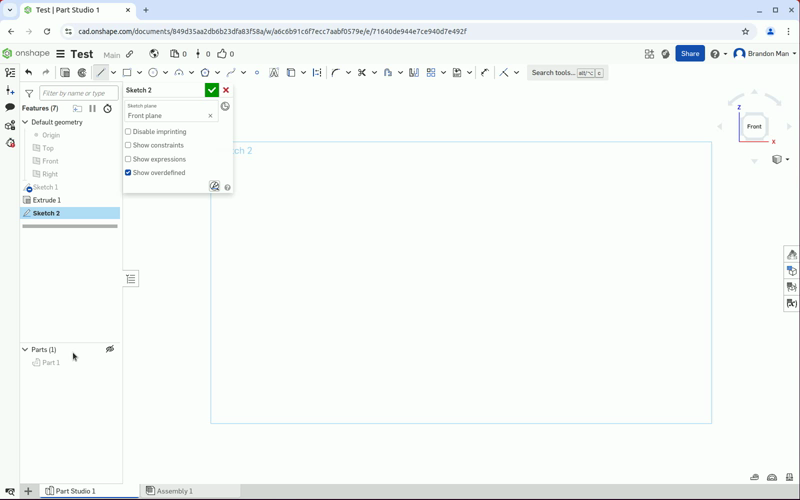
mouse_move(449, 383)
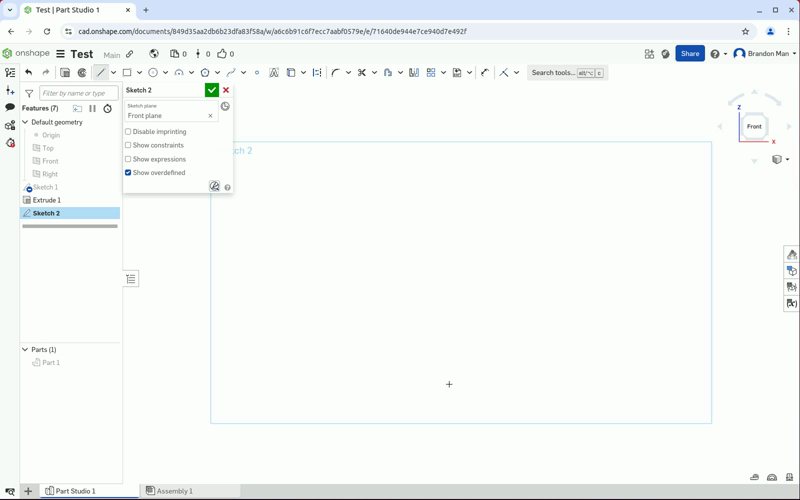
click(449, 383)
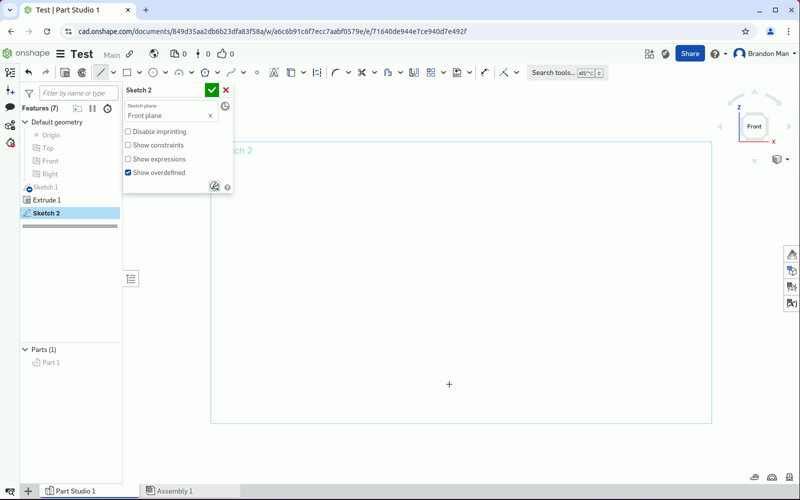
key_up(shift)
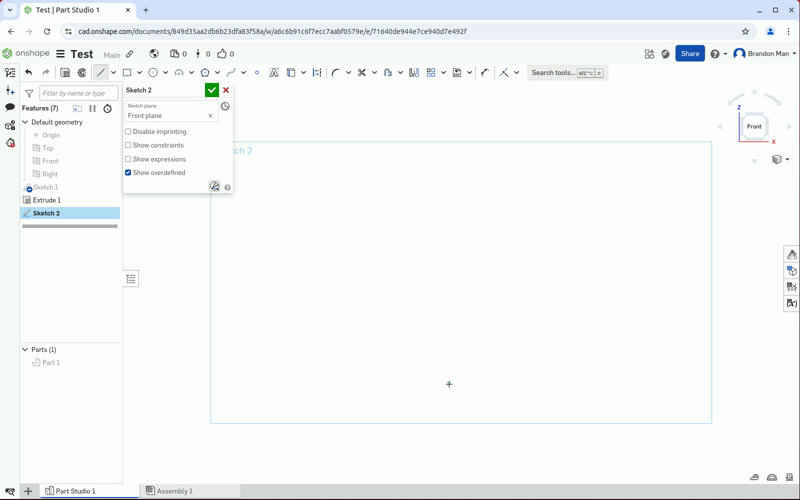
key_down(shift)
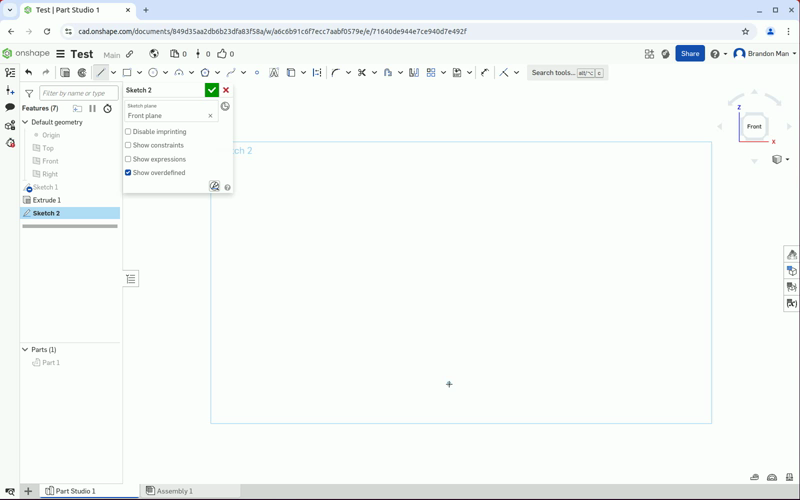
mouse_move(479, 383)
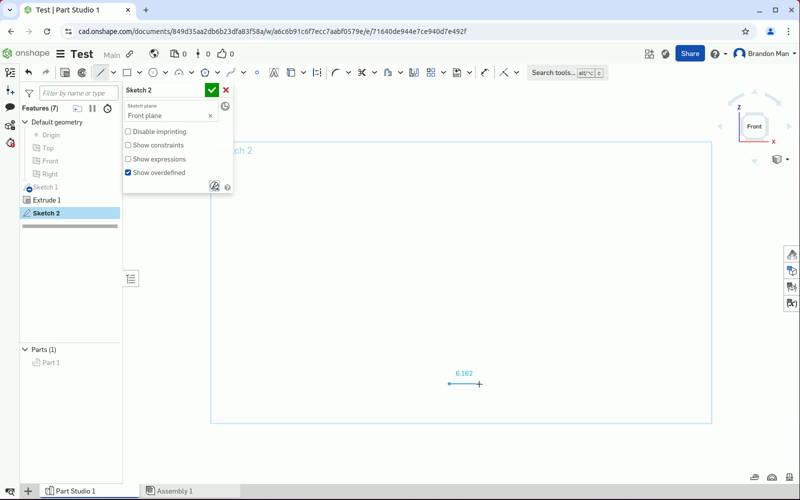
mouse_move(473, 383)
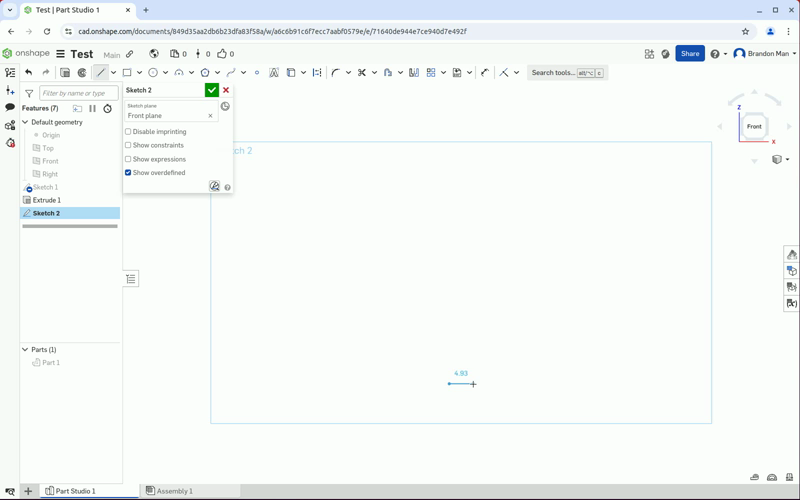
click(473, 383)
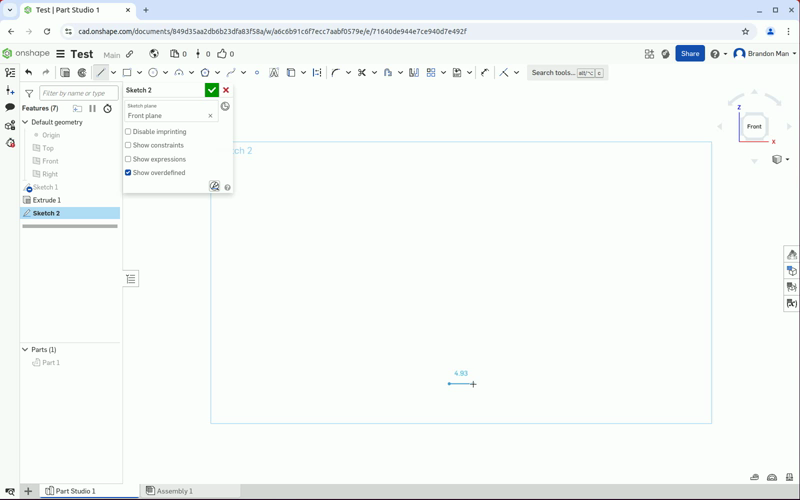
key_up(shift)
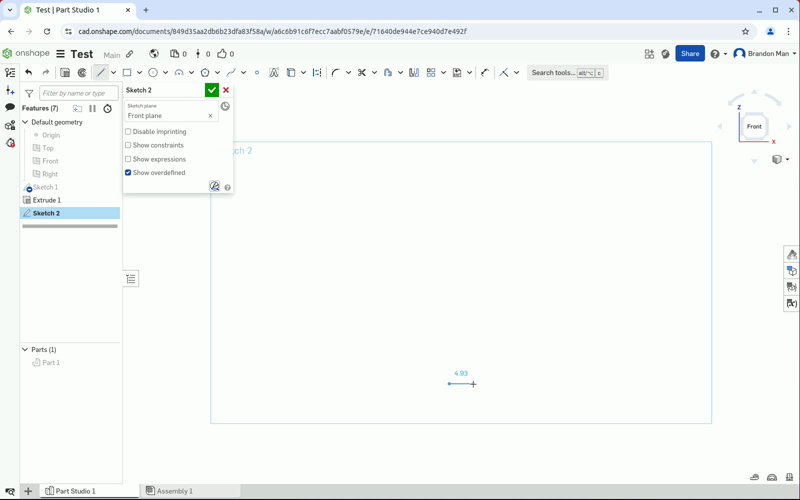
key_down(shift)
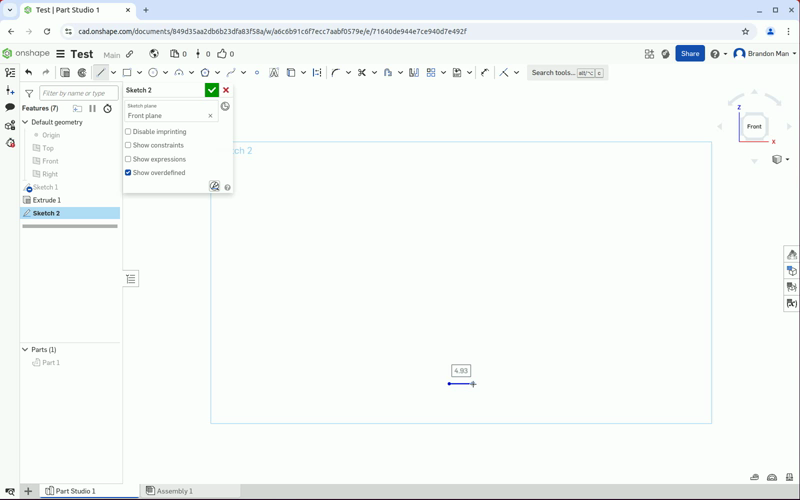
mouse_move(503, 383)
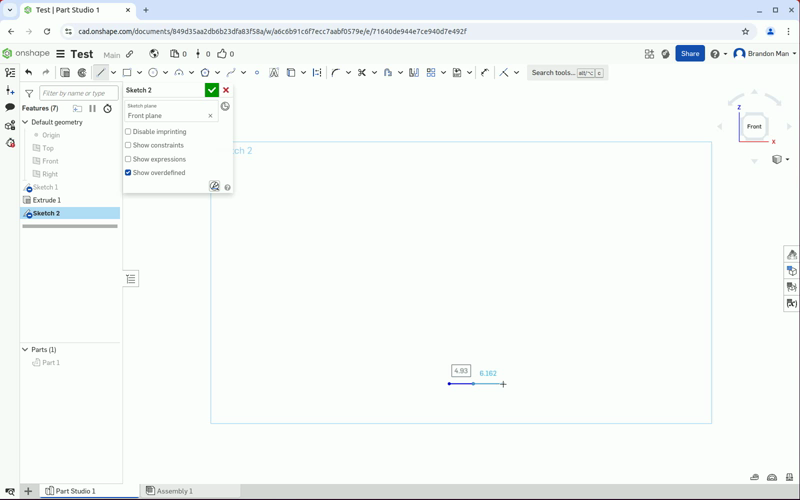
mouse_move(473, 359)
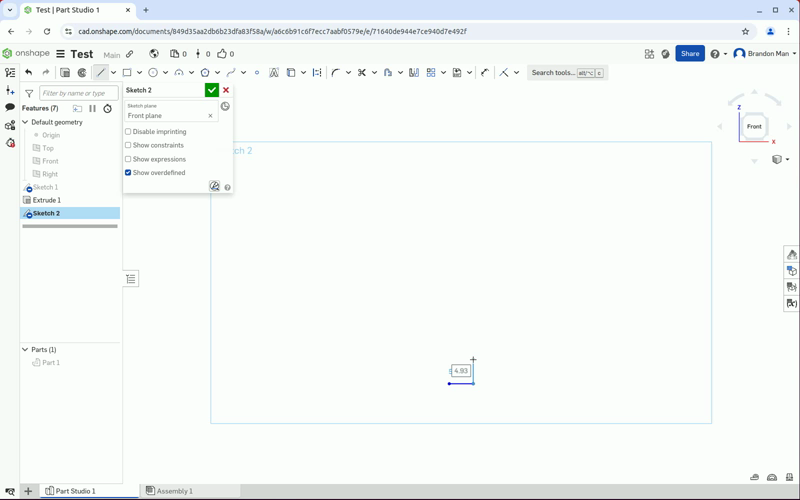
click(473, 359)
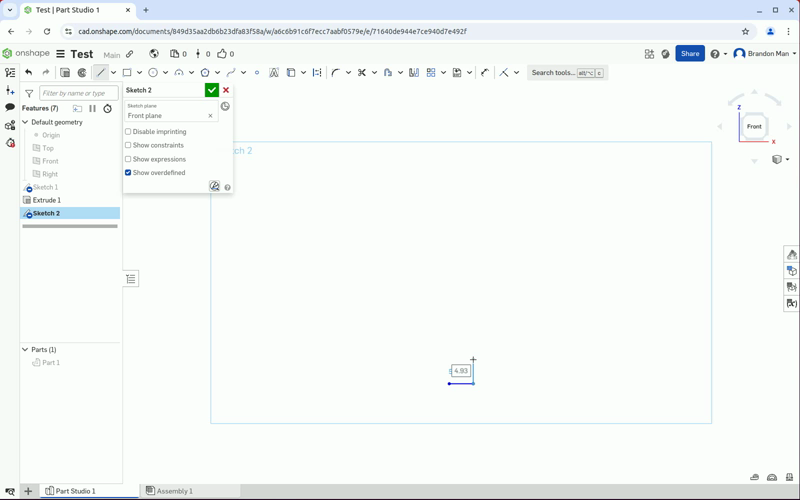
key_up(shift)
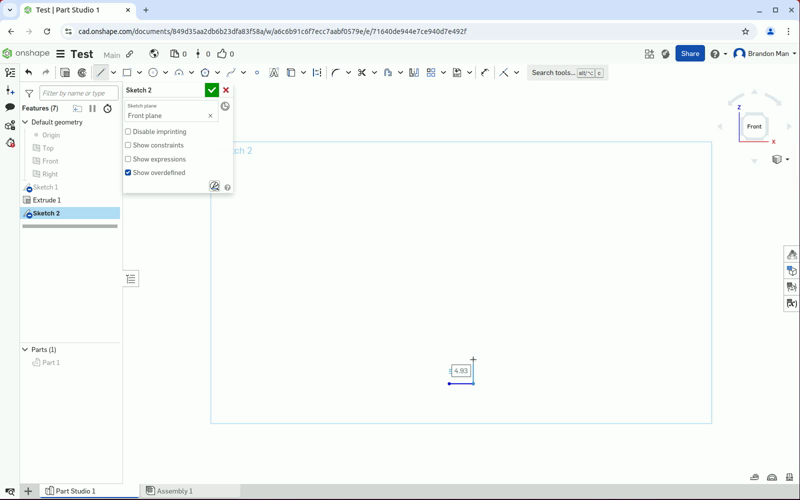
key_down(shift)
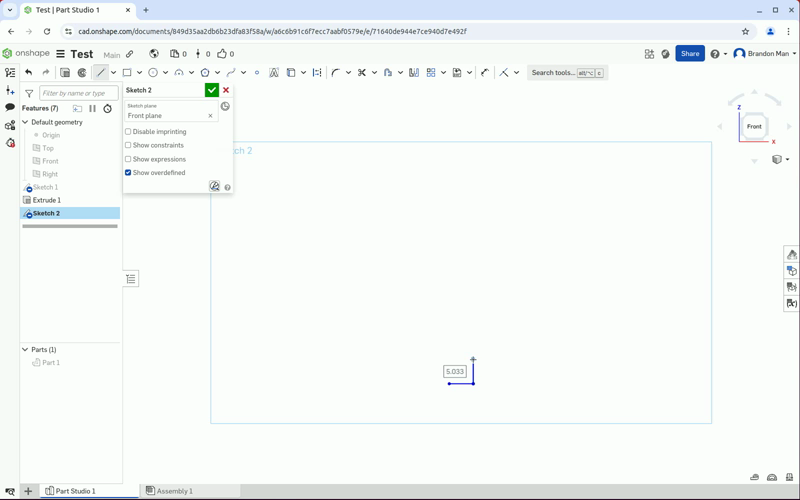
mouse_move(503, 359)
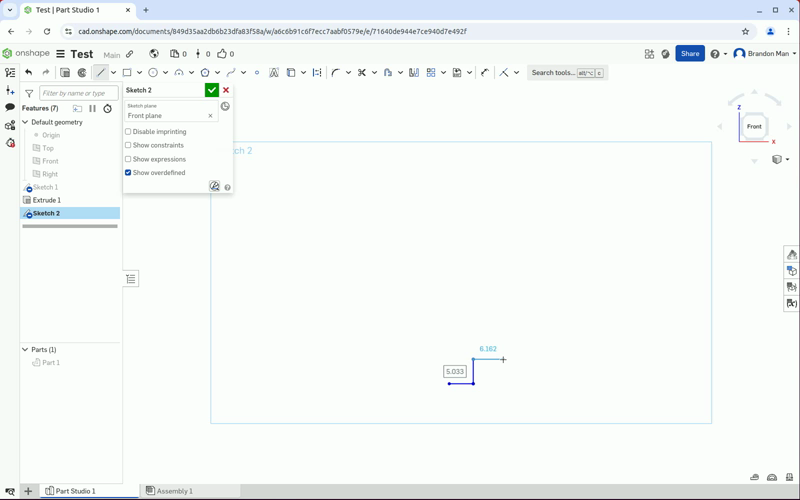
mouse_move(449, 359)
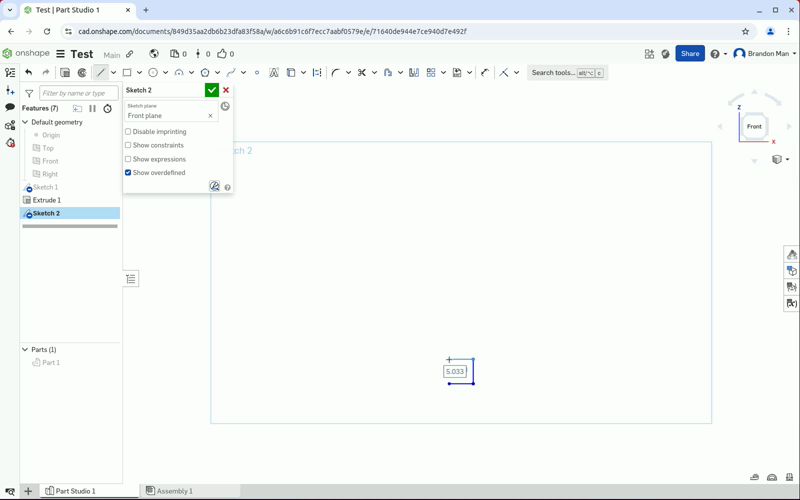
click(449, 359)
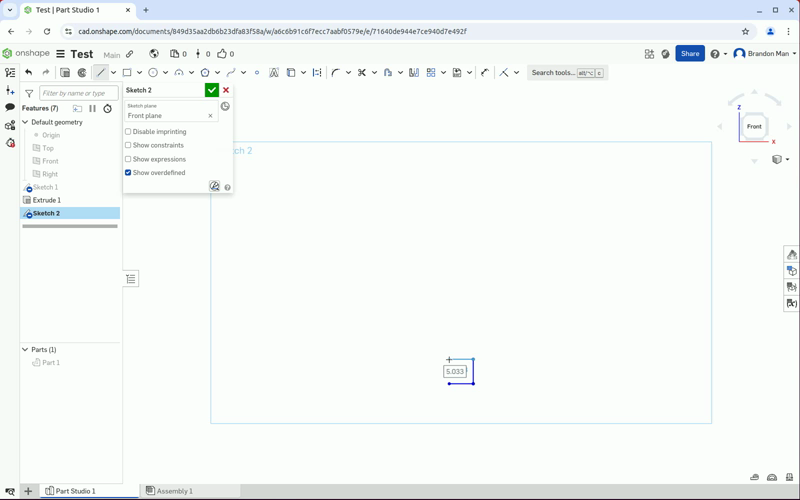
key_up(shift)
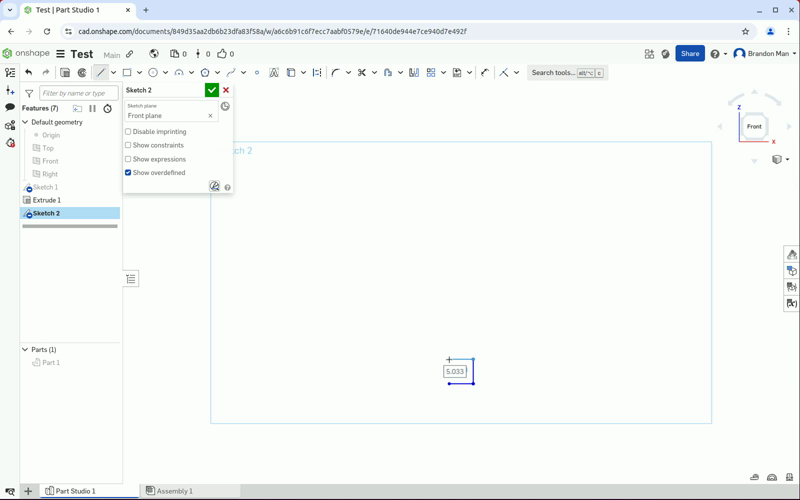
mouse_move(479, 359)
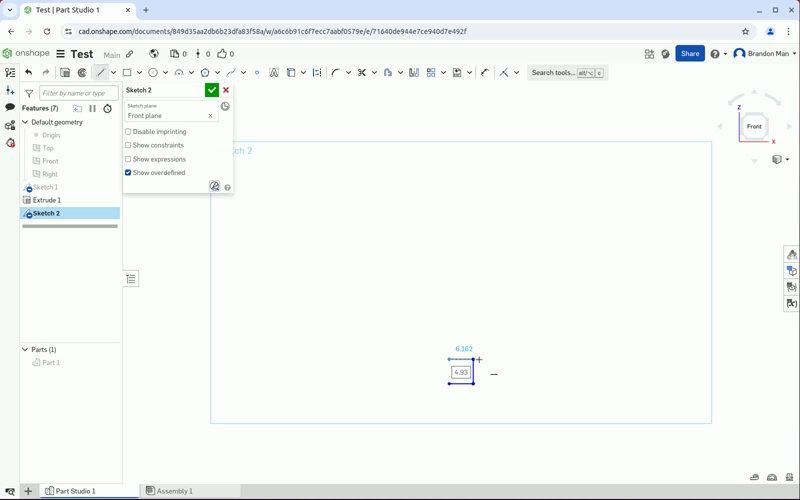
key_down(shift)
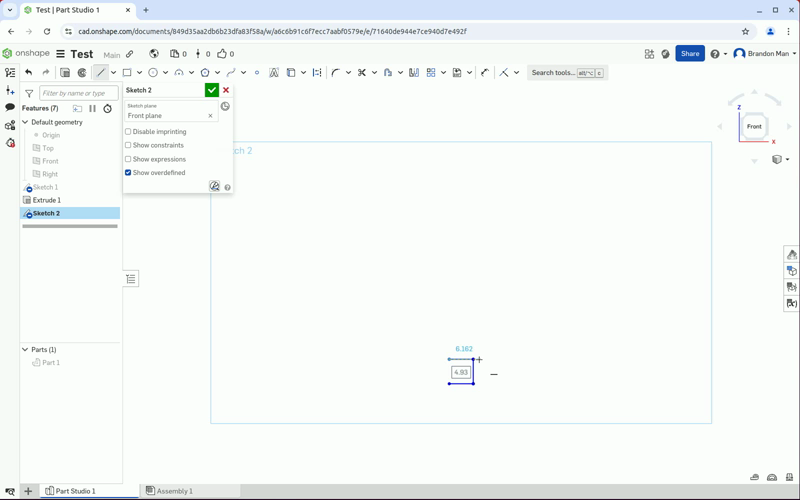
mouse_move(449, 383)
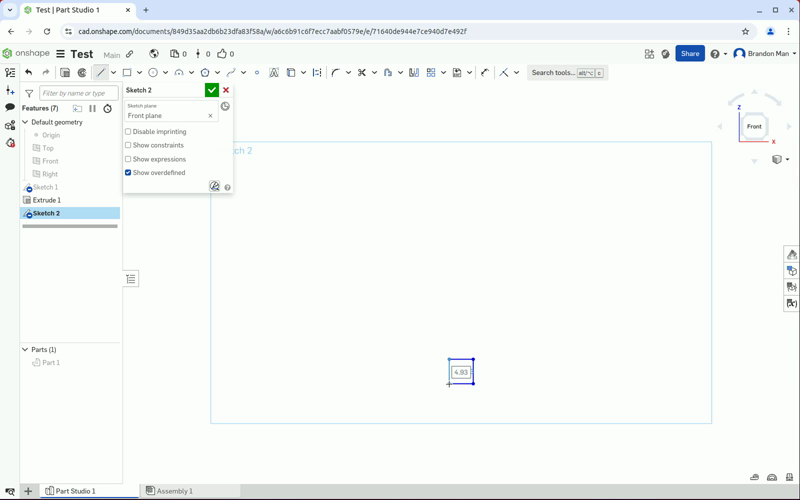
key_up(shift)
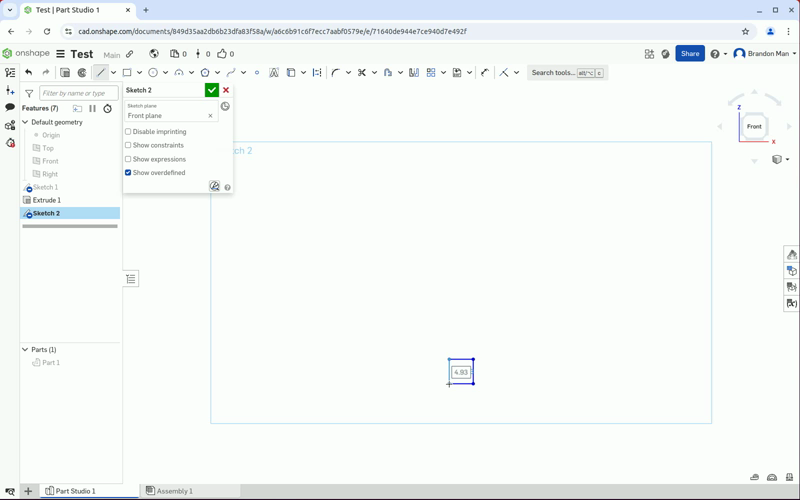
click(449, 383)
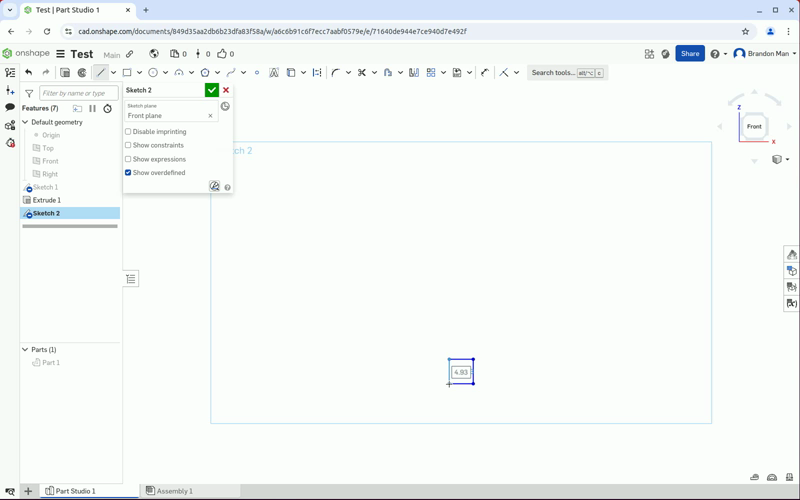
key(esc)
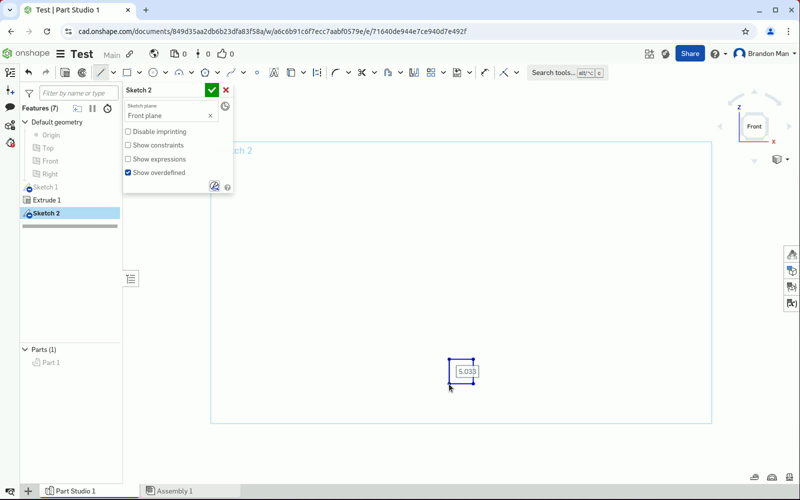
mouse_move(463, 367)
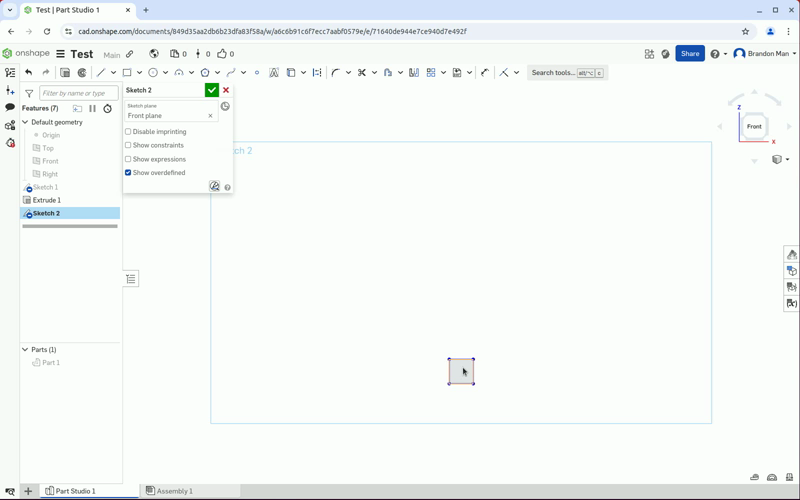
scroll(6)
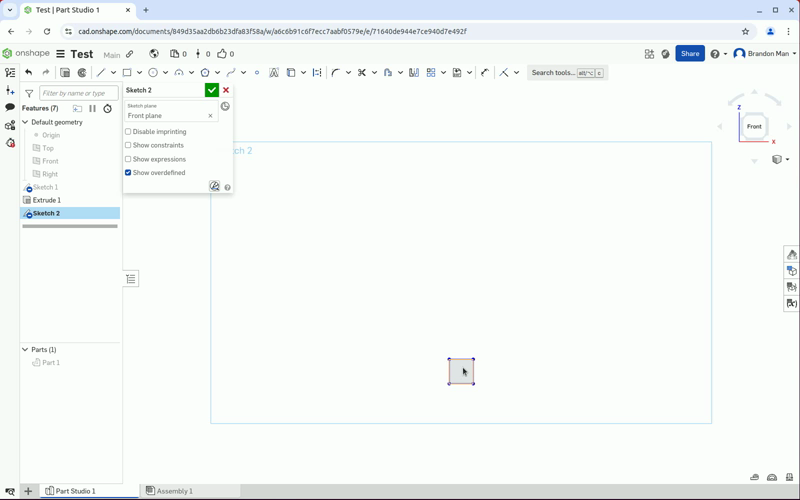
scroll(6)
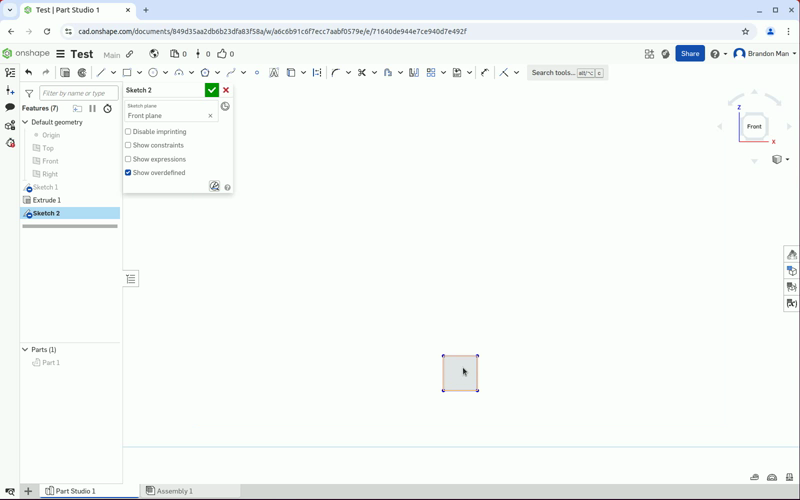
scroll(6)
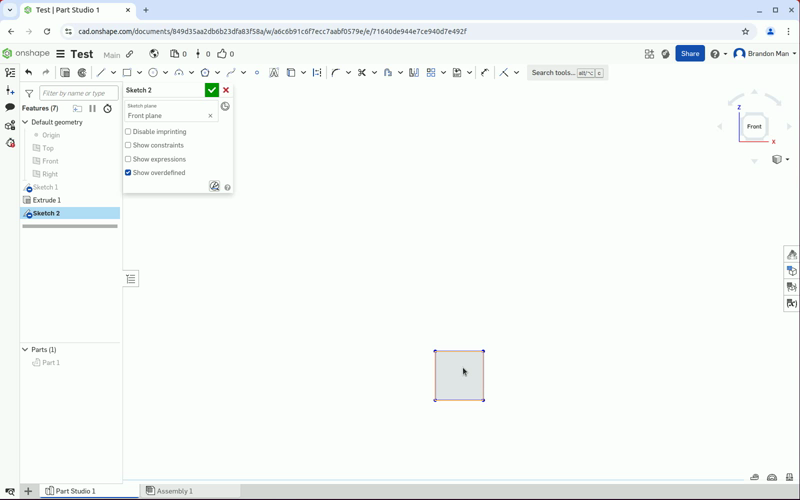
scroll(6)
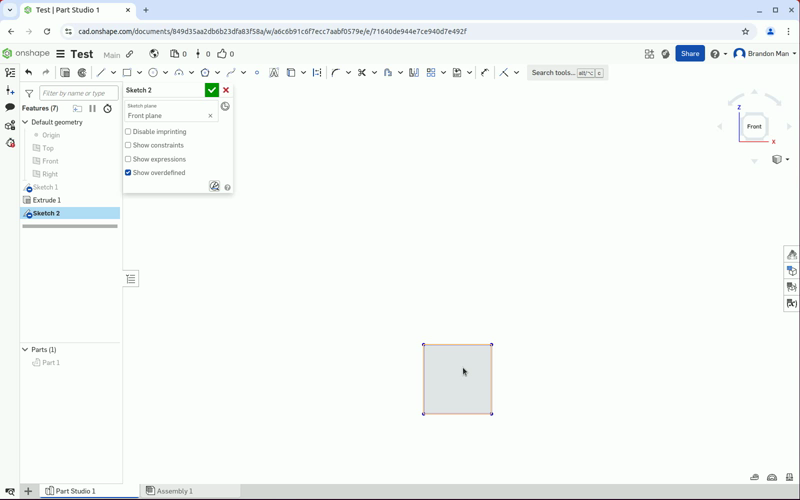
scroll(6)
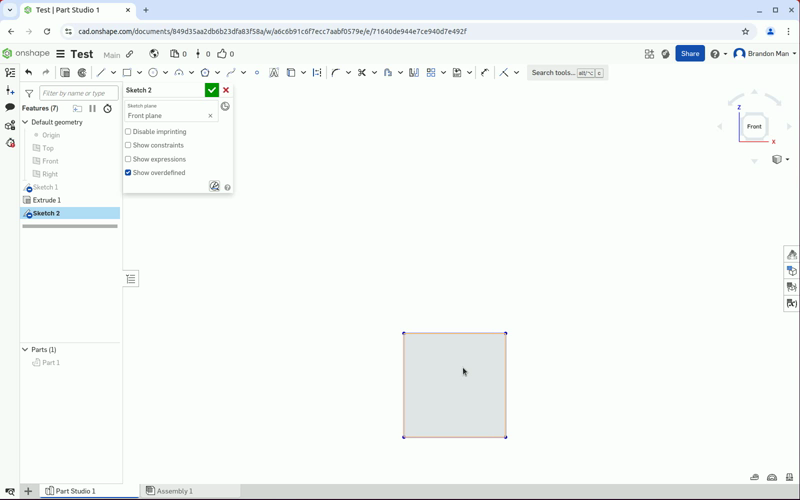
scroll(6)
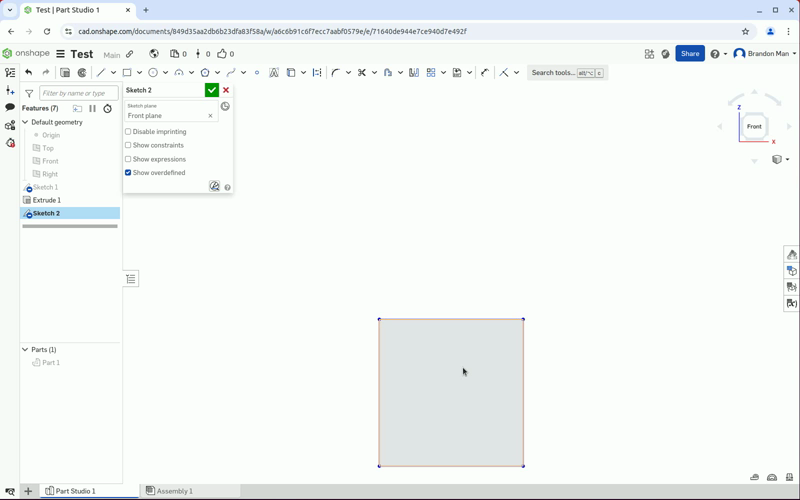
scroll(6)
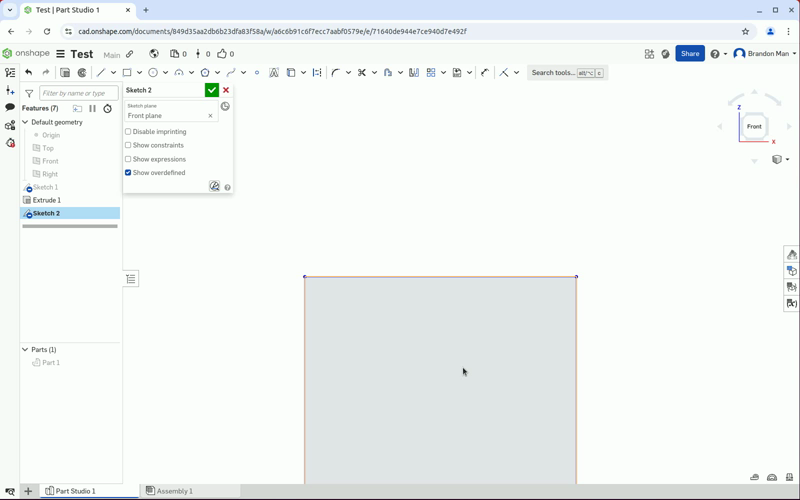
click(463, 367)
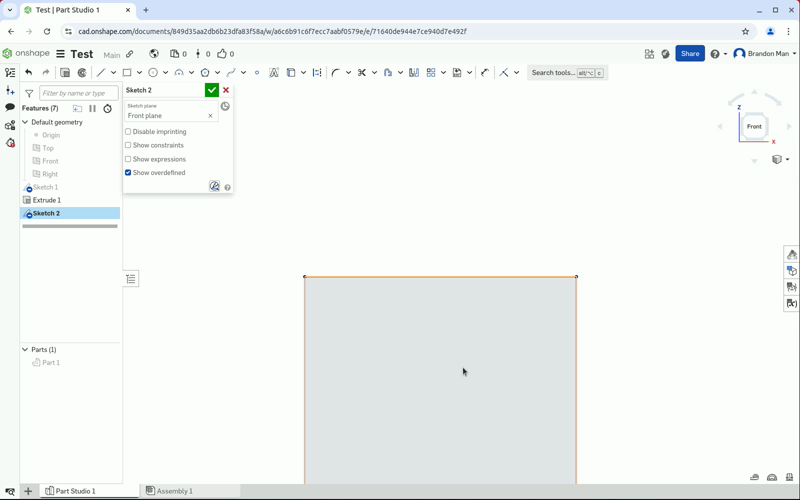
scroll(-6)
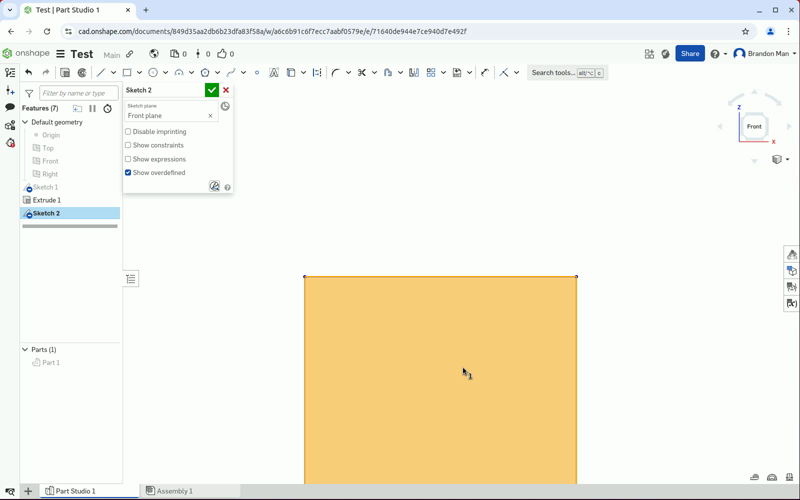
scroll(-6)
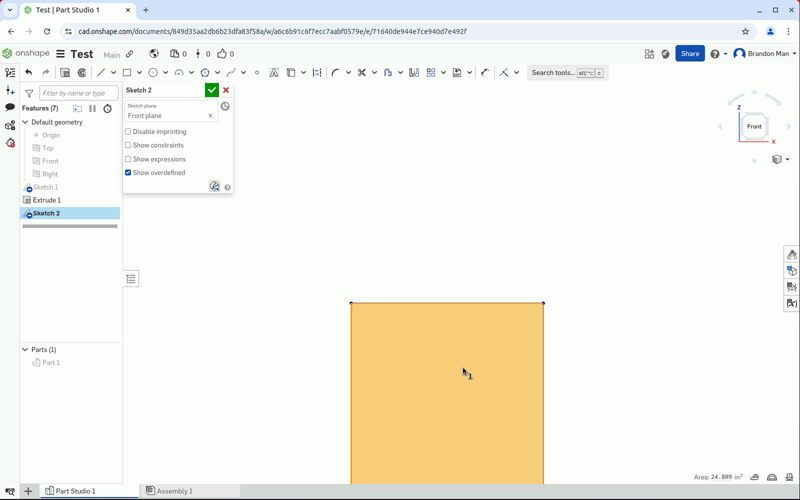
scroll(-6)
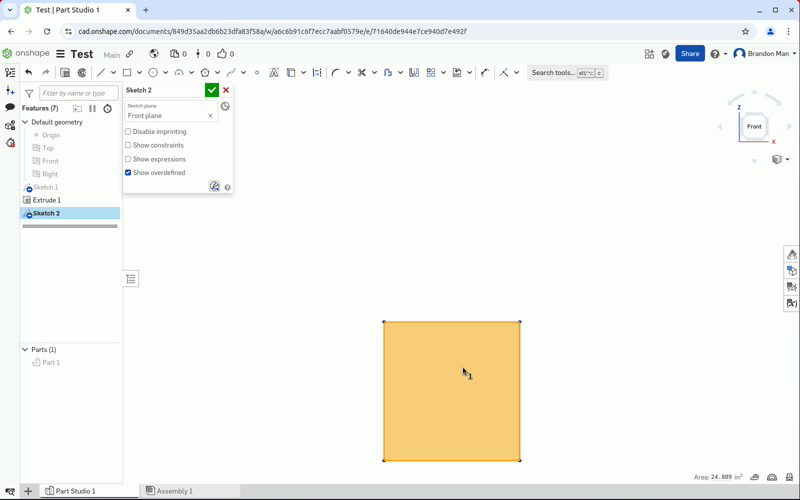
scroll(-6)
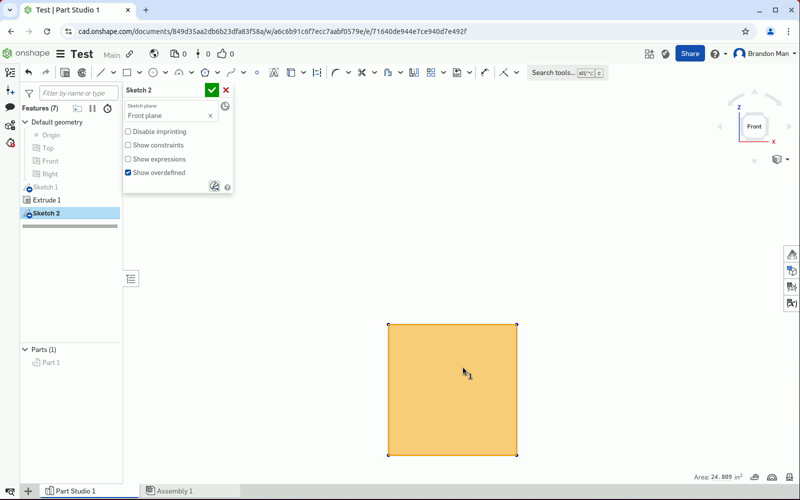
scroll(-6)
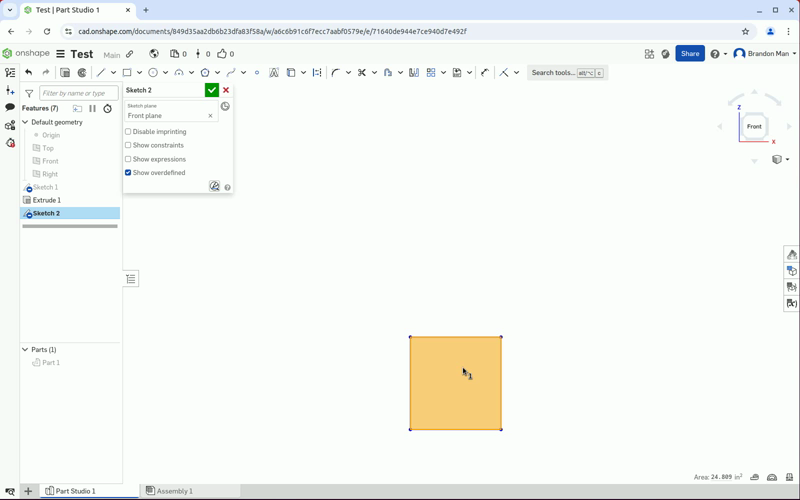
scroll(-6)
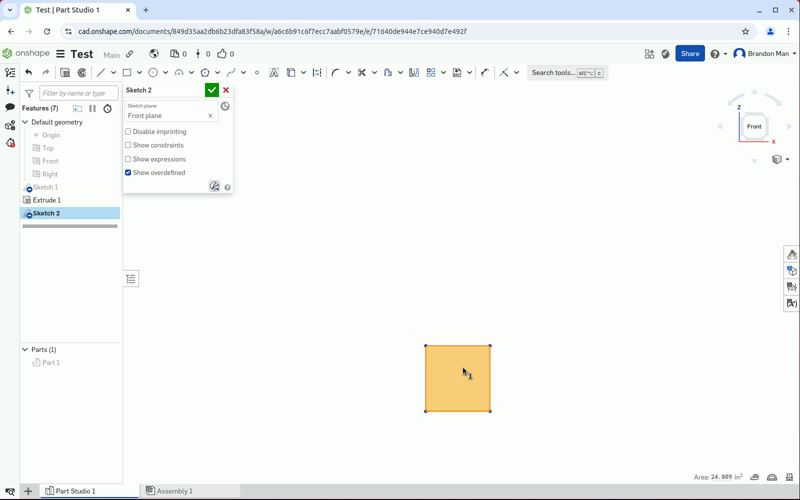
scroll(-6)
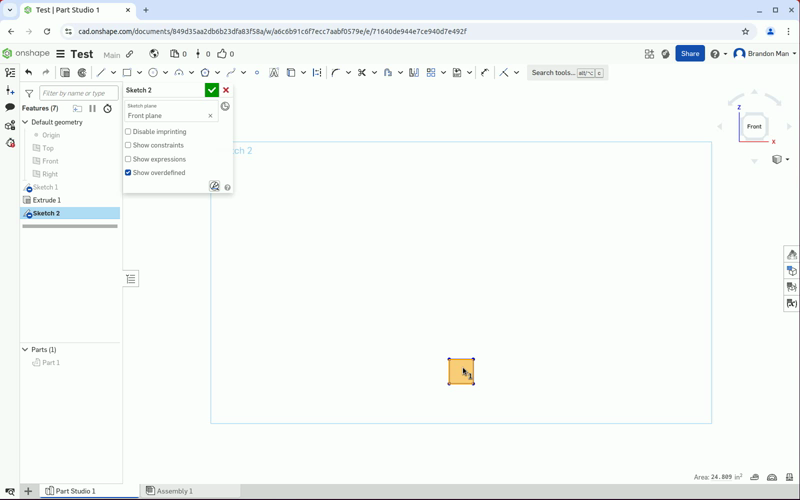
mouse_move(73, 352)
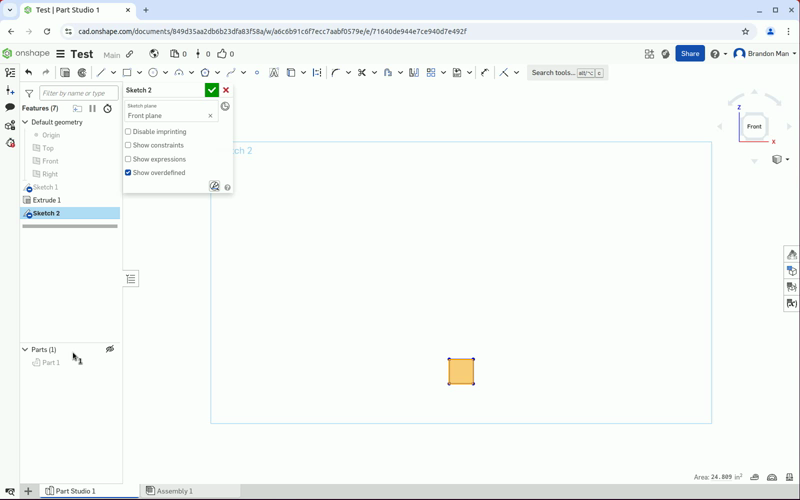
key(shift+y)
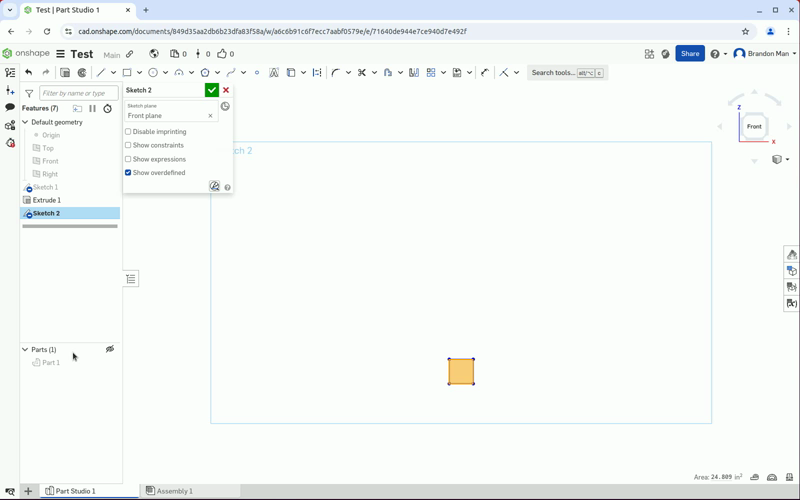
key(shift+e)
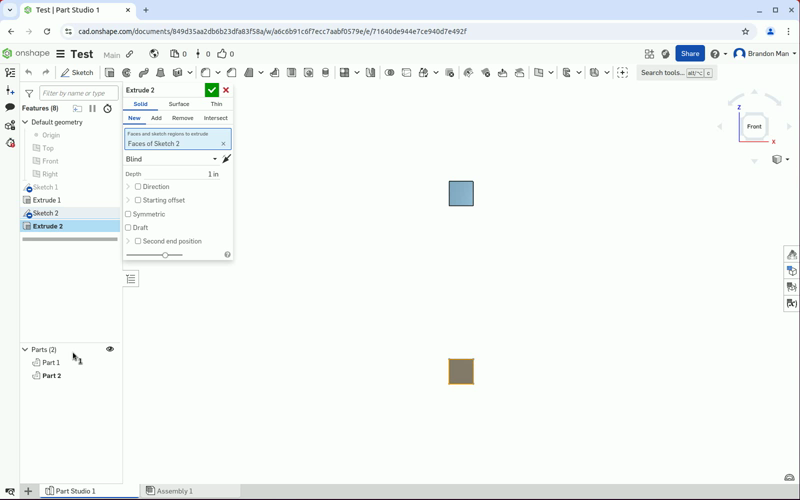
mouse_move(143, 106)
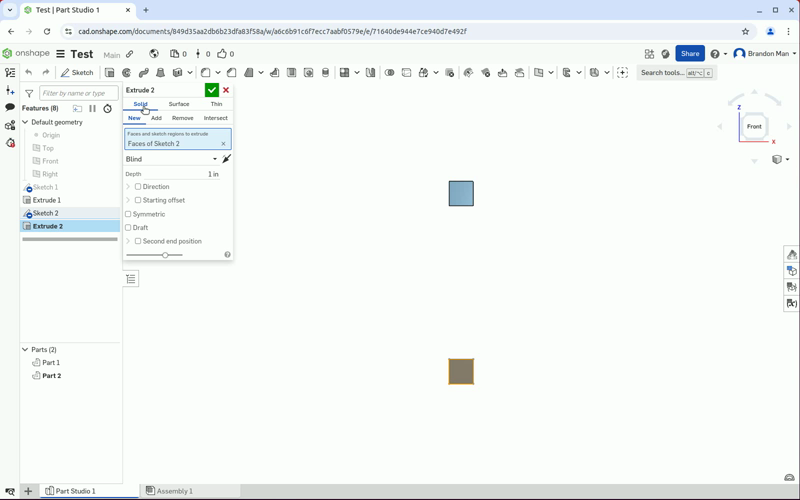
click(143, 106)
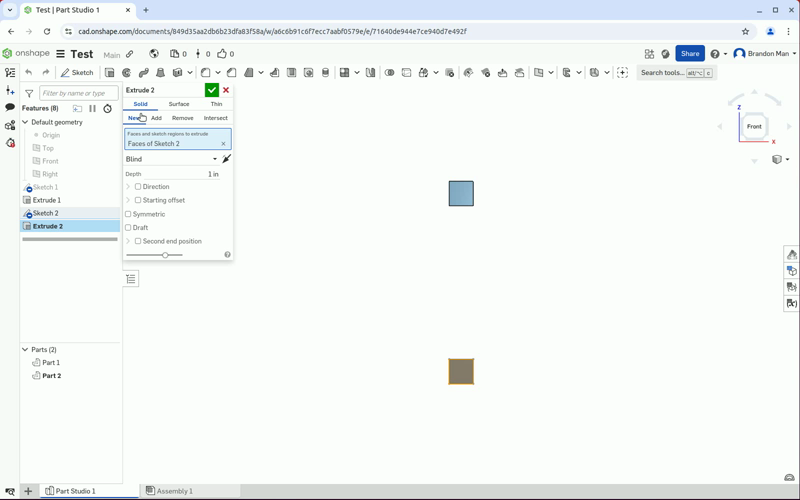
mouse_move(137, 120)
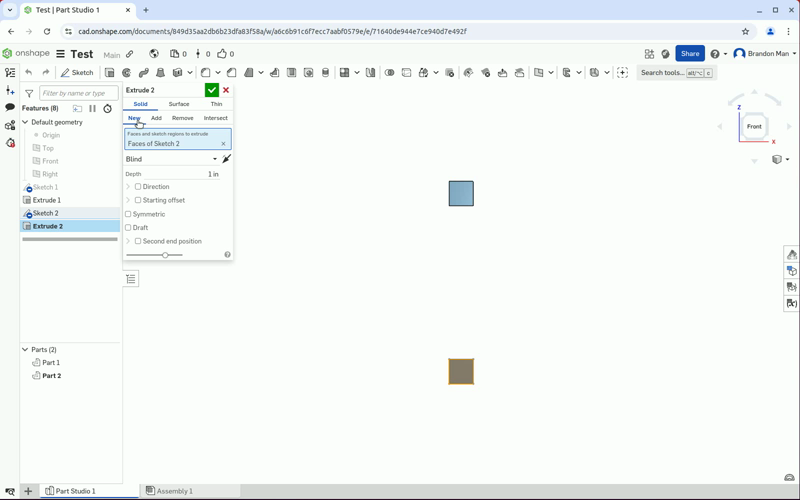
click(137, 120)
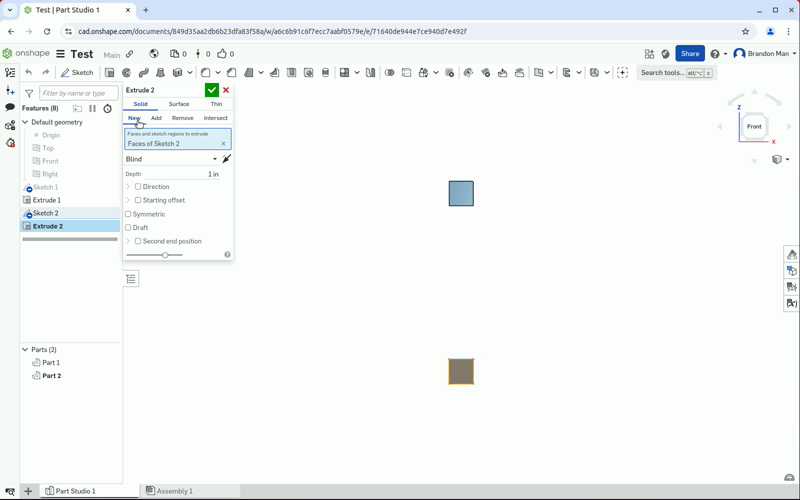
key(tab, 4)
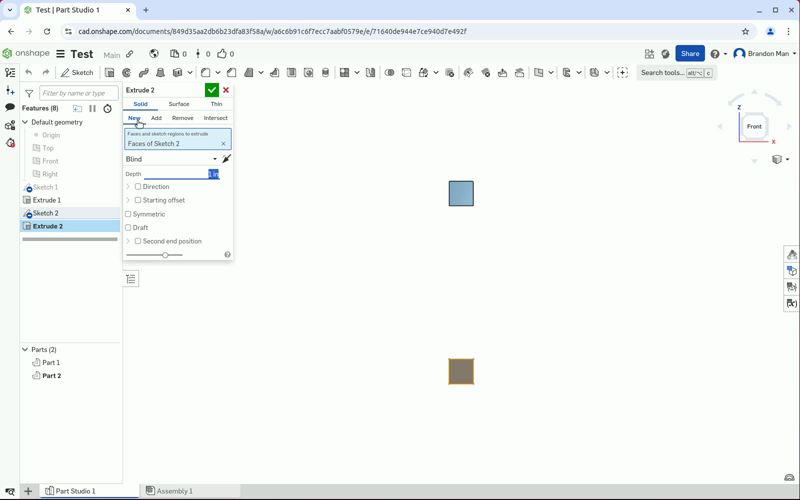
text(1.685)
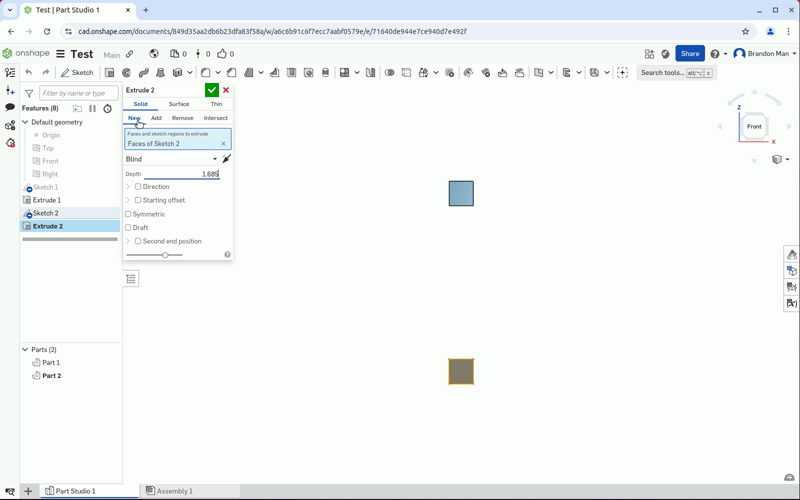
key(enter)
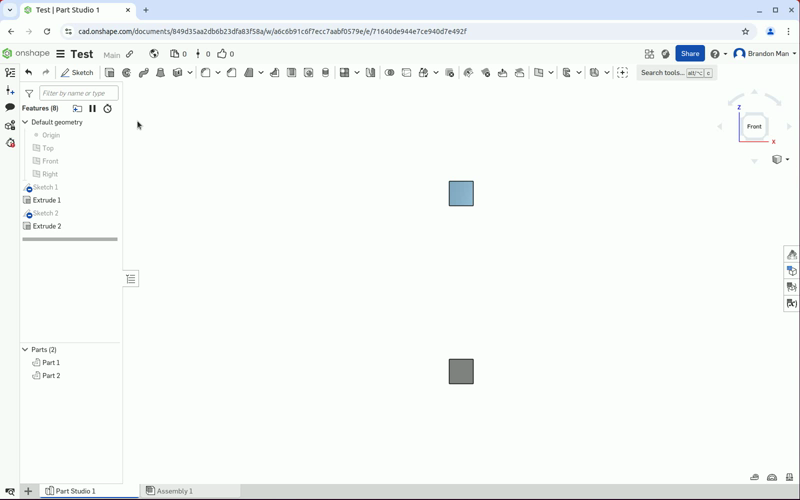
key(shift+h)
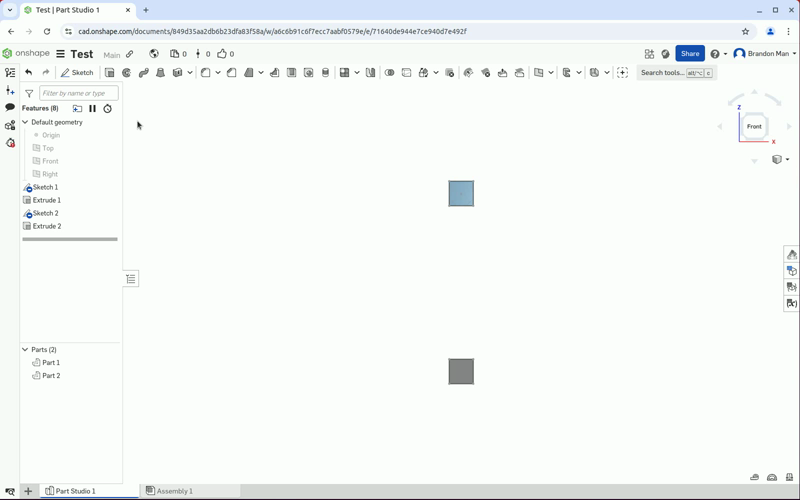
key(shift+h)
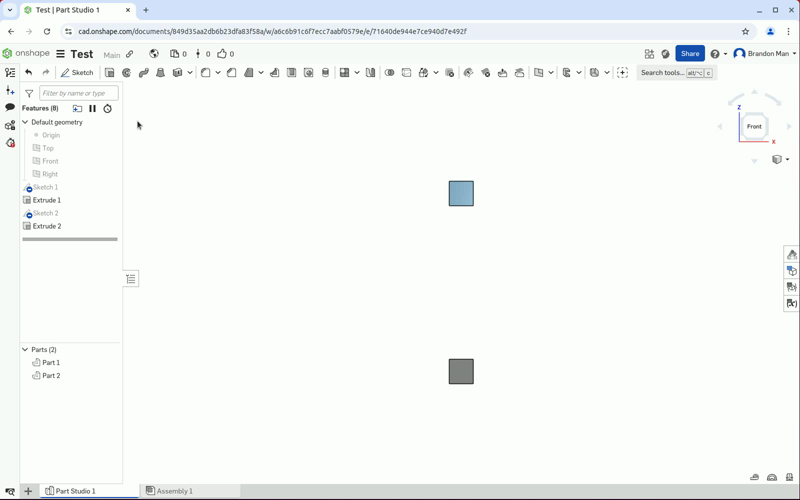
mouse_move(73, 189)
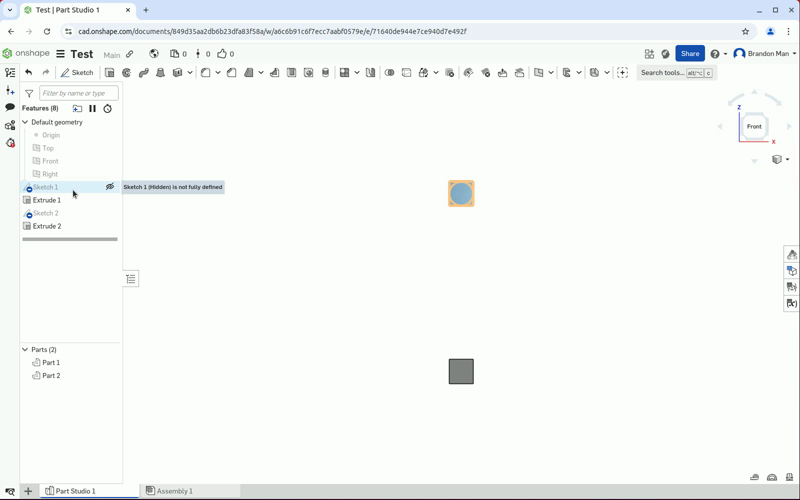
click(73, 189)
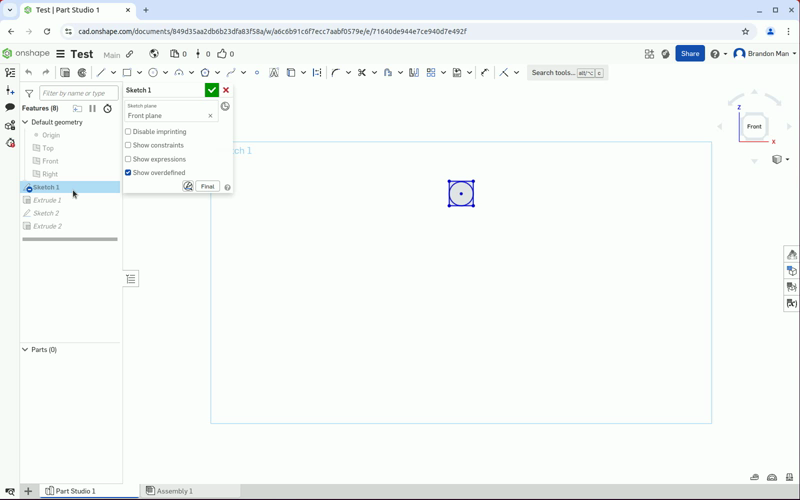
mouse_move(229, 92)
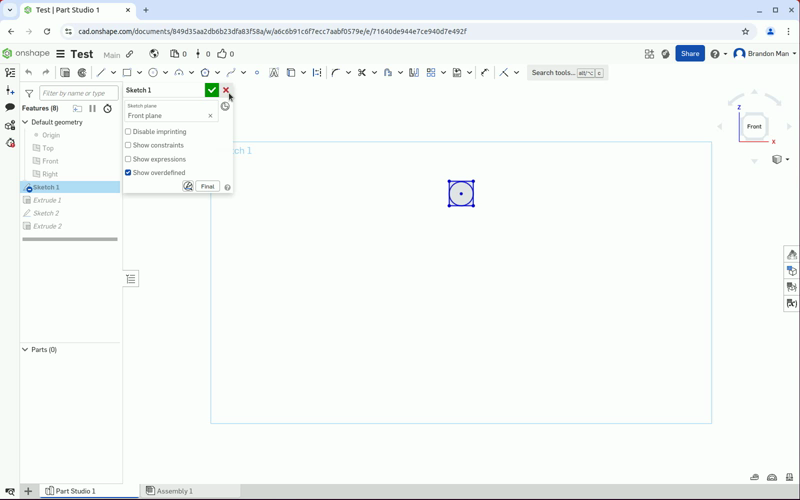
click(229, 92)
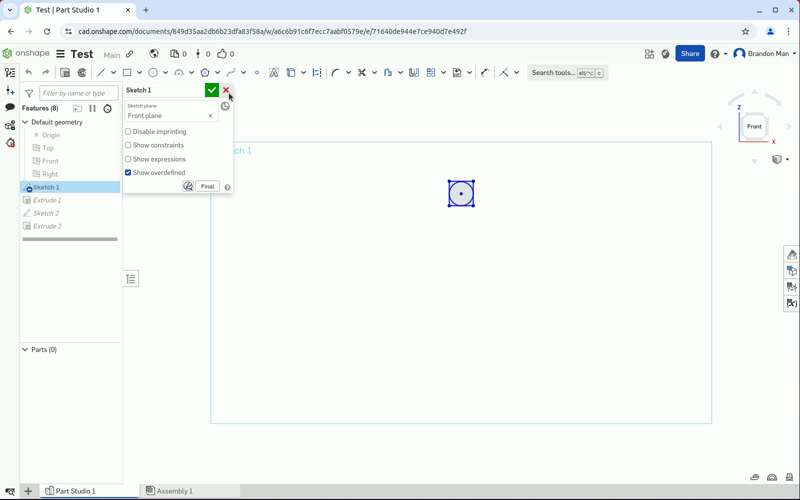
key(shift+s)
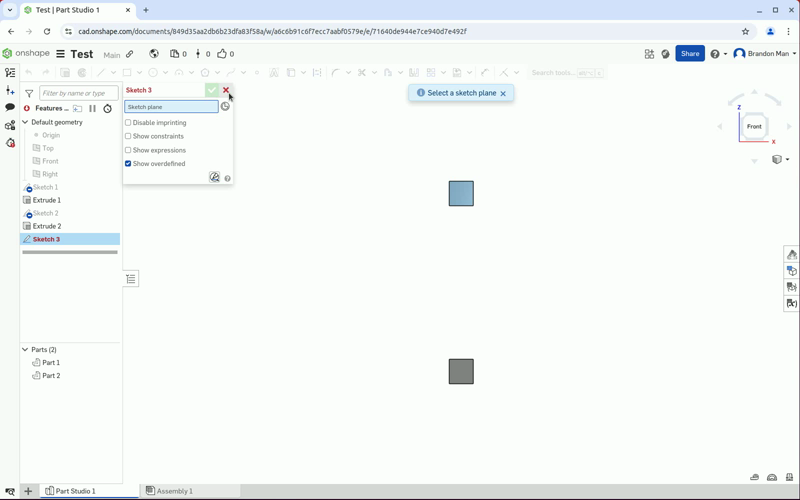
mouse_move(73, 163)
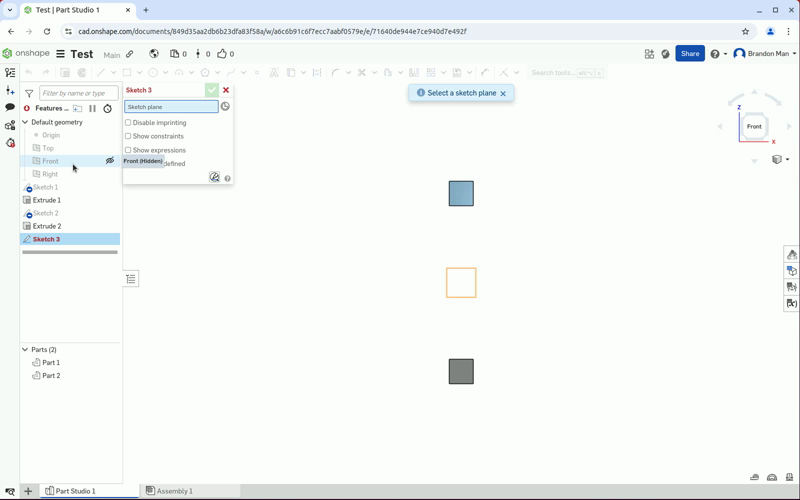
click(73, 163)
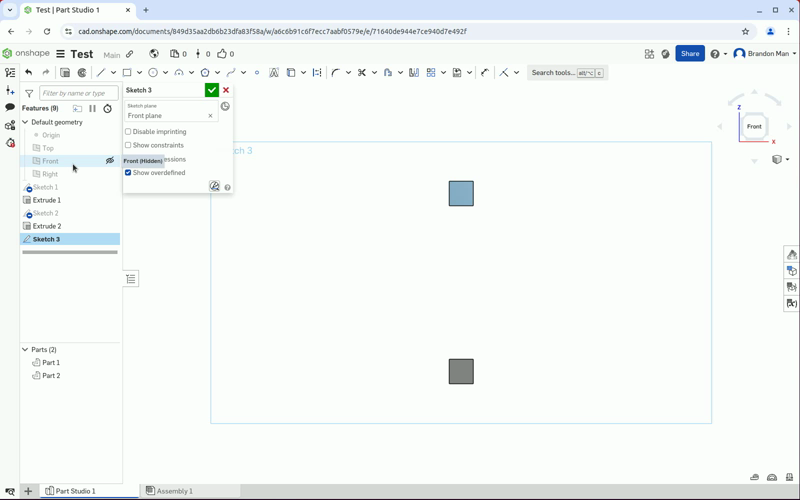
mouse_move(73, 352)
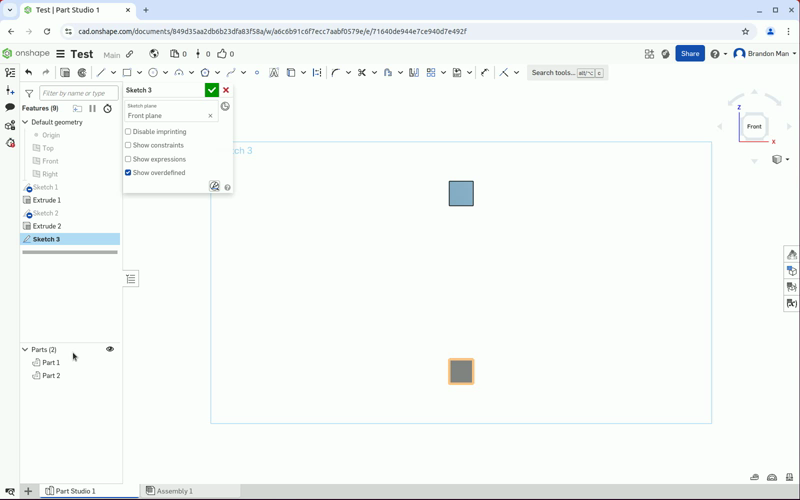
key(y)
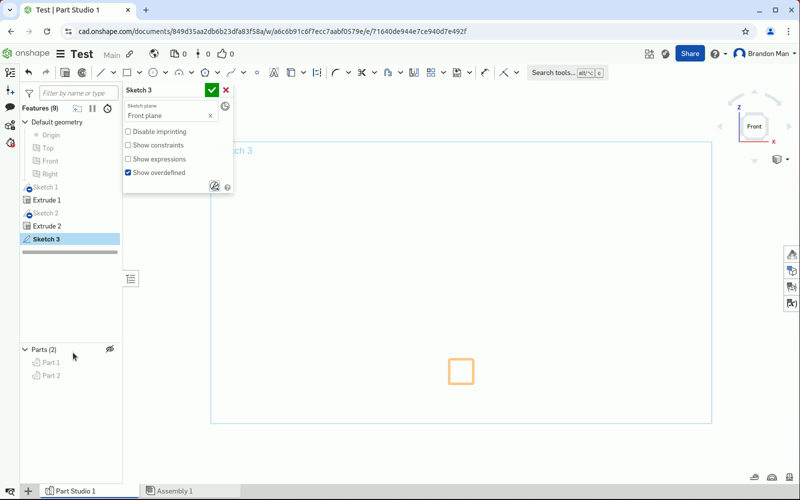
key(a)
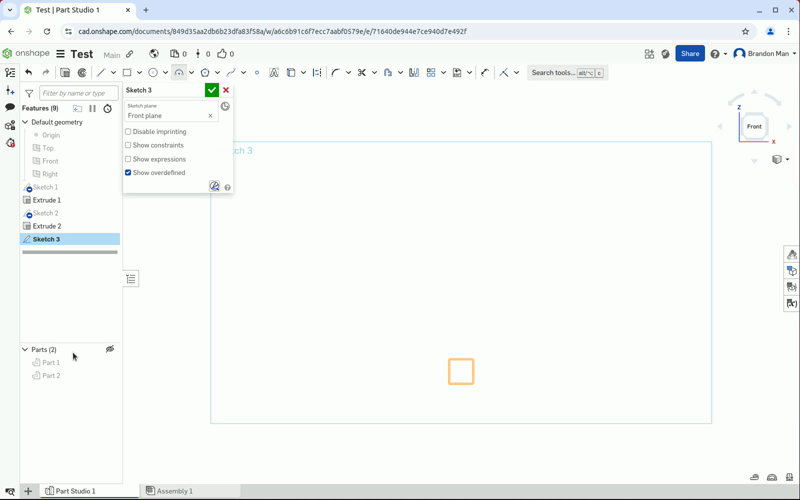
key_down(shift)
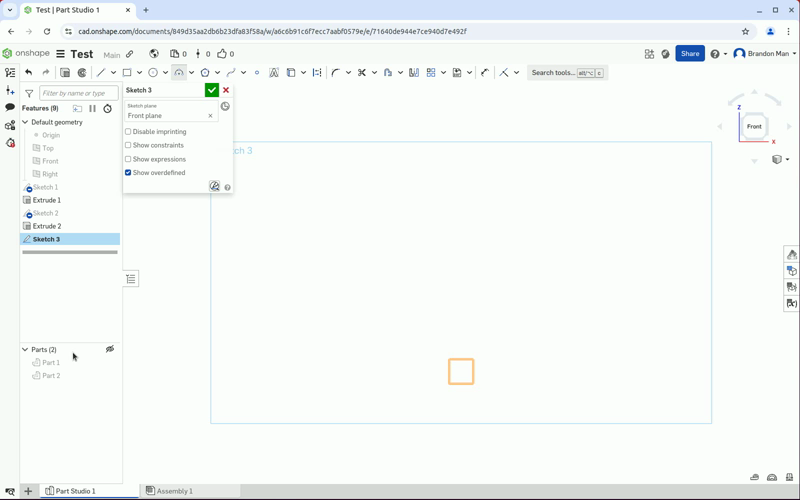
mouse_move(472, 383)
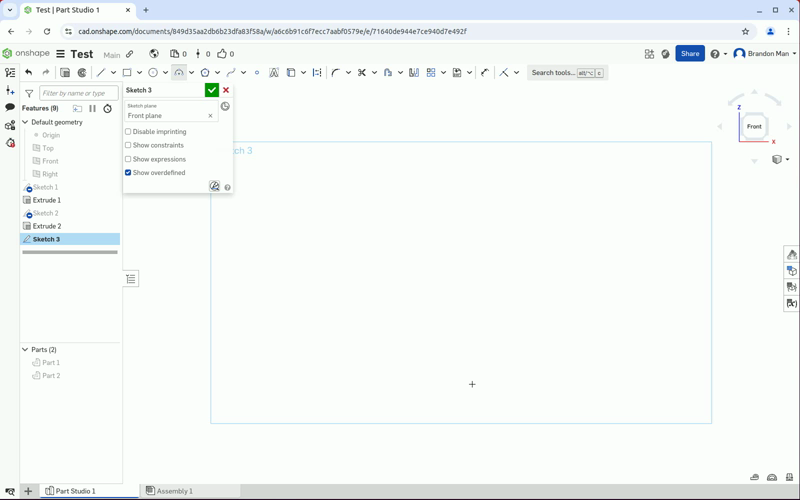
click(472, 383)
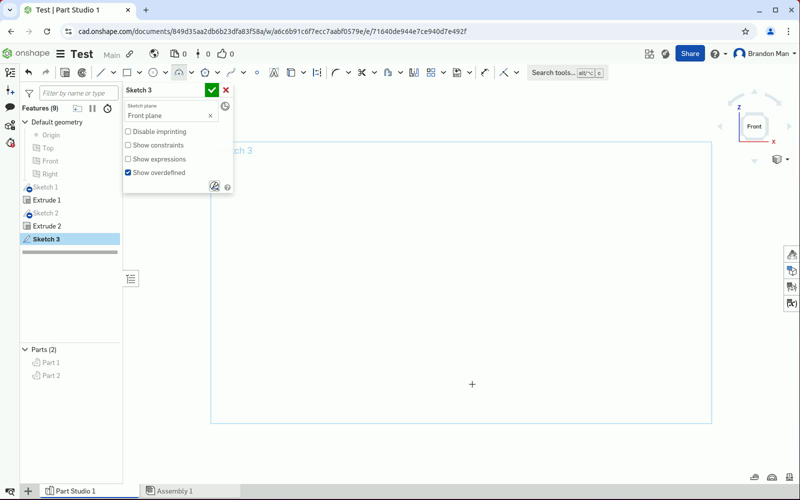
key_up(shift)
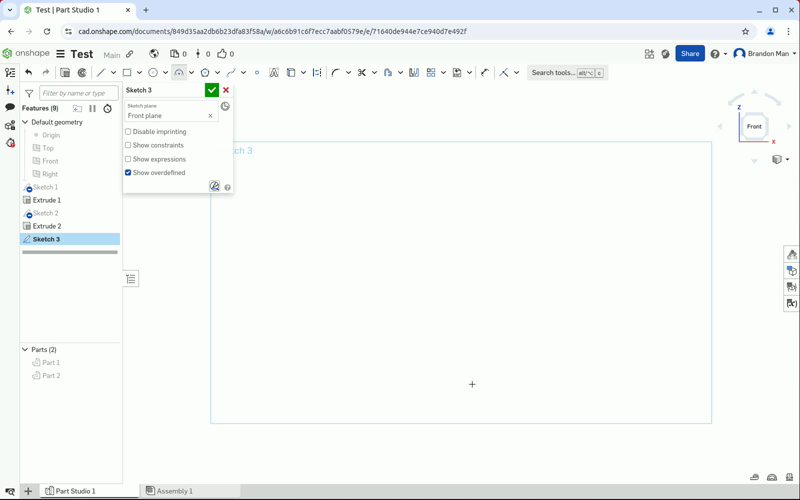
key_down(shift)
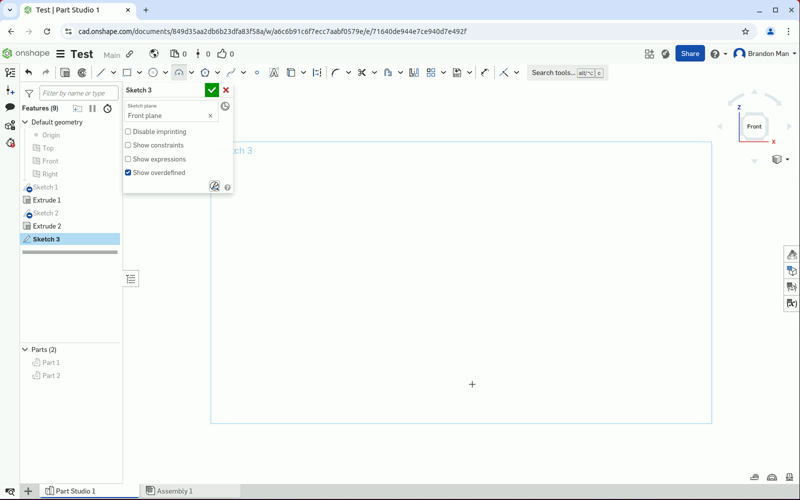
mouse_move(472, 183)
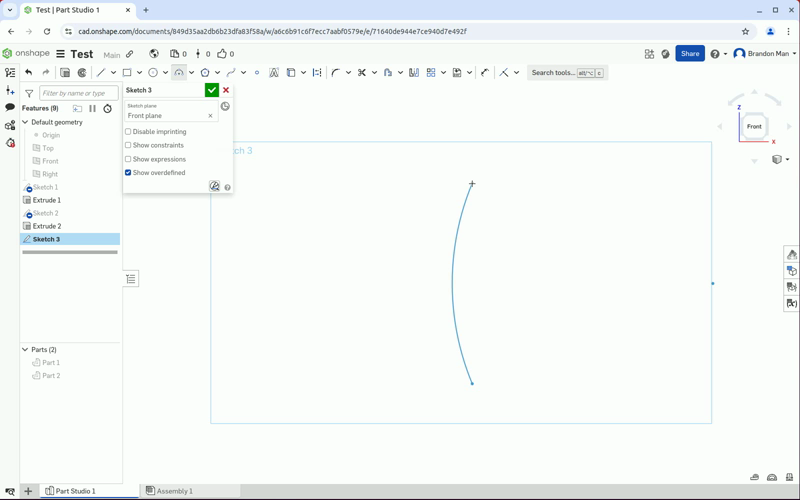
click(472, 183)
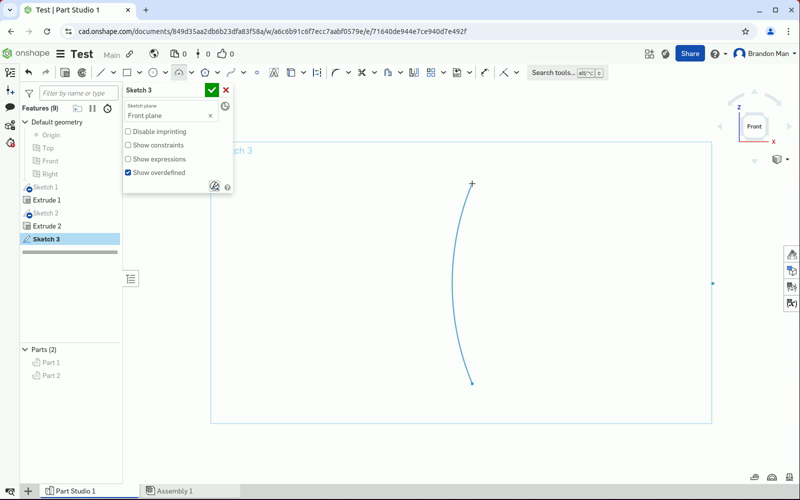
mouse_move(572, 283)
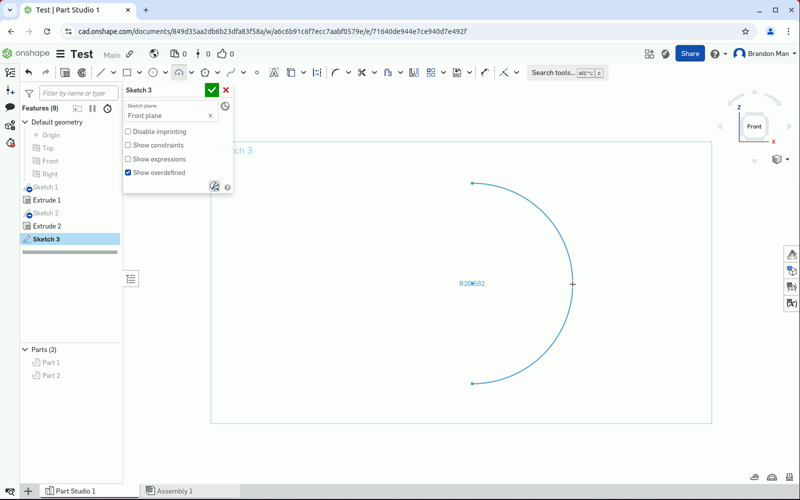
click(572, 283)
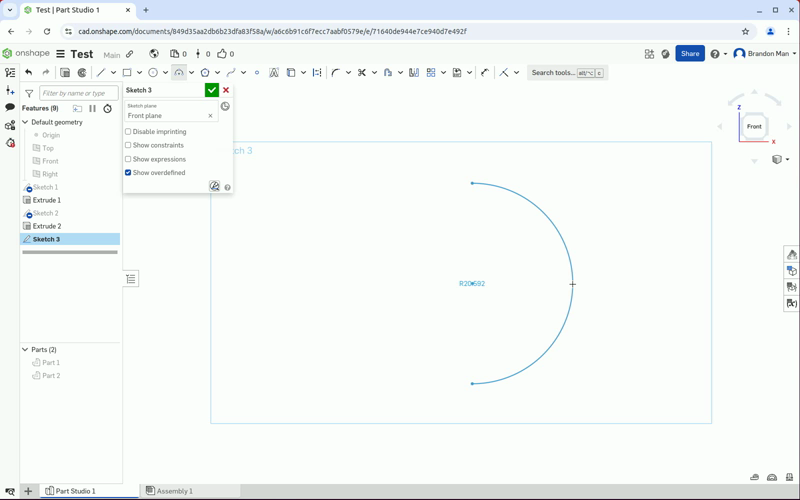
key_up(shift)
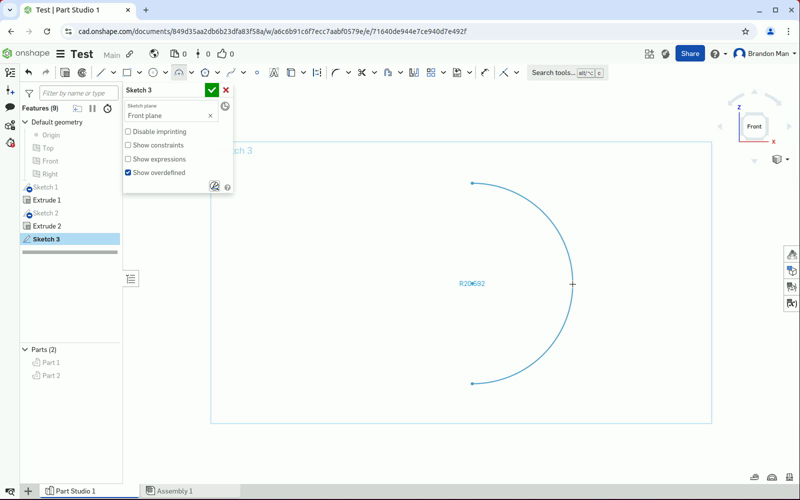
key(esc)
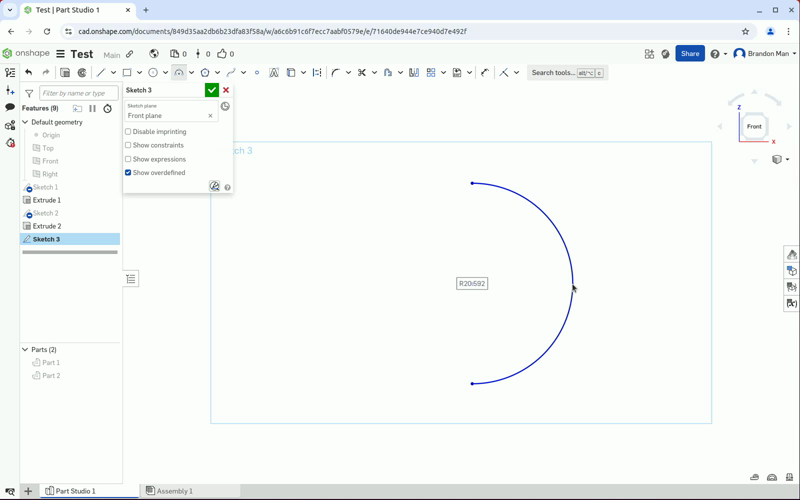
key(l)
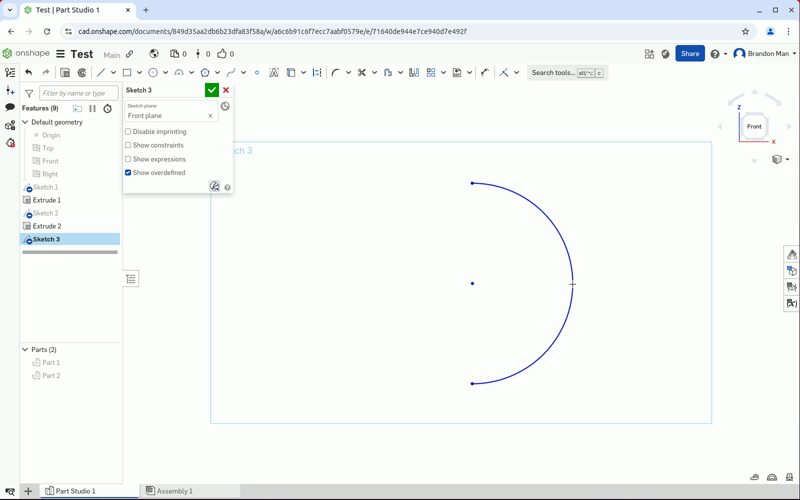
mouse_move(472, 183)
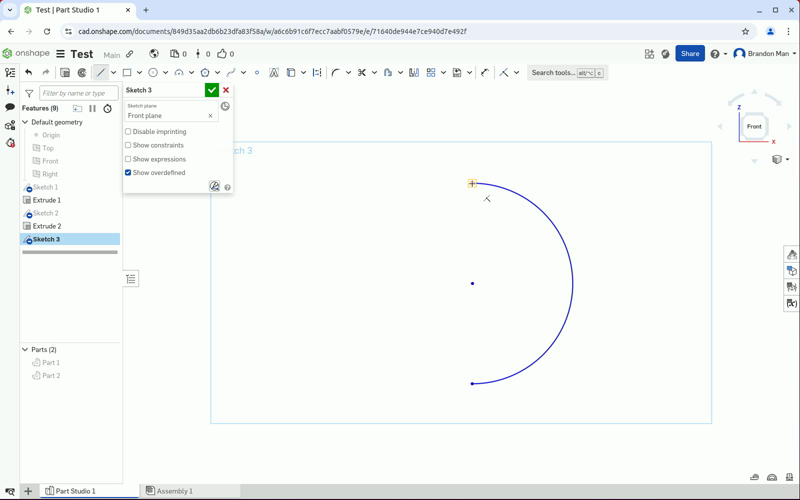
click(472, 183)
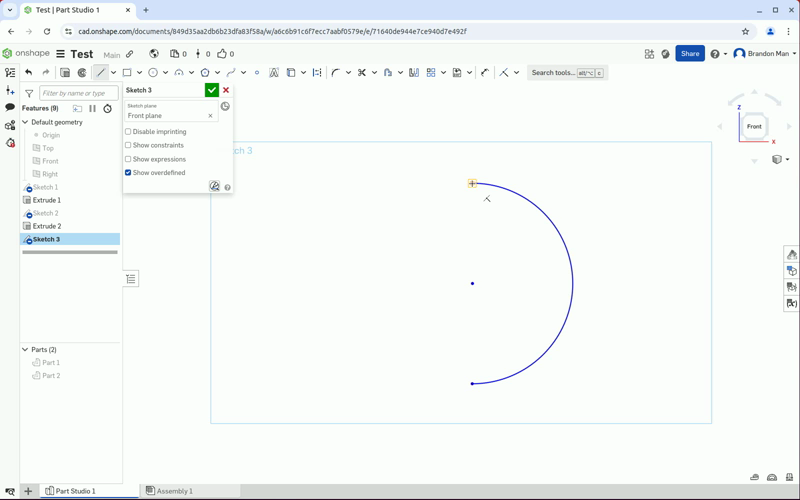
key_down(shift)
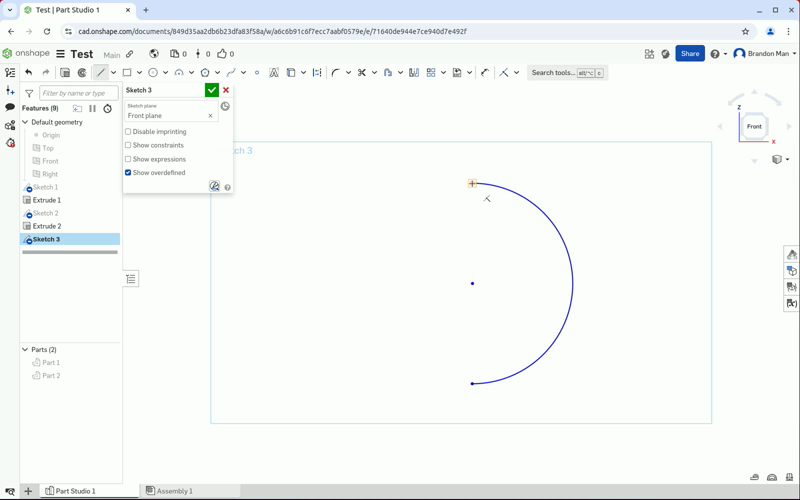
mouse_move(502, 183)
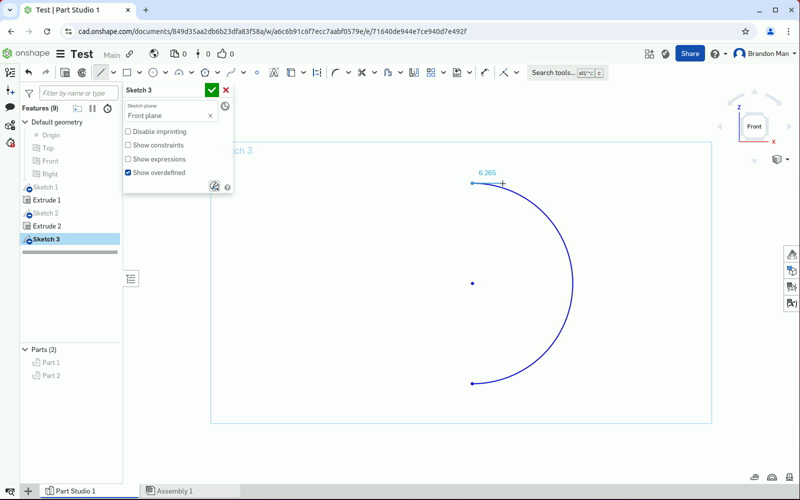
mouse_move(472, 206)
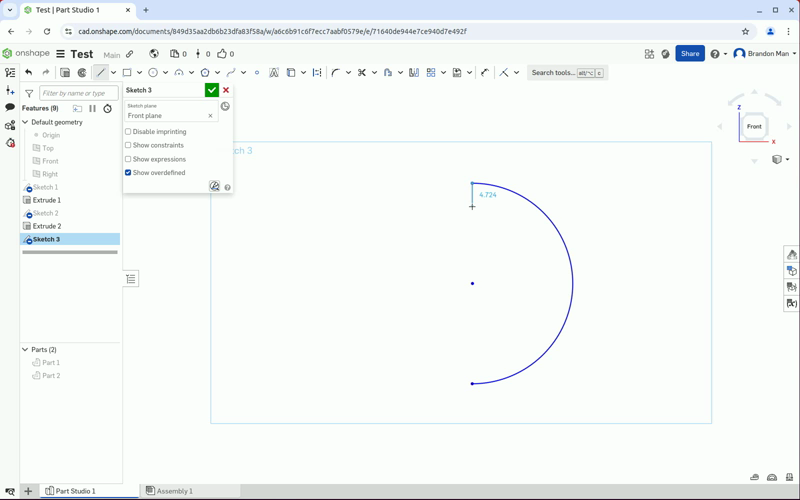
click(472, 206)
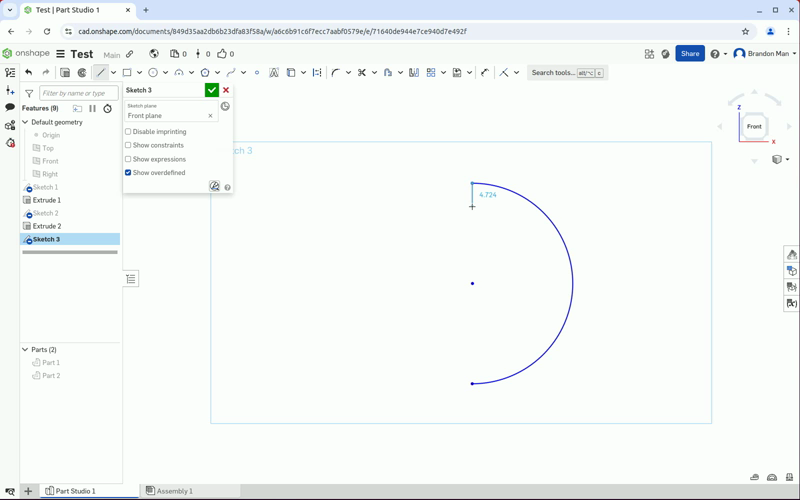
key_up(shift)
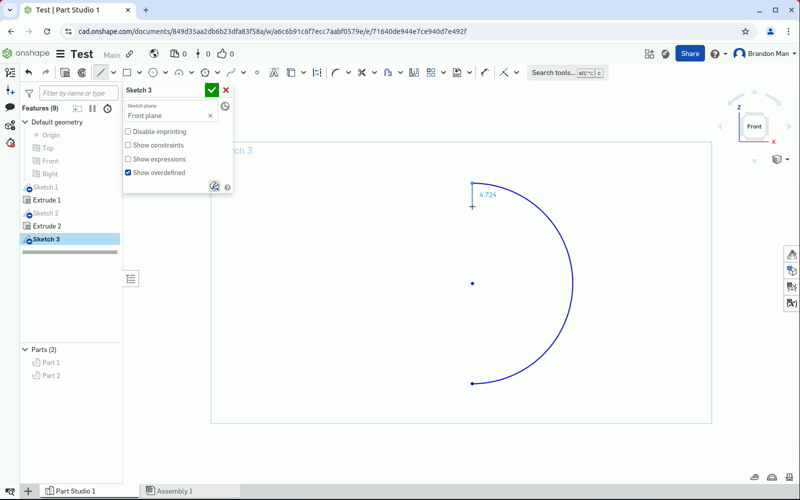
key(esc)
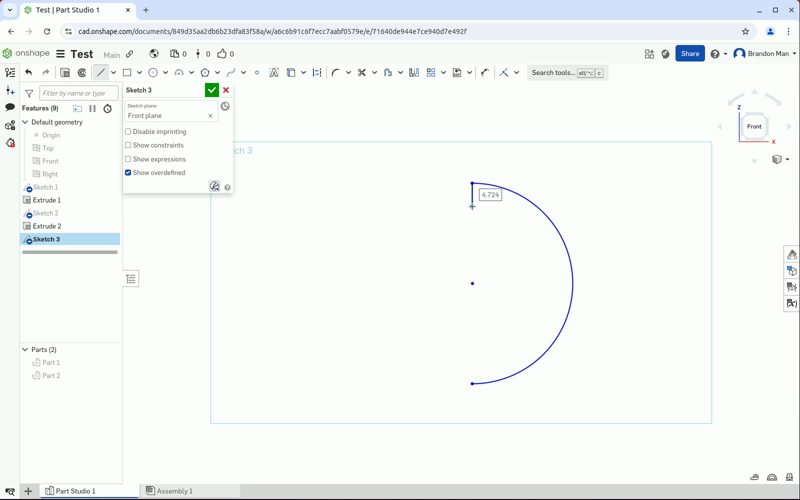
key(a)
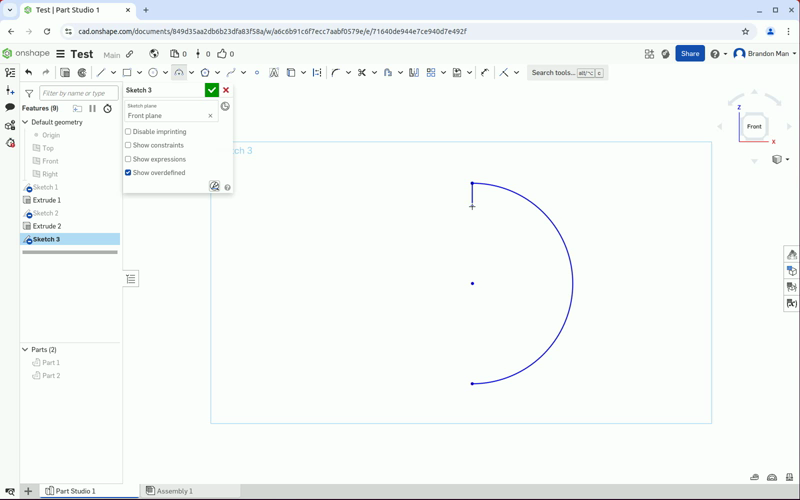
mouse_move(472, 206)
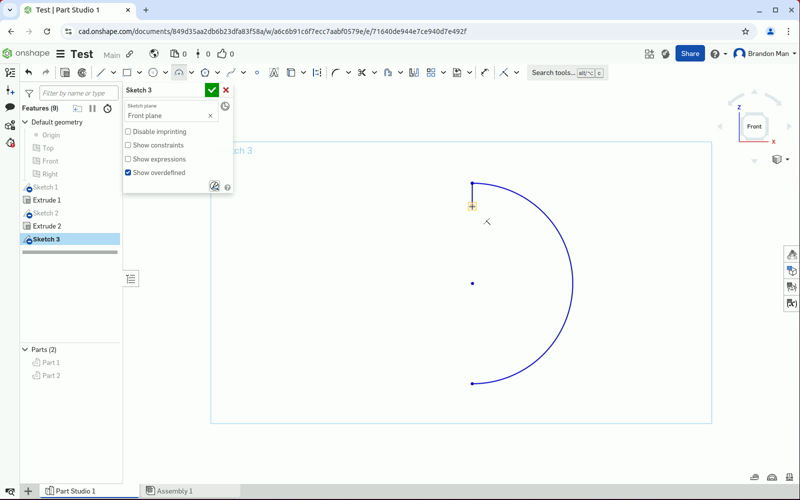
click(472, 206)
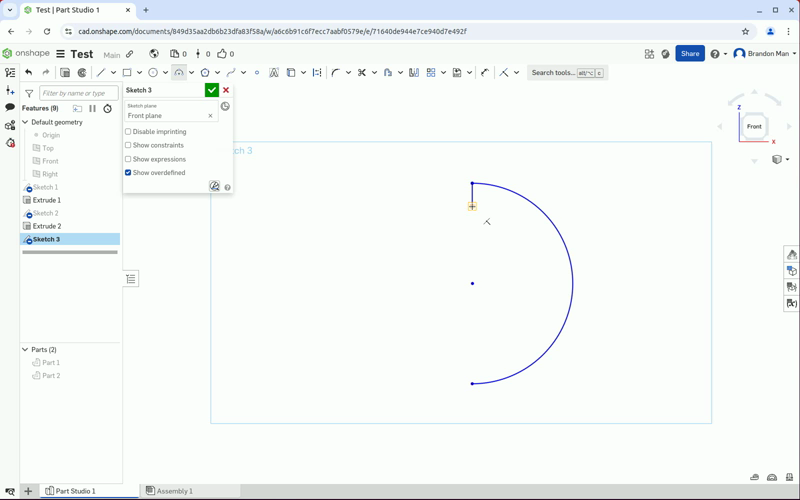
key_down(shift)
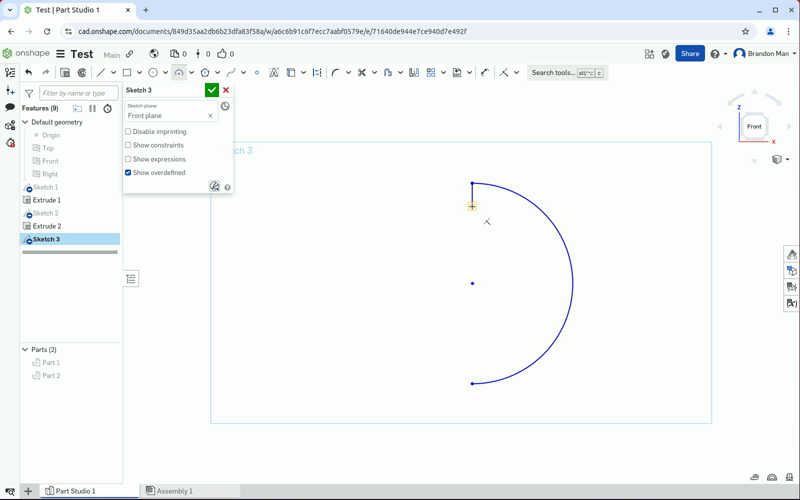
mouse_move(472, 360)
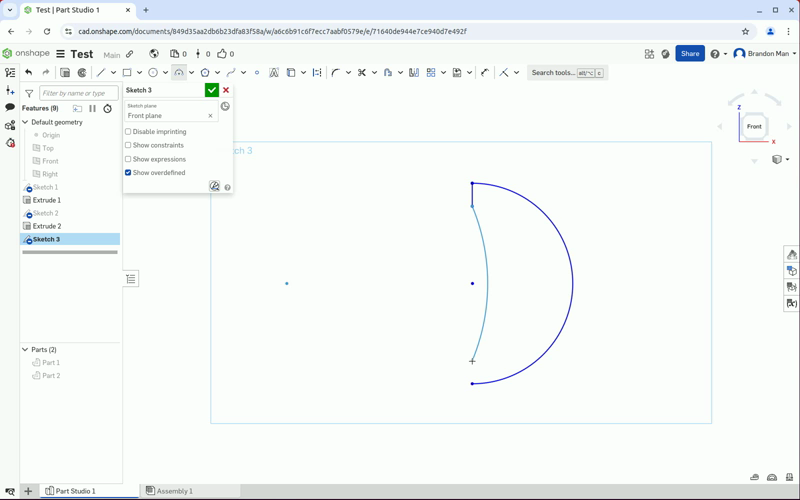
click(472, 360)
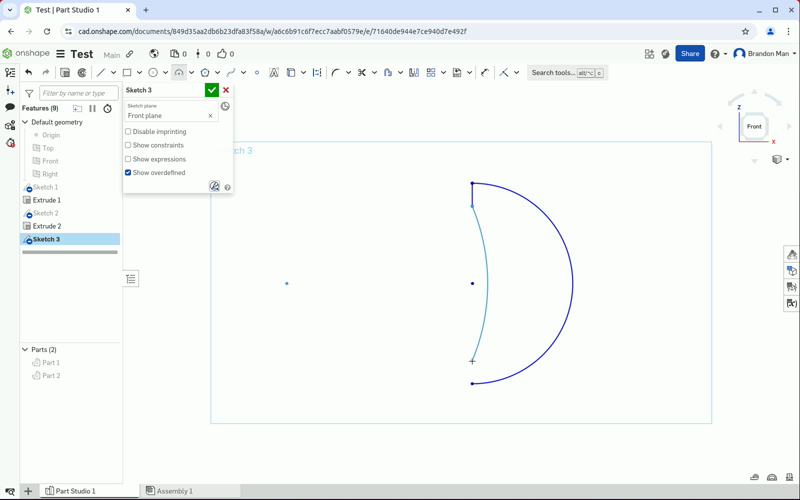
mouse_move(549, 283)
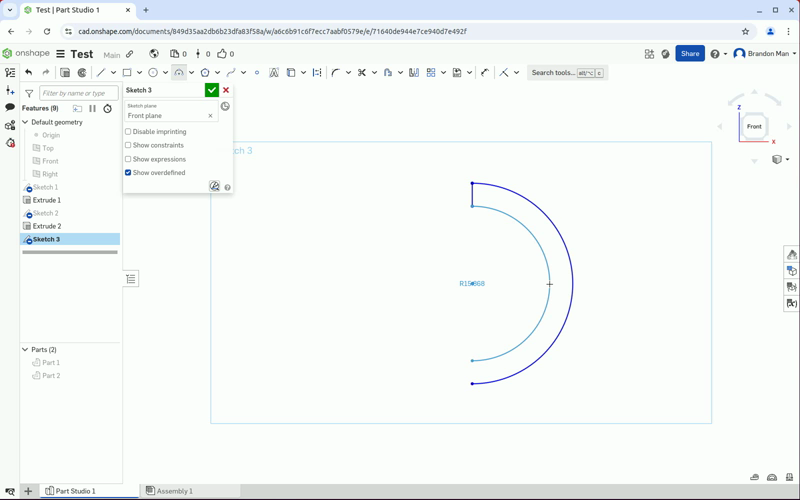
click(549, 283)
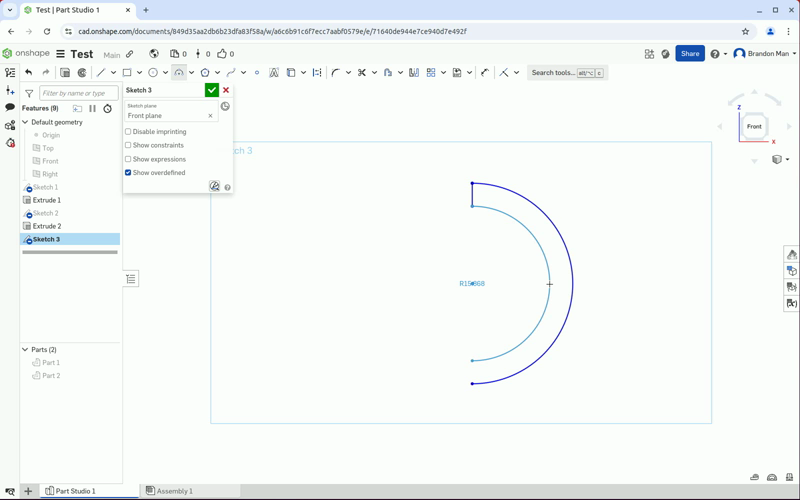
key_up(shift)
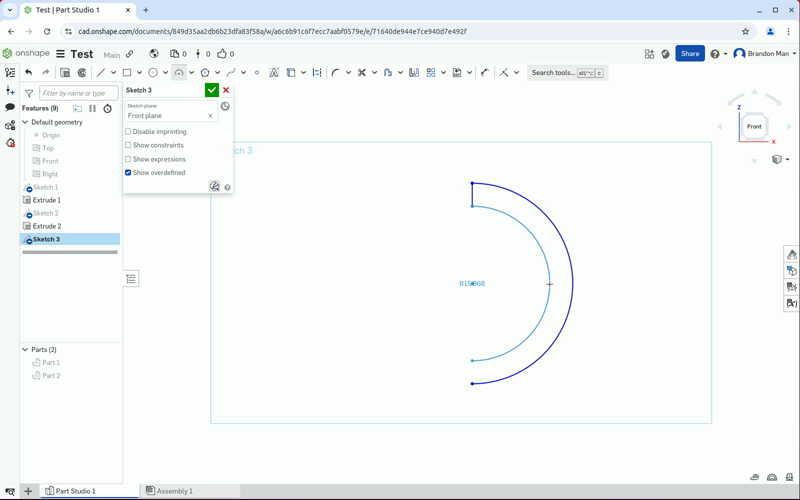
key(esc)
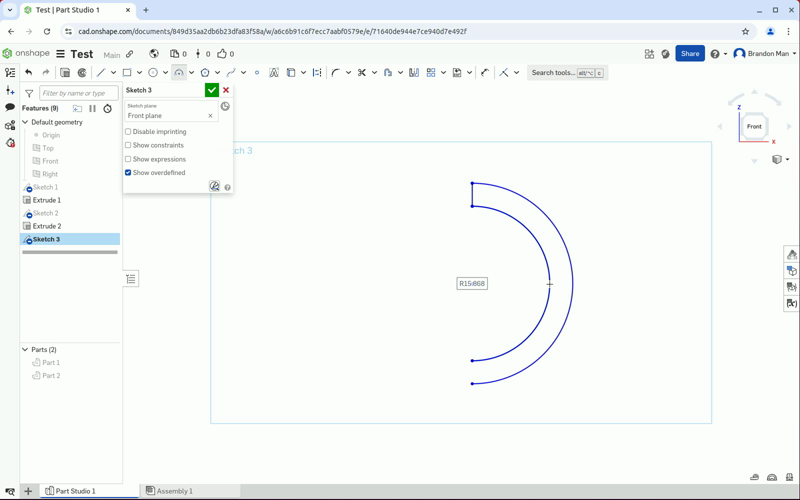
key(l)
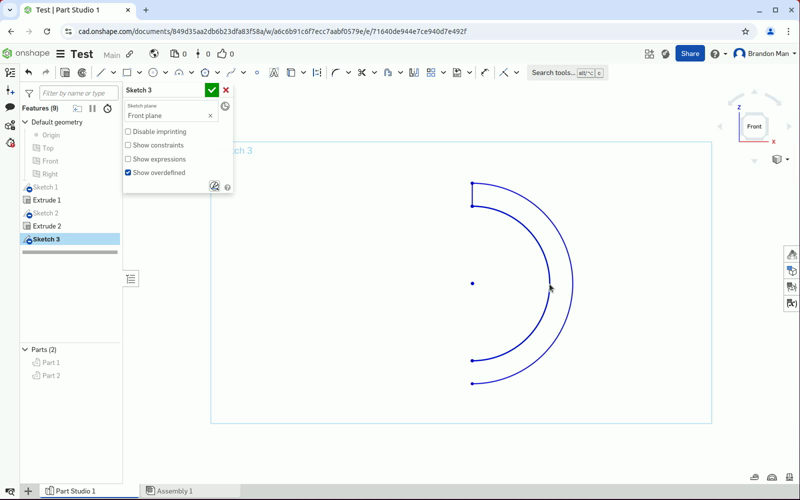
mouse_move(472, 360)
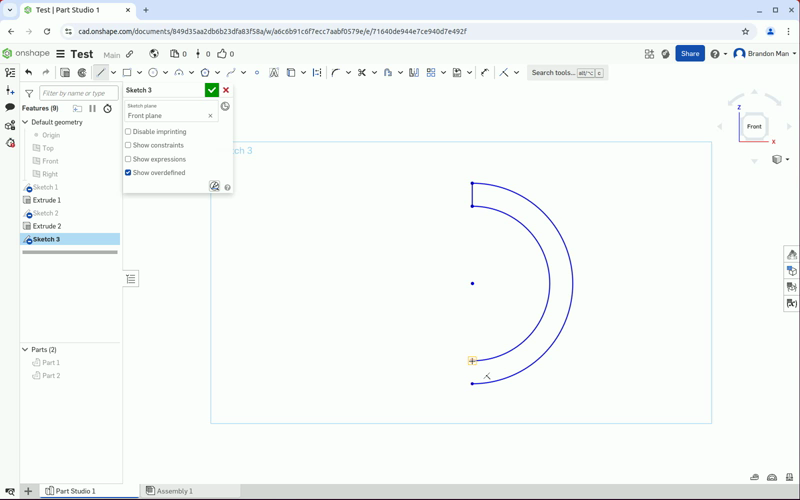
click(472, 360)
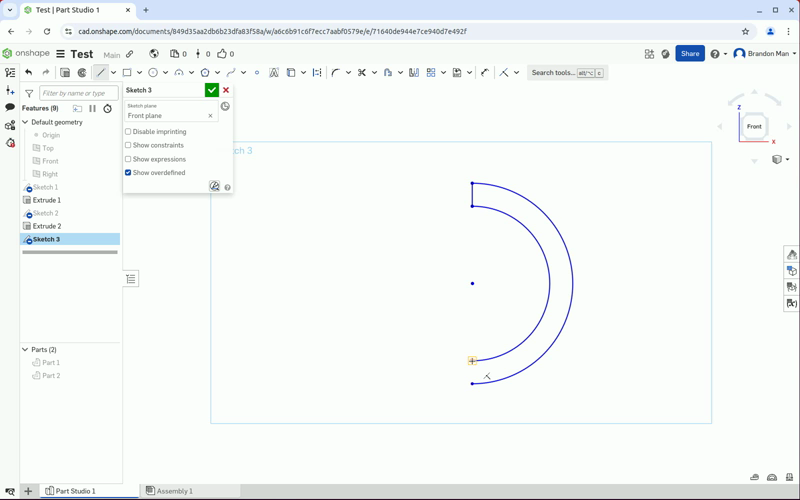
mouse_move(502, 360)
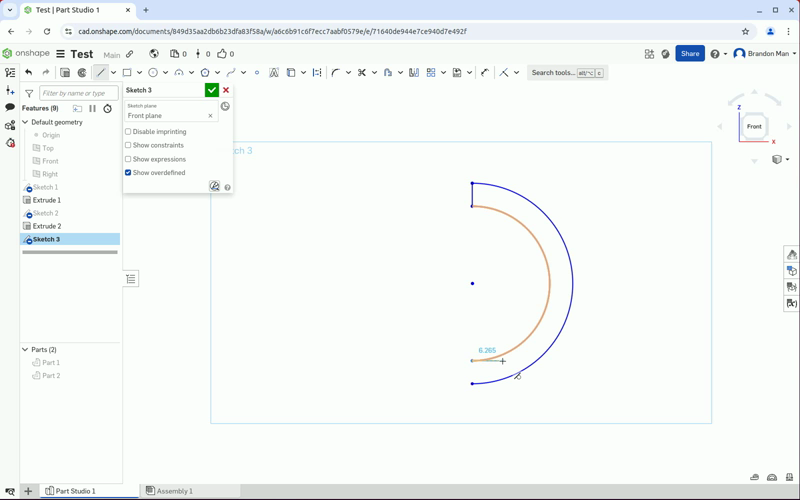
key_down(shift)
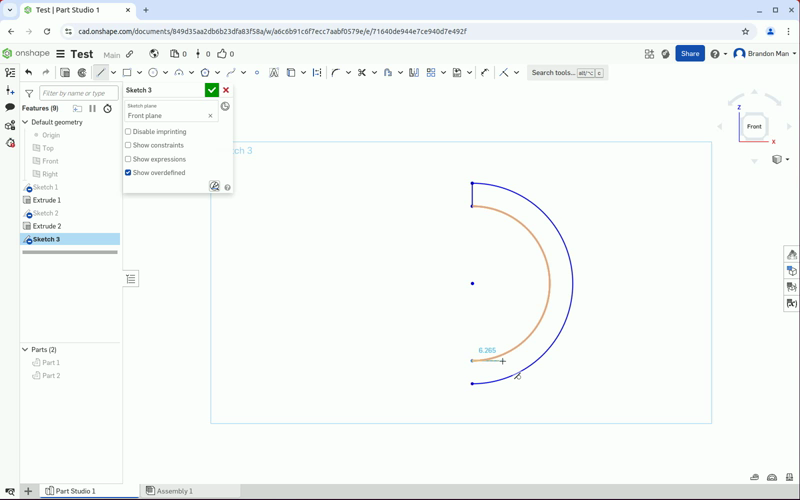
mouse_move(472, 383)
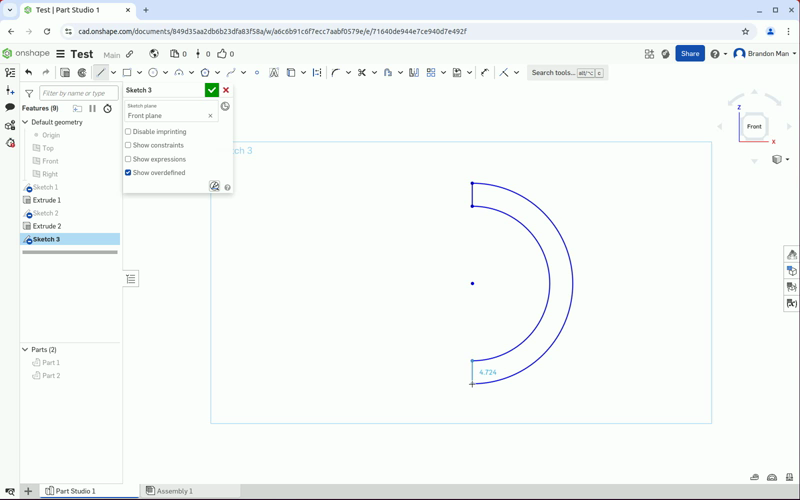
key_up(shift)
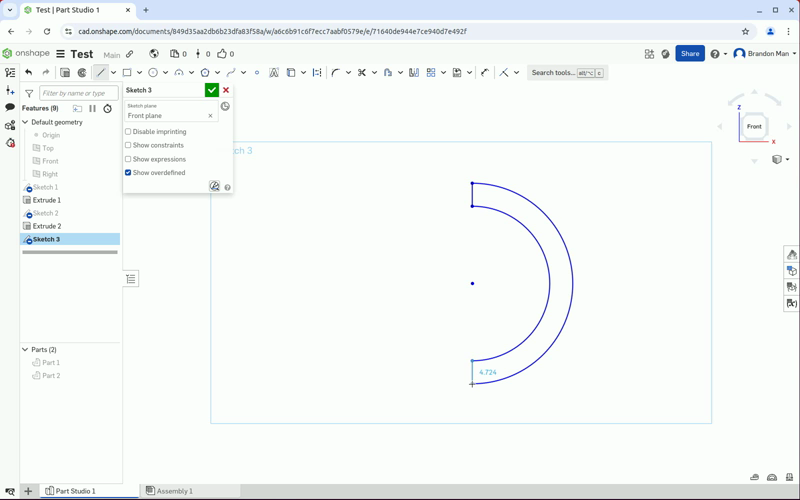
click(472, 383)
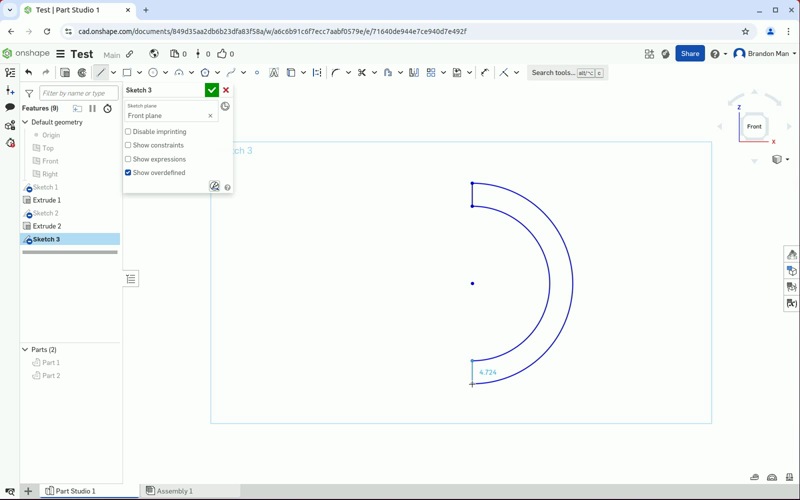
key(esc)
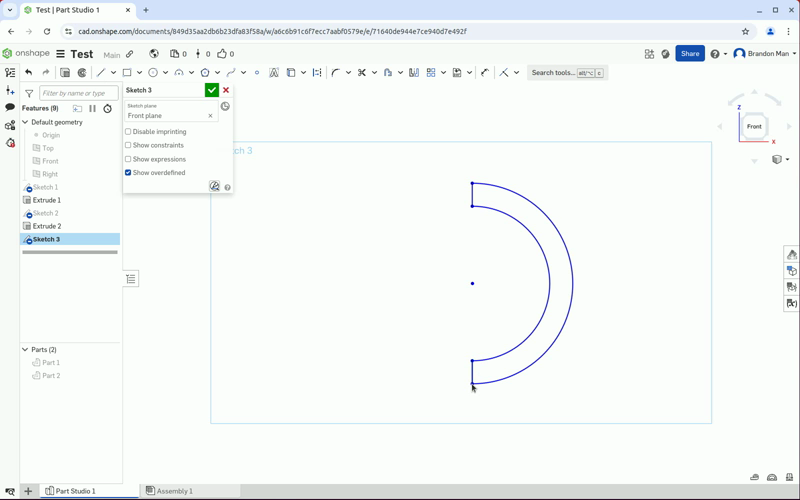
mouse_move(523, 264)
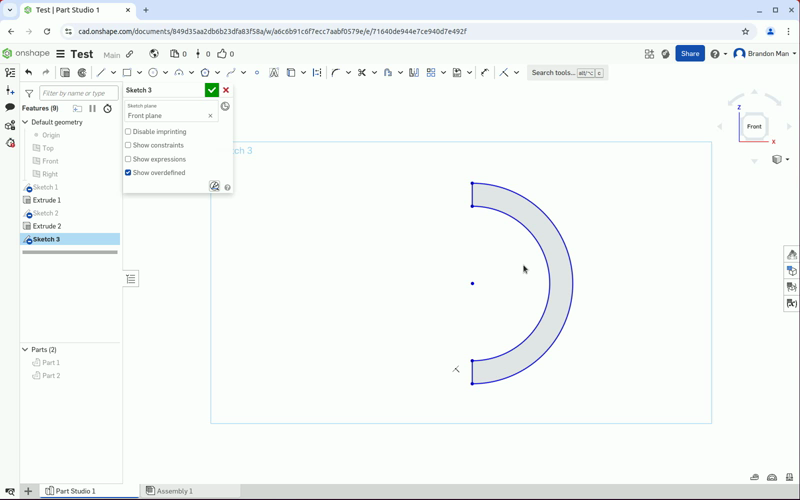
scroll(6)
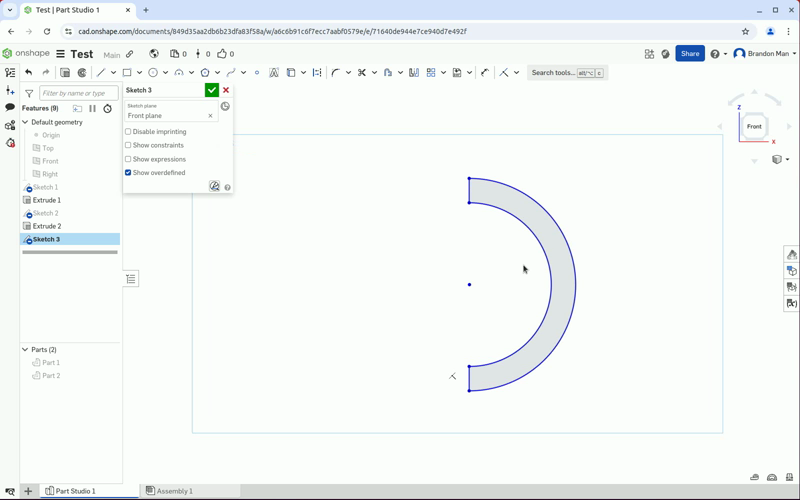
scroll(6)
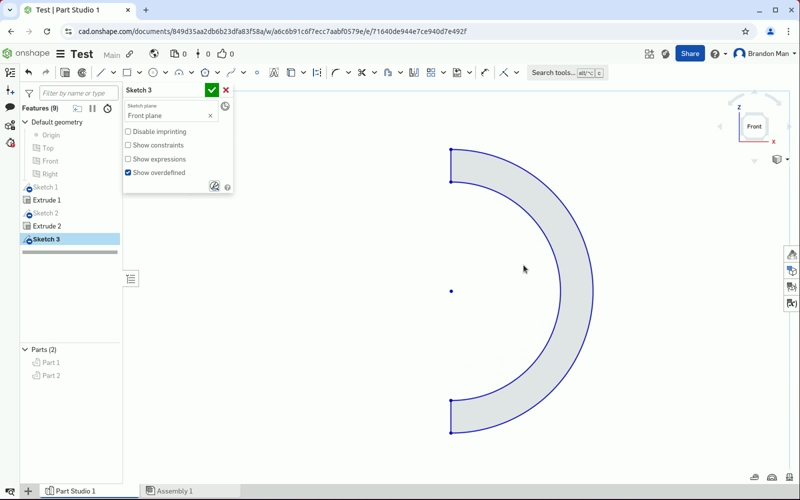
scroll(6)
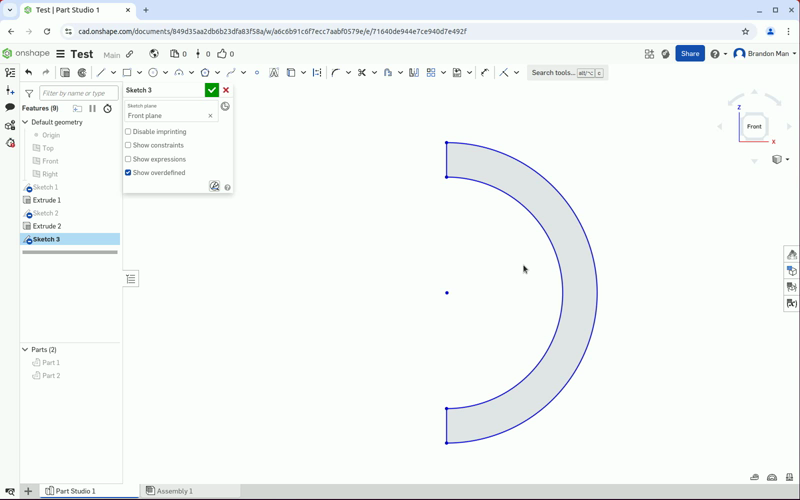
scroll(6)
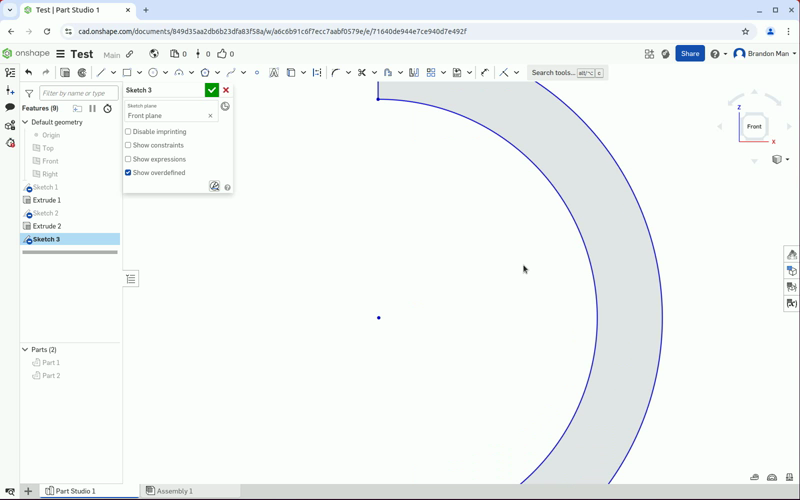
scroll(6)
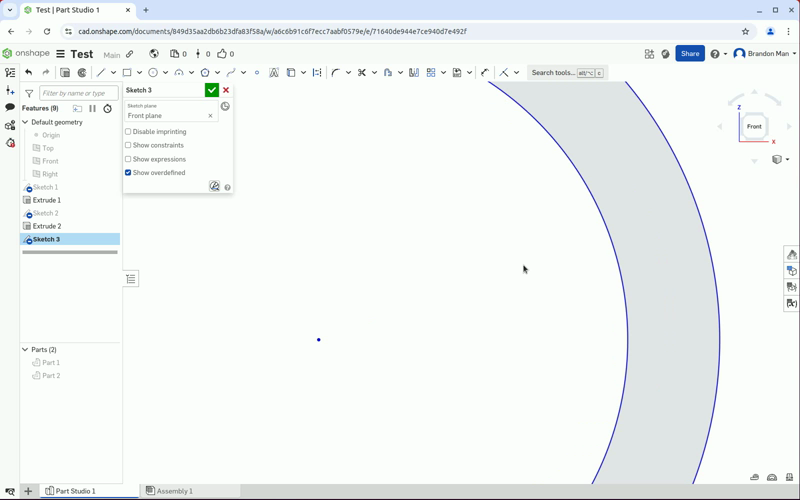
scroll(6)
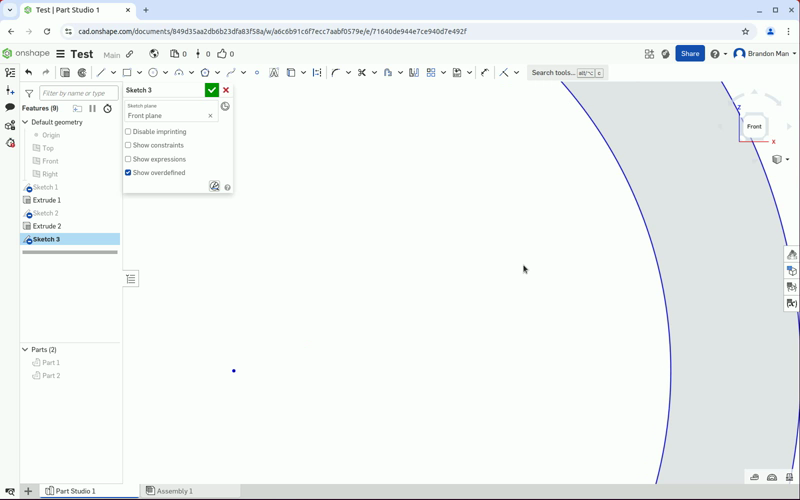
scroll(6)
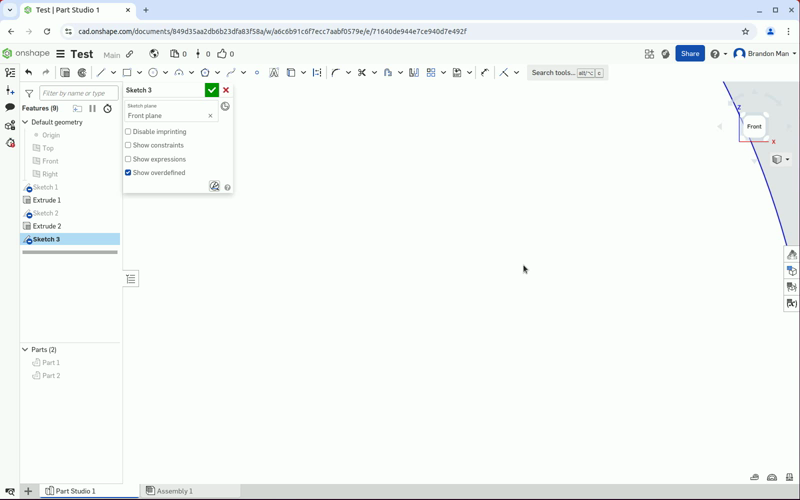
click(523, 264)
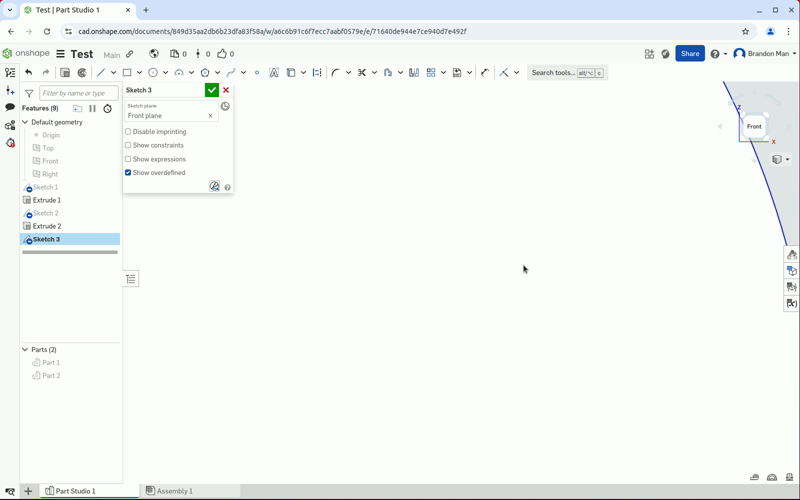
scroll(-6)
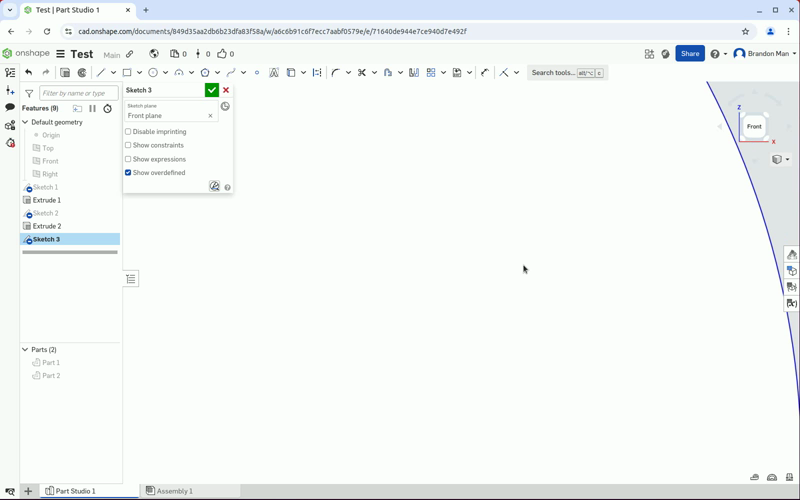
scroll(-6)
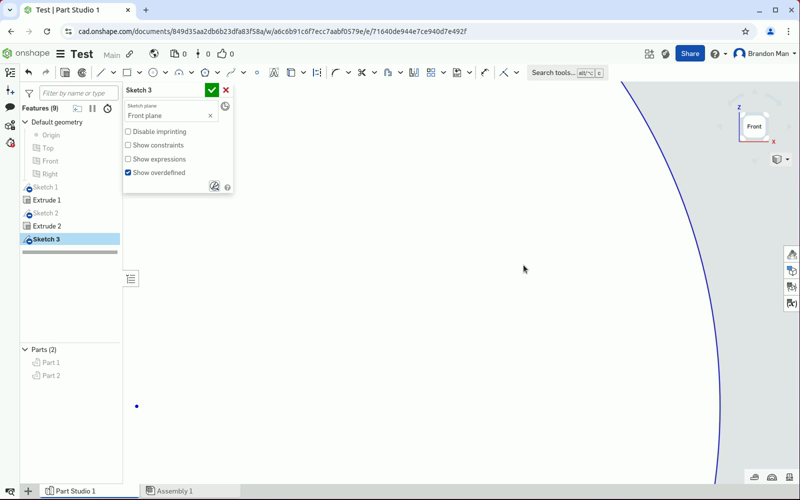
scroll(-6)
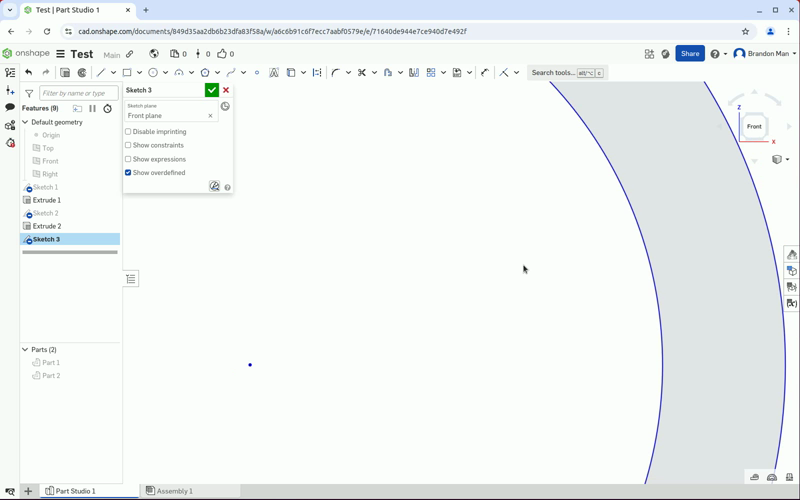
scroll(-6)
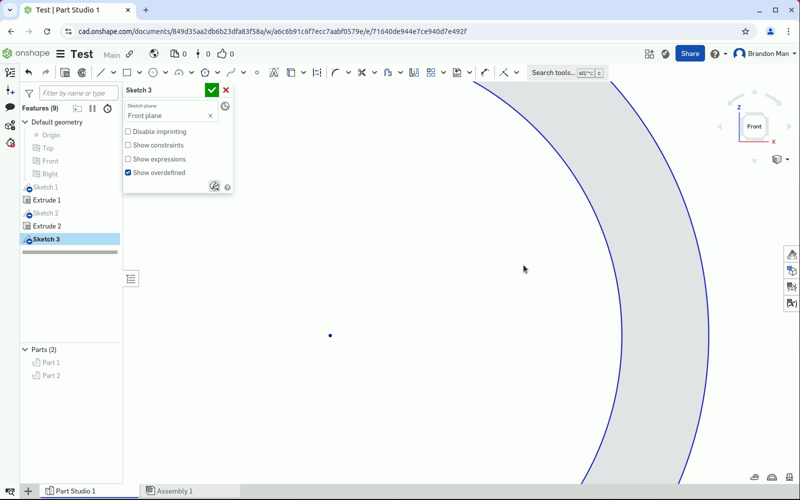
scroll(-6)
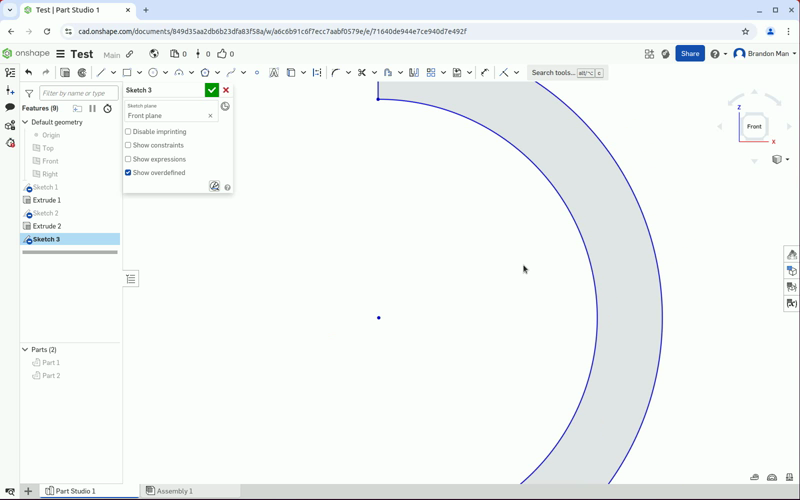
scroll(-6)
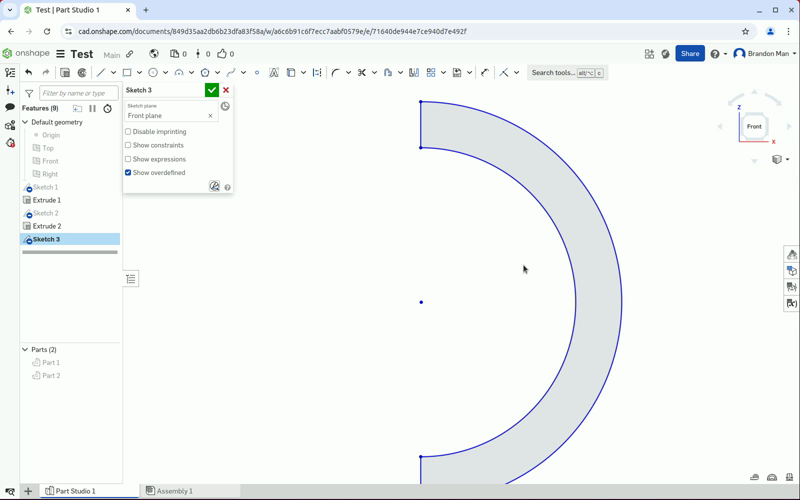
scroll(-6)
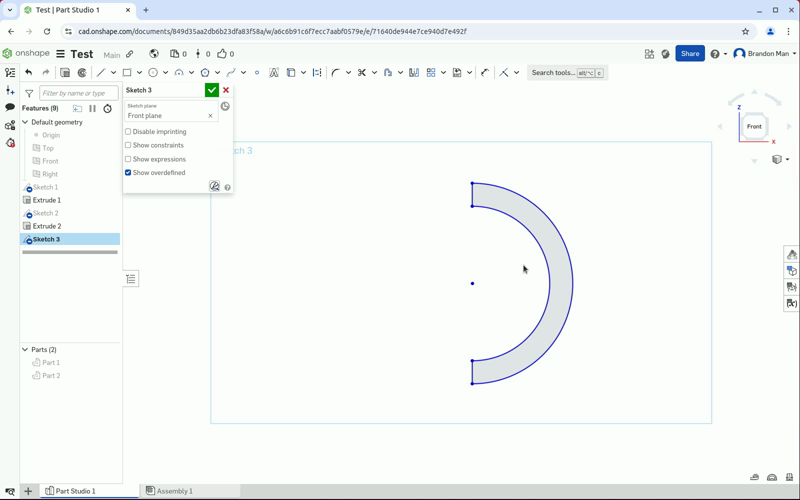
mouse_move(73, 352)
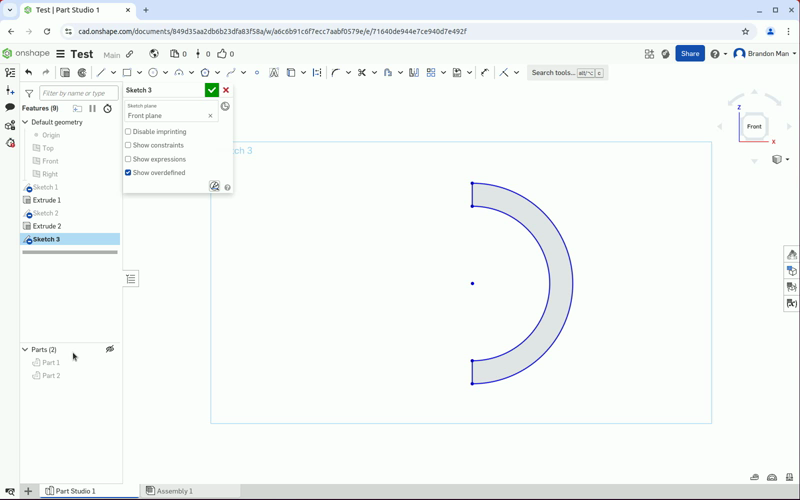
key(shift+y)
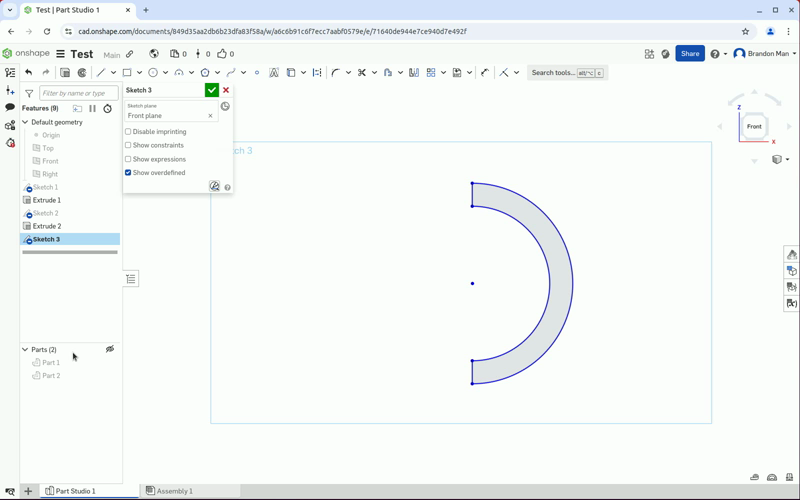
key(shift+e)
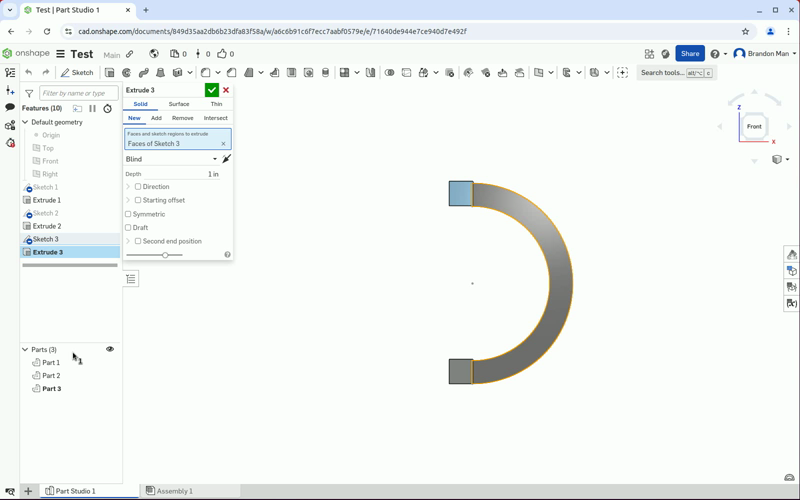
mouse_move(143, 106)
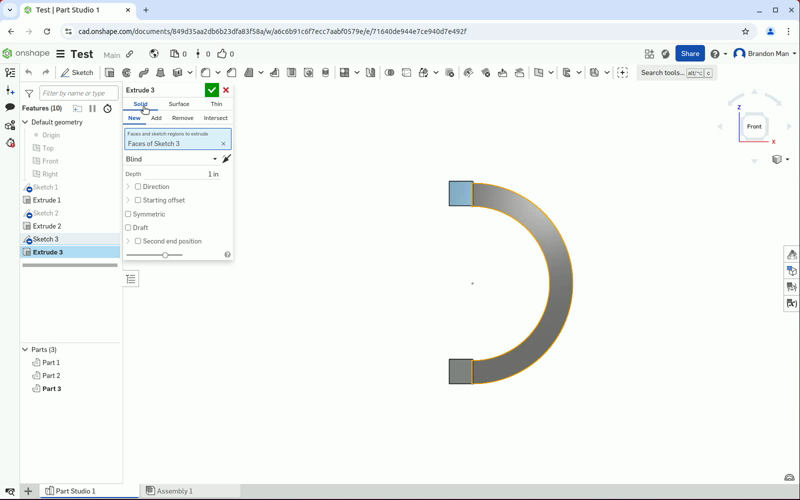
click(143, 106)
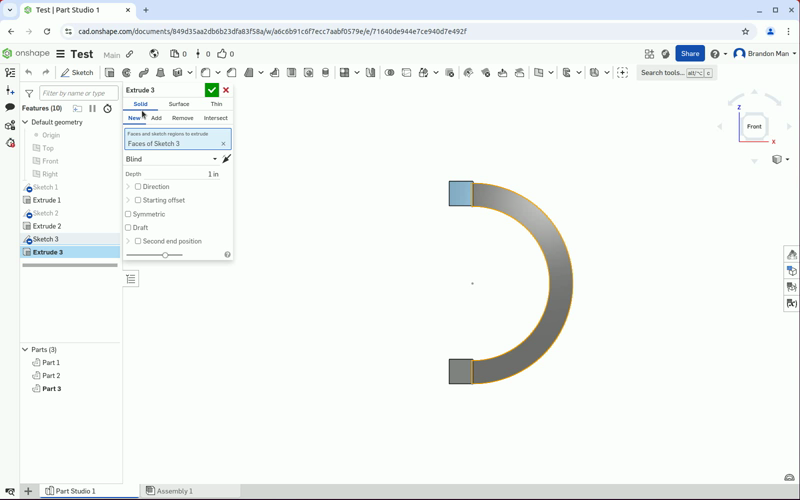
mouse_move(137, 120)
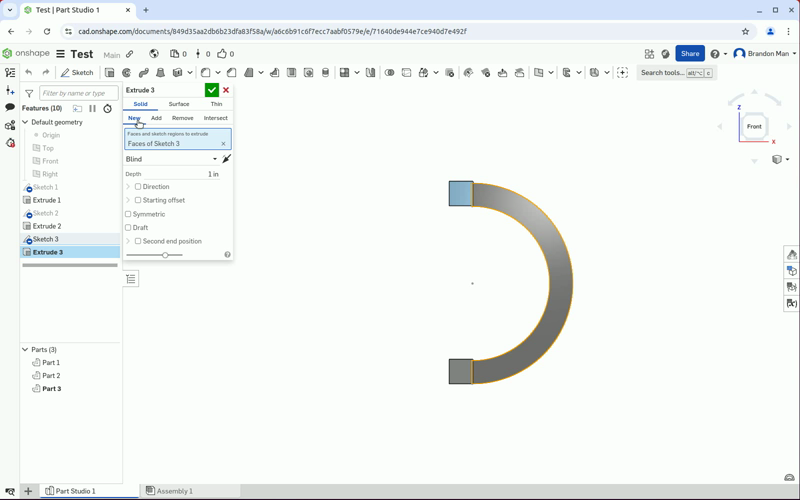
click(137, 120)
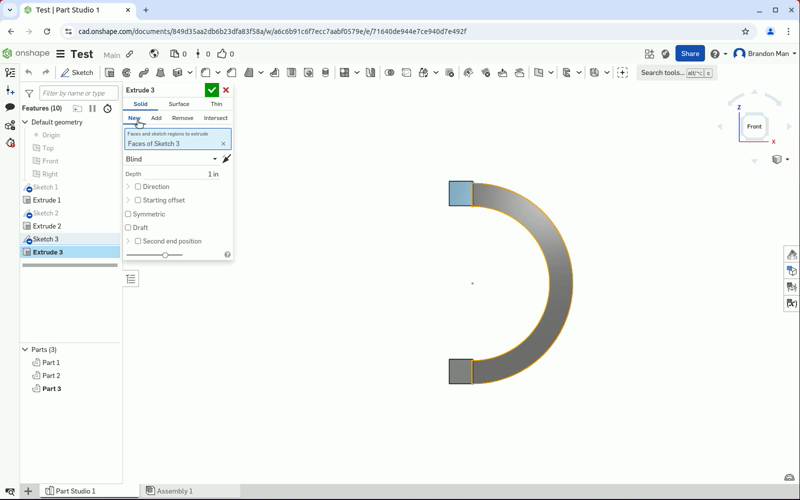
key(tab, 4)
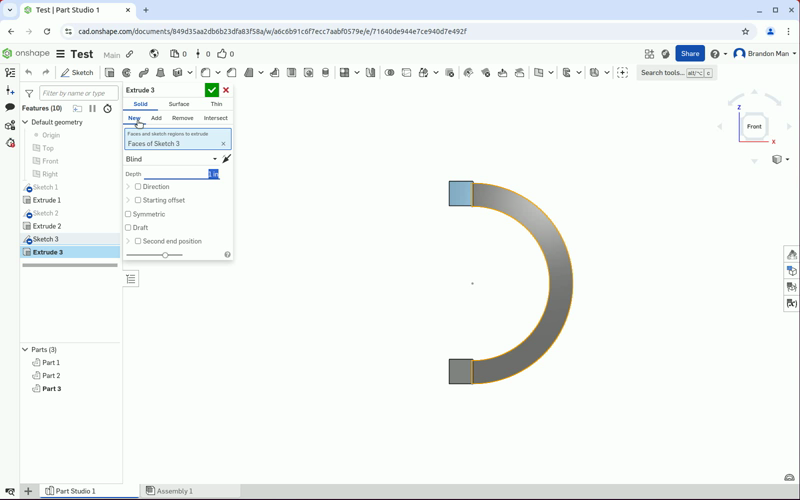
text(1.685)
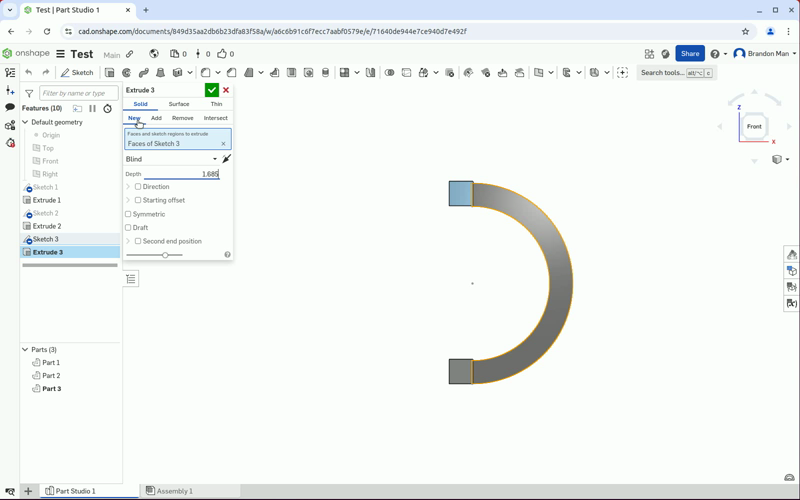
key(enter)
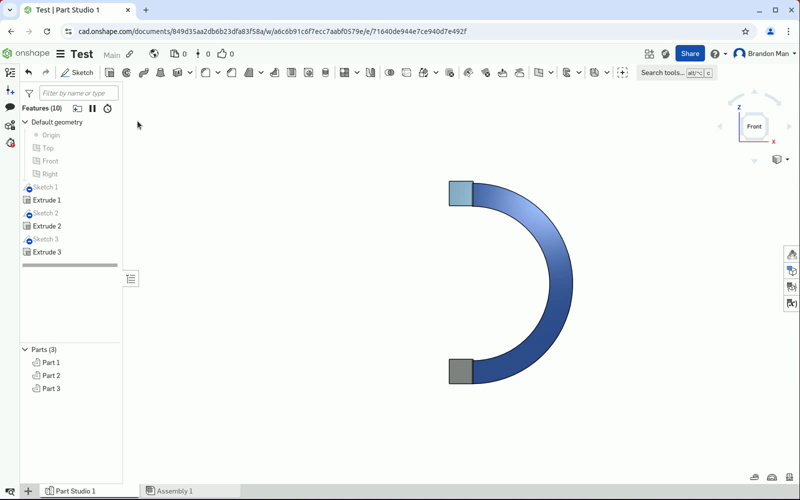
key(shift+h)
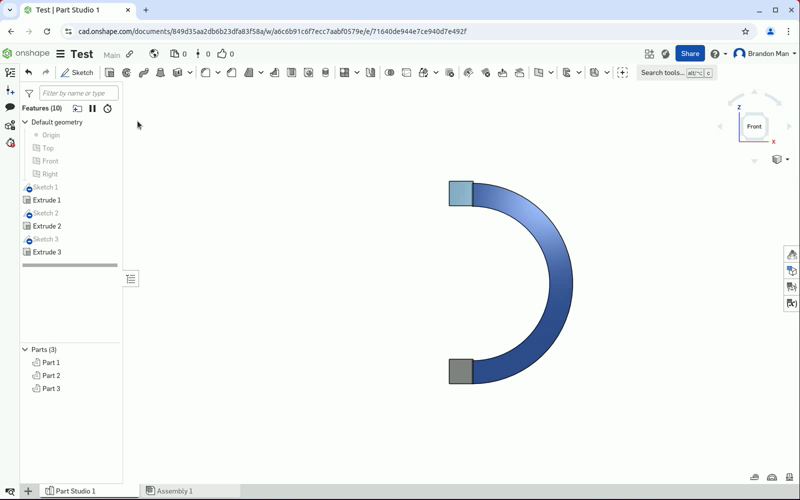
key(shift+h)
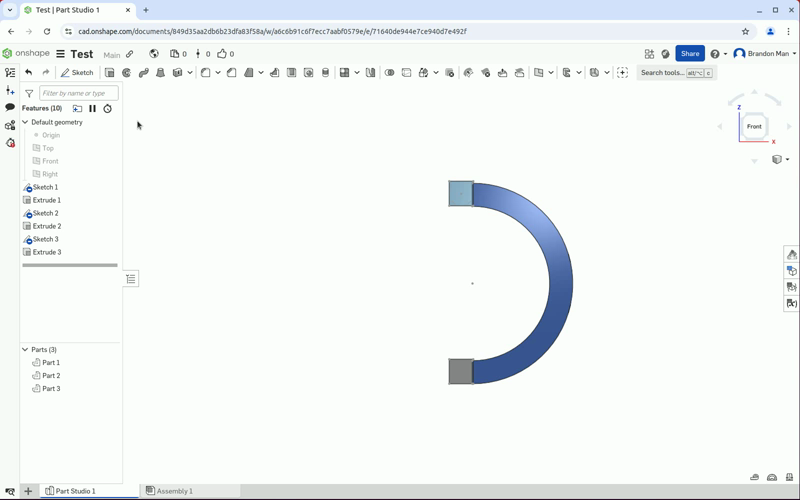
key(shift+7)
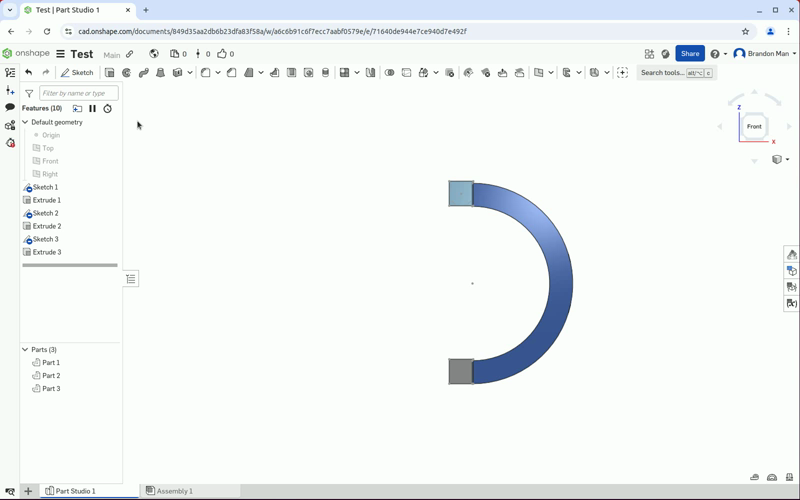
key(left, 2)
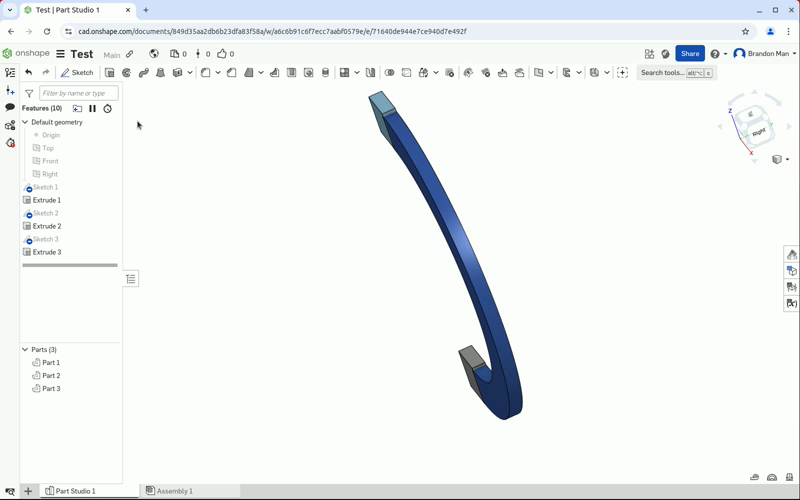
key(down, 2)
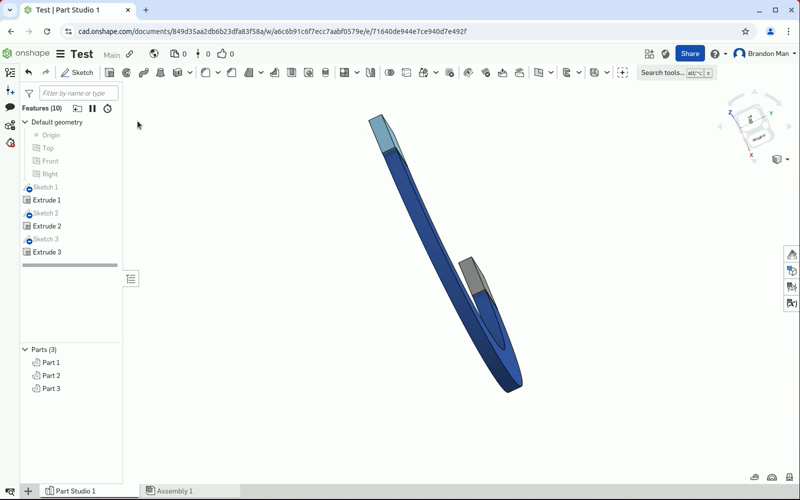
key(up, 2)
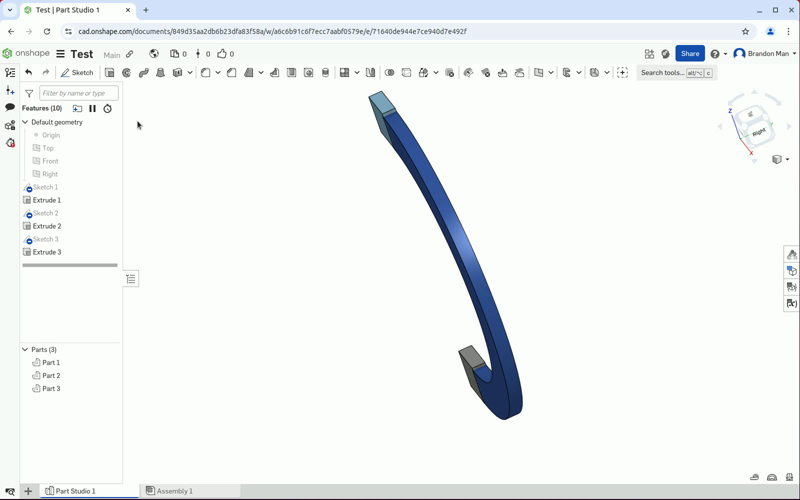
key(right, 2)
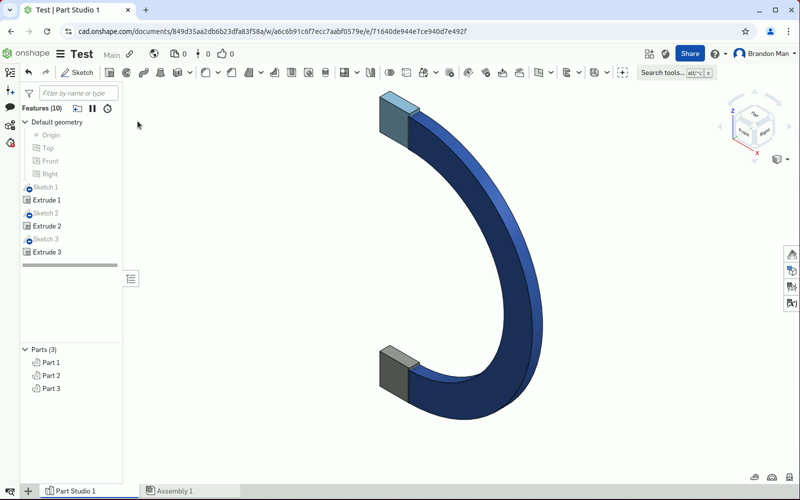
mouse_move(73, 189)
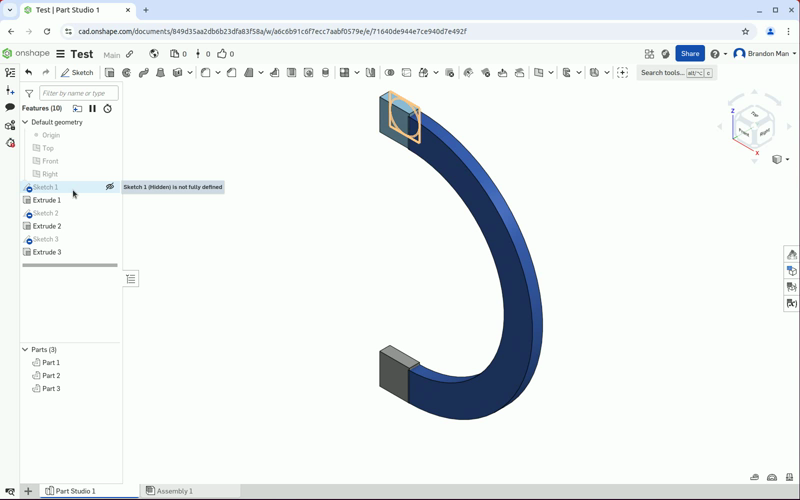
click(73, 189)